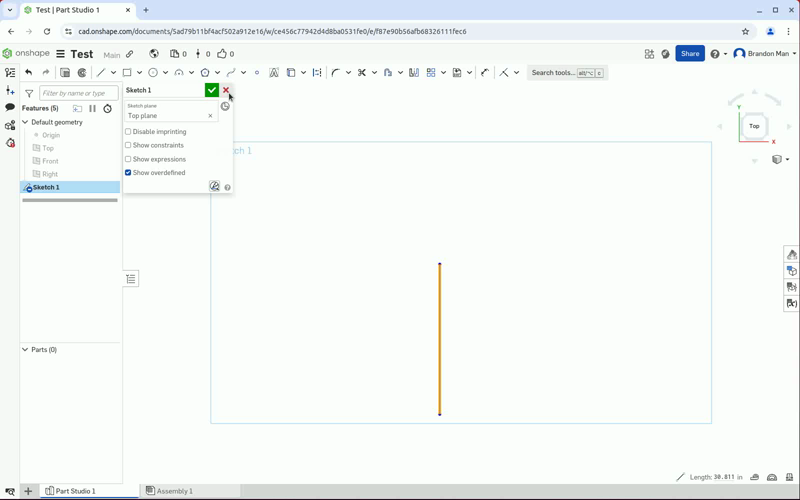
key(shift+h)
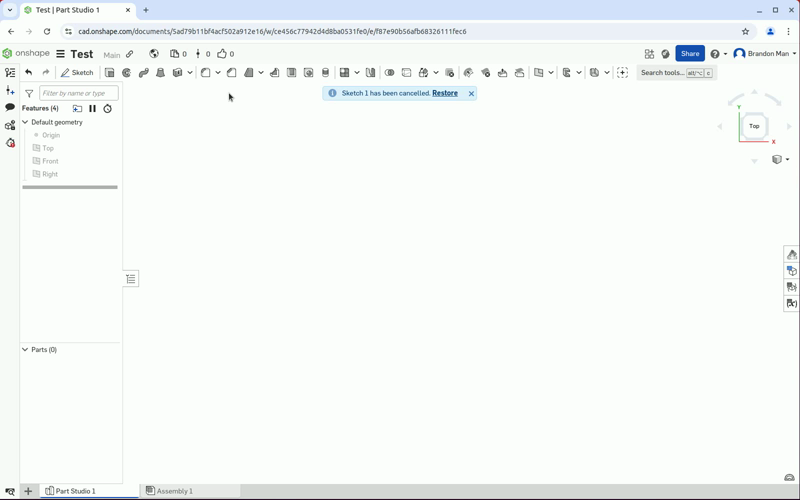
mouse_move(73, 352)
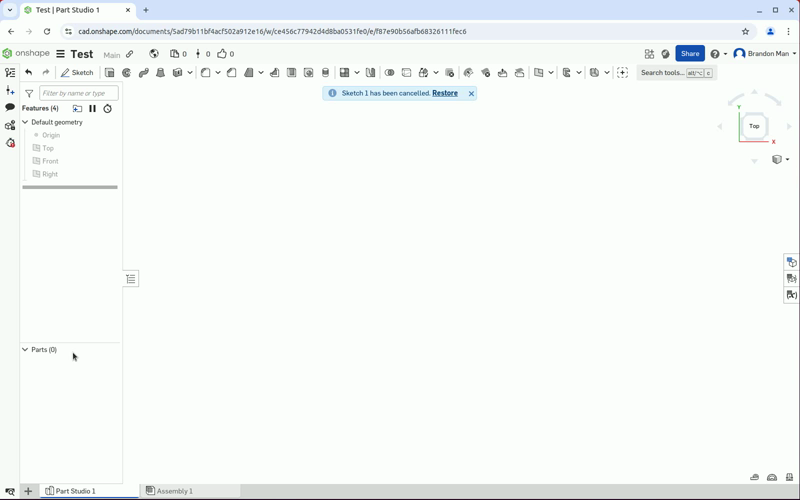
key(y)
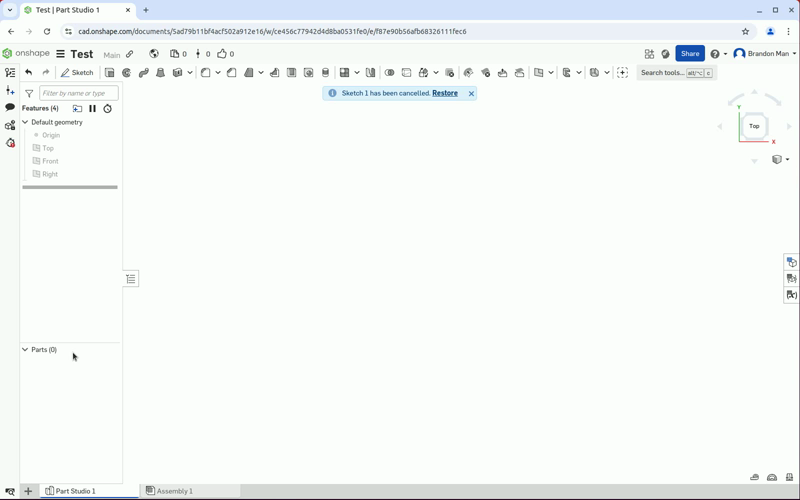
key(shift+p)
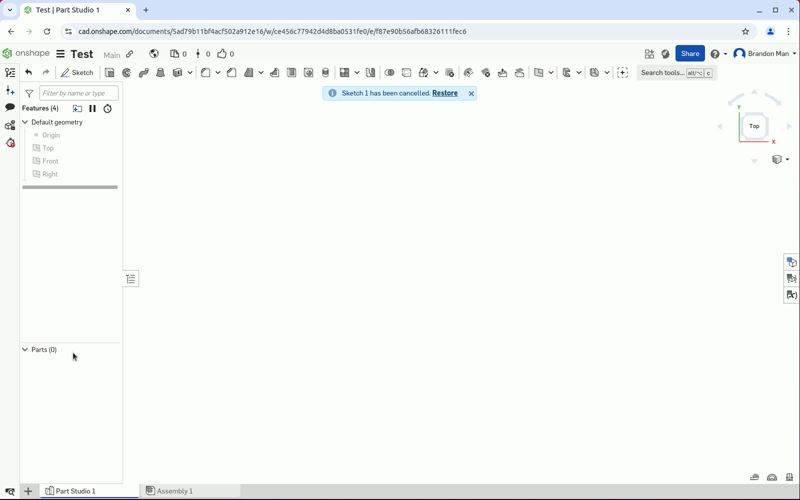
key(space)
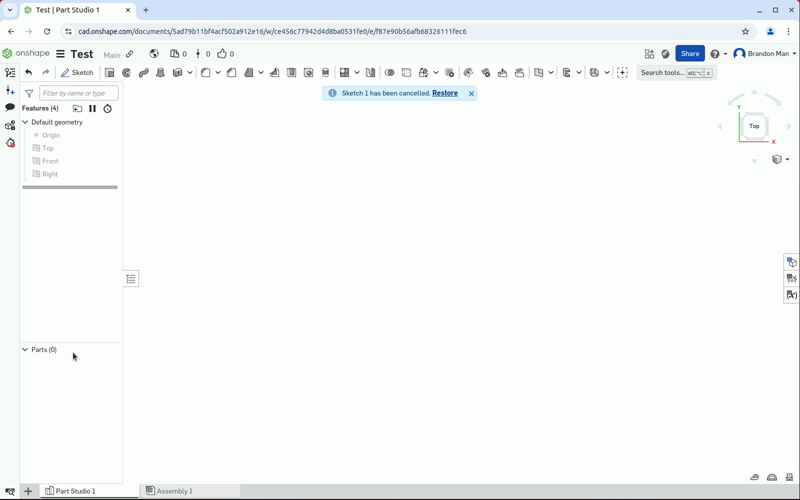
key_down(shift)
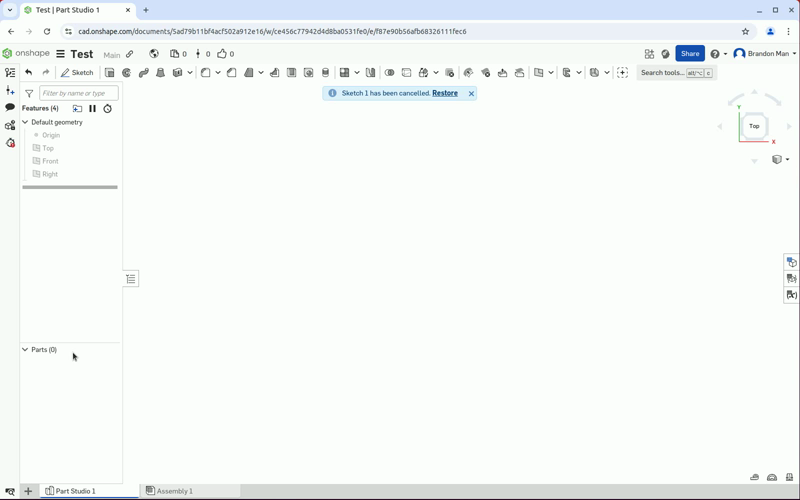
key(up)
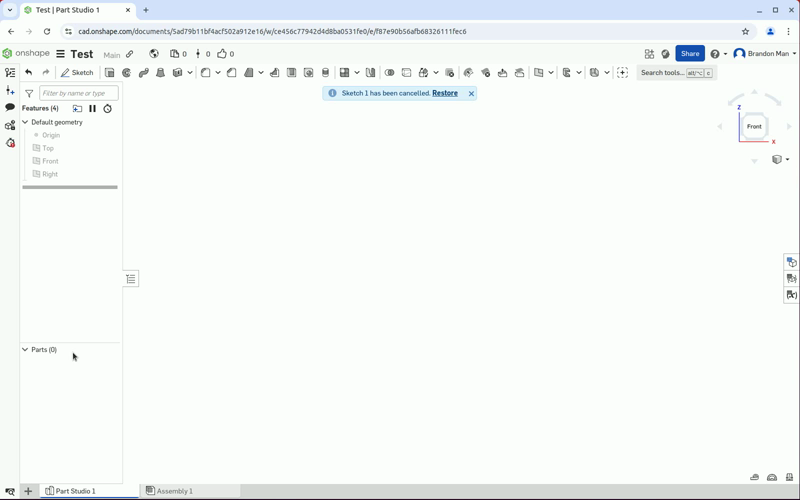
key_up(shift)
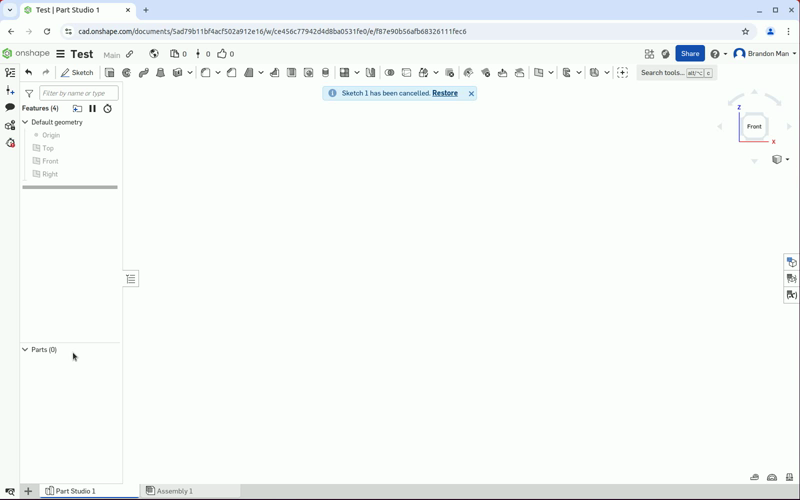
mouse_move(73, 352)
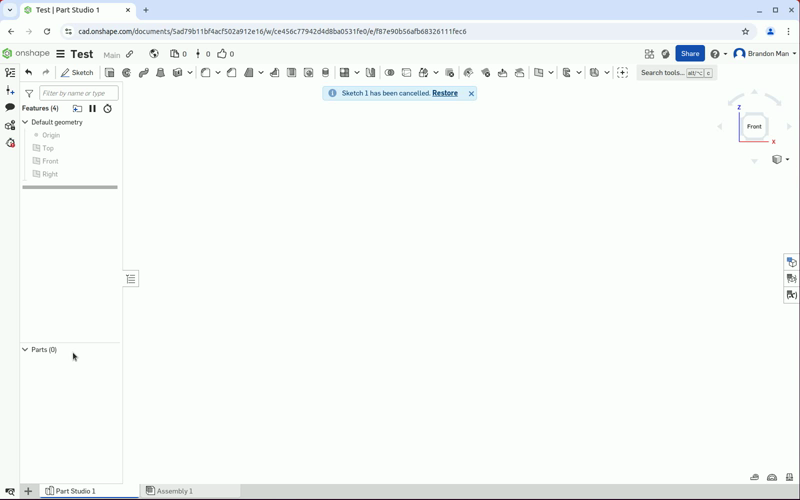
key(shift+y)
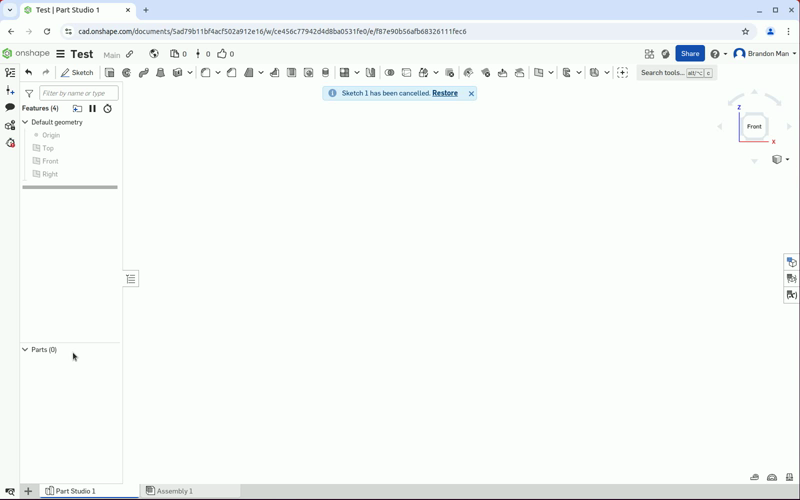
key(shift+s)
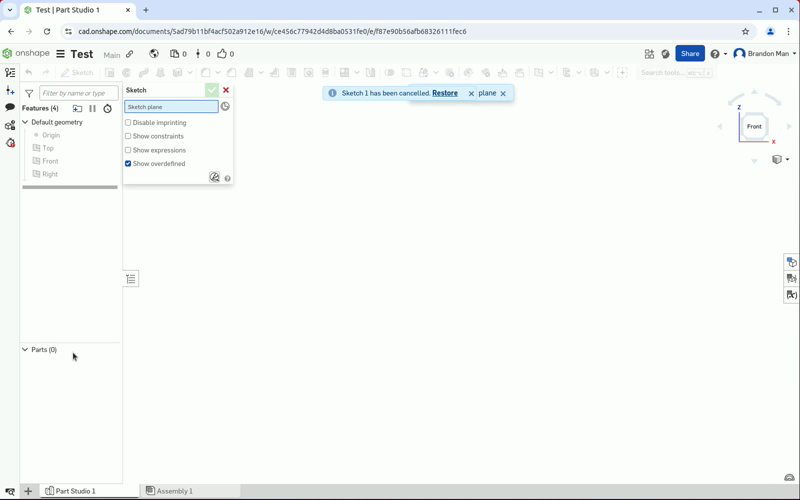
mouse_move(73, 163)
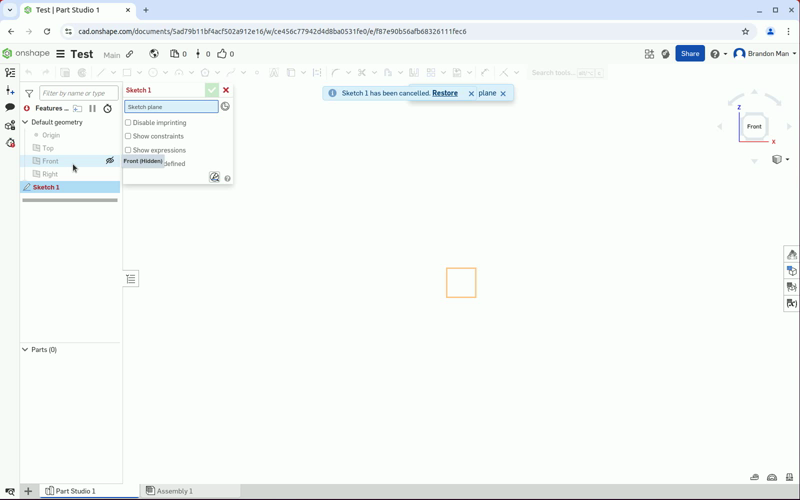
click(73, 163)
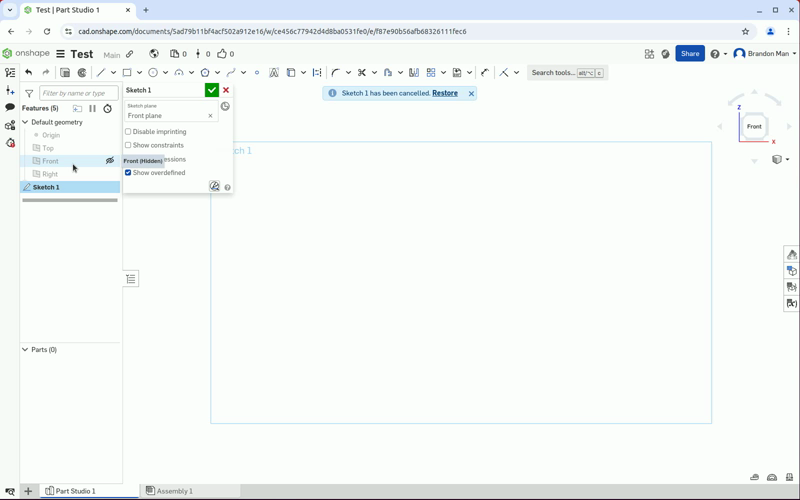
mouse_move(73, 352)
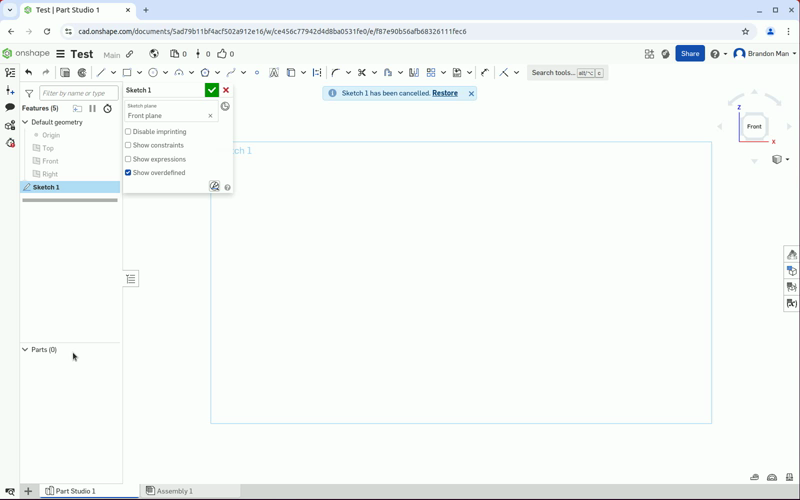
key(y)
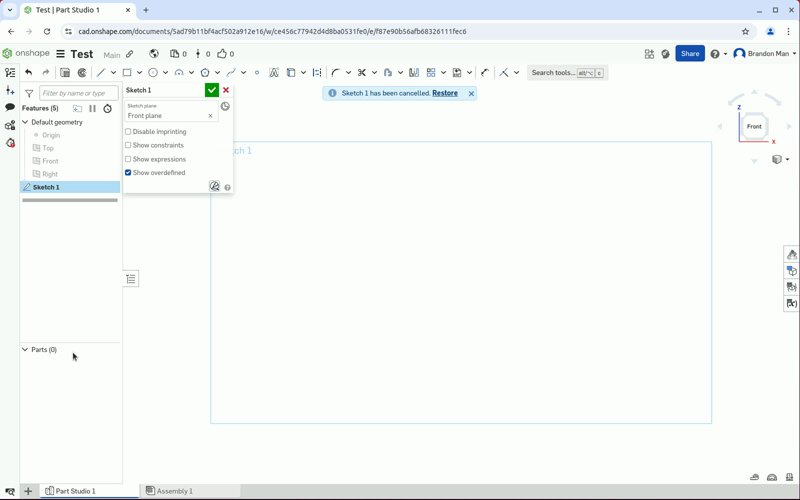
key(l)
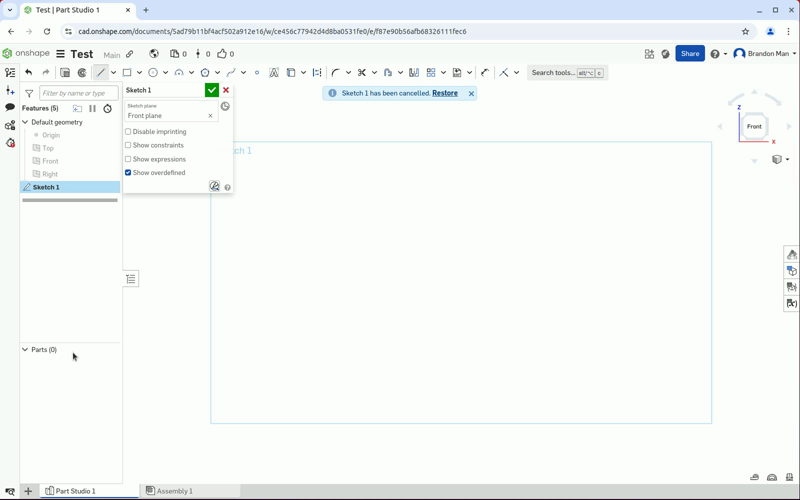
key_down(shift)
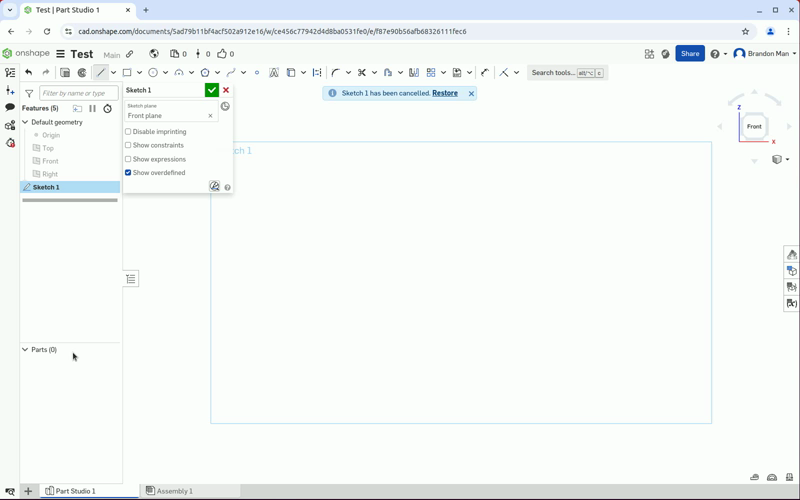
mouse_move(449, 260)
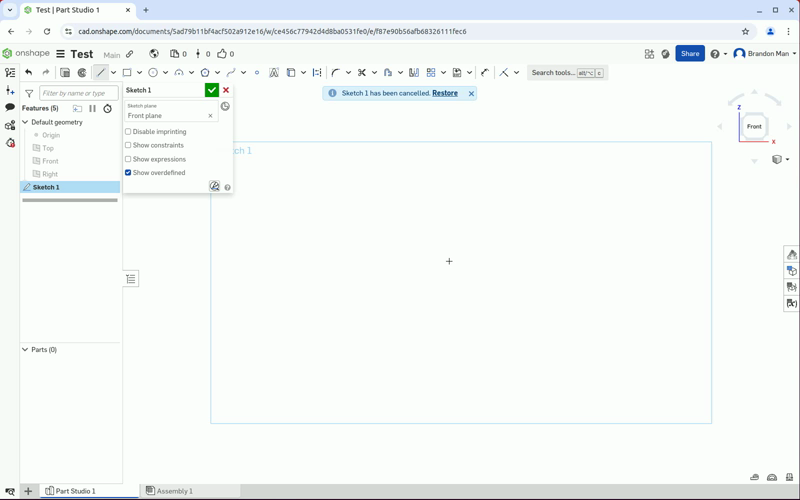
click(449, 260)
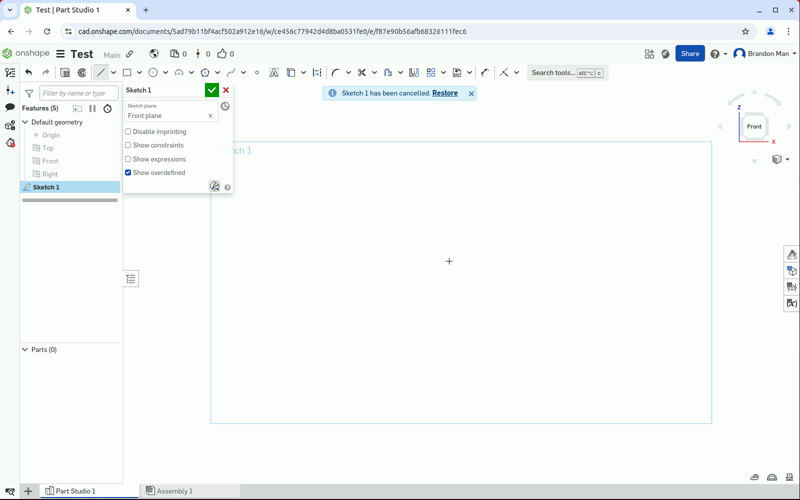
key_up(shift)
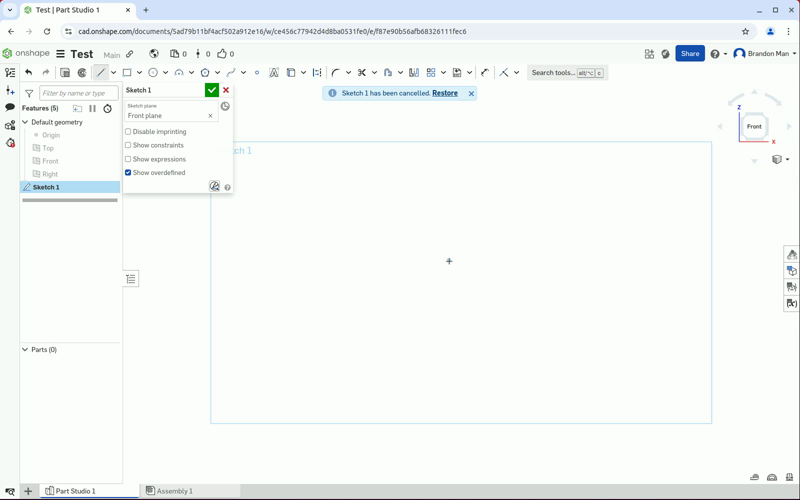
key_down(shift)
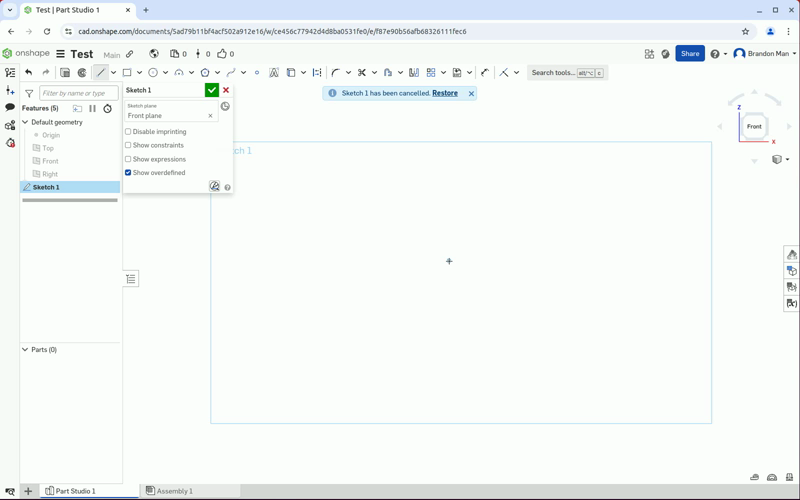
mouse_move(479, 260)
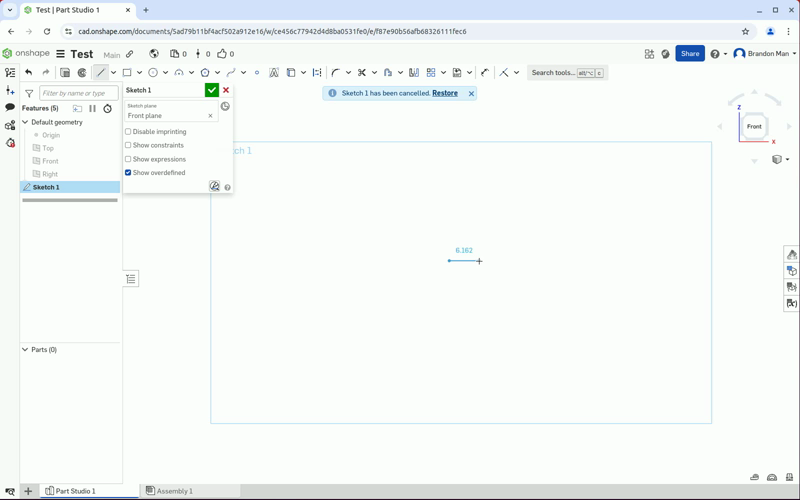
mouse_move(461, 260)
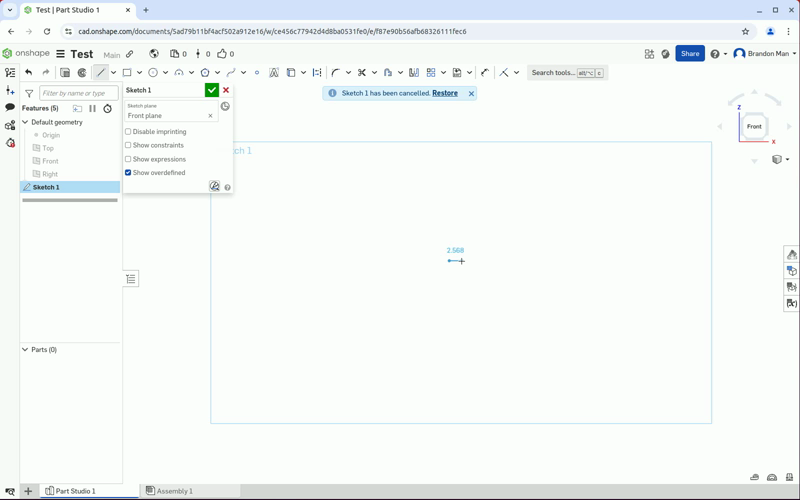
click(461, 260)
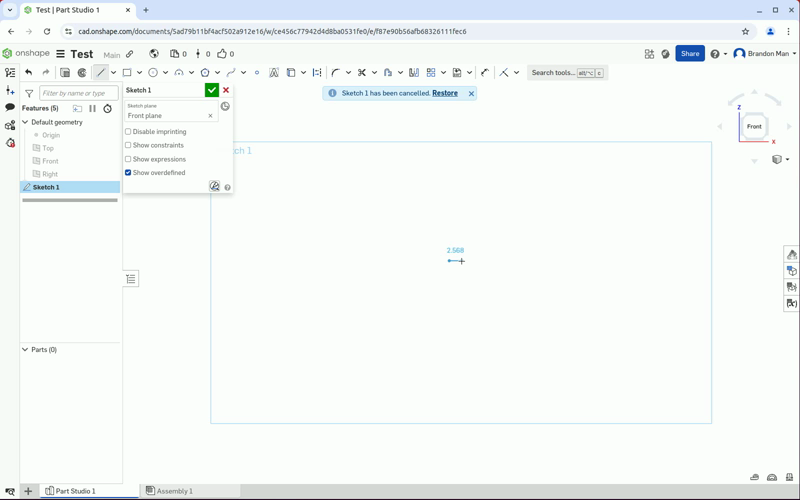
key_up(shift)
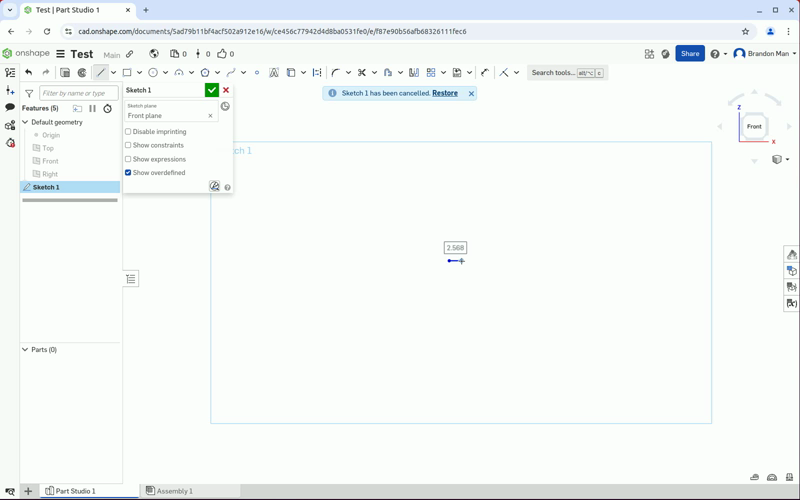
key_down(shift)
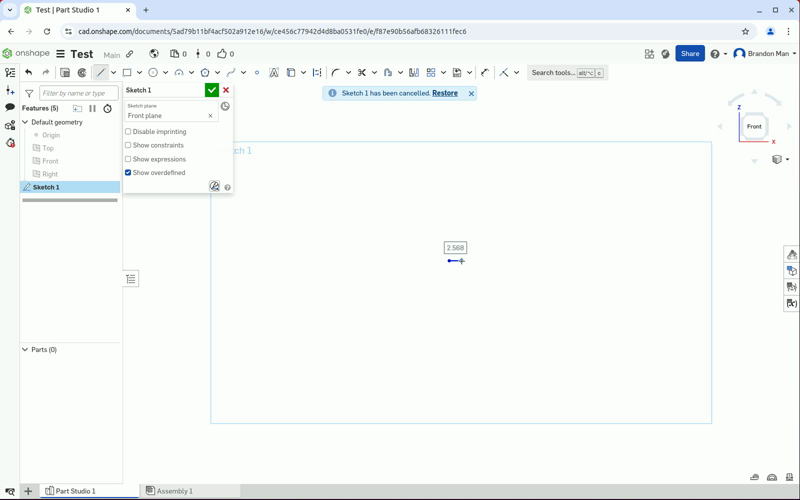
mouse_move(492, 260)
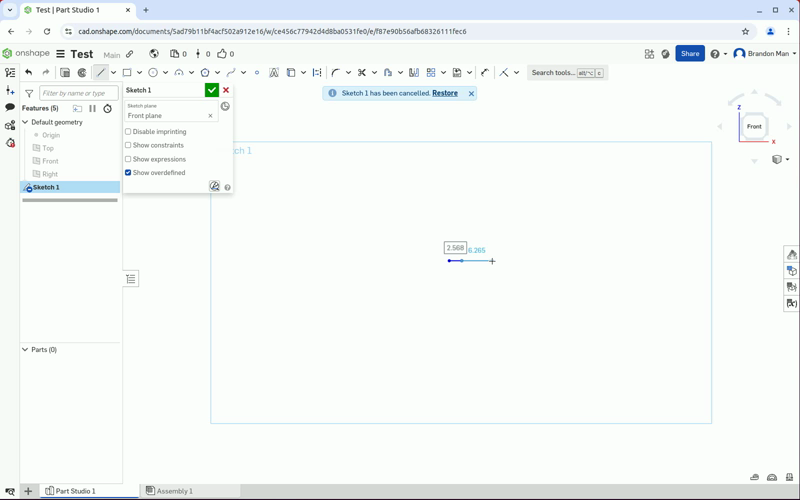
mouse_move(461, 247)
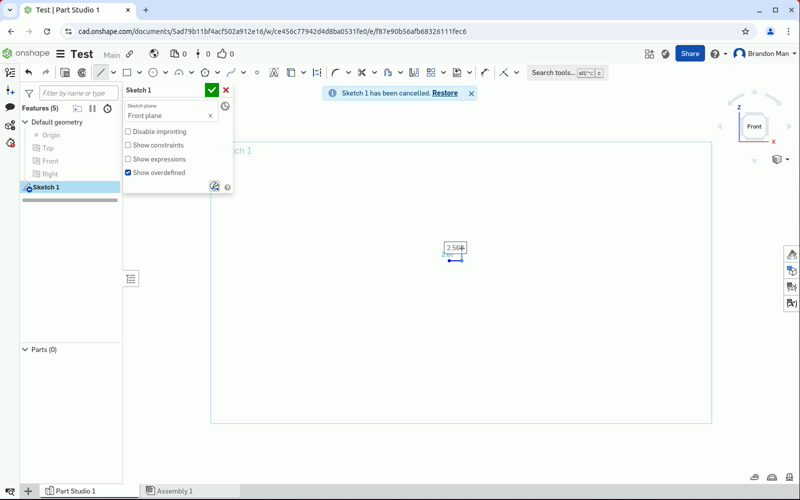
click(461, 247)
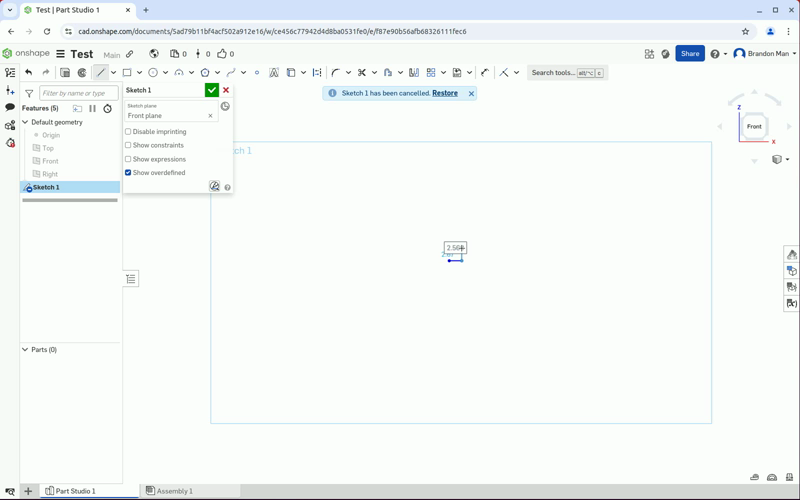
key_up(shift)
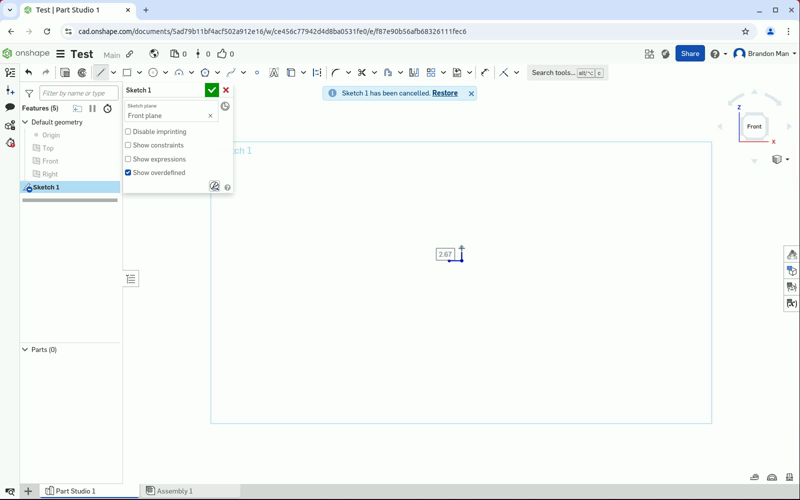
key_down(shift)
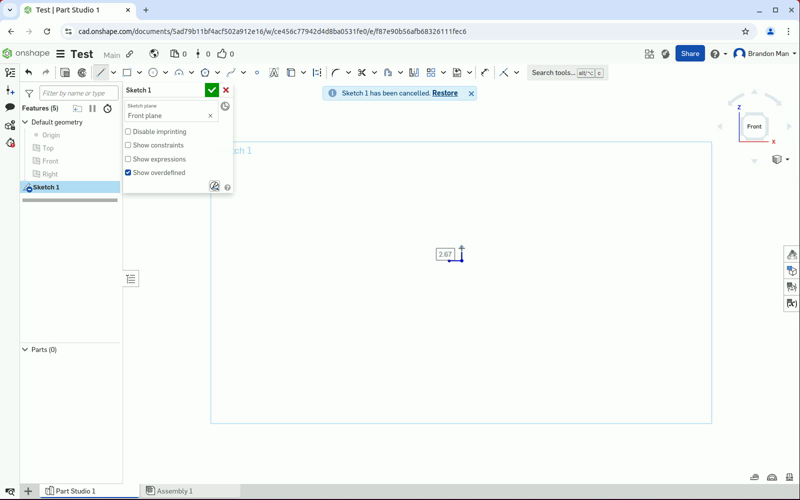
mouse_move(492, 247)
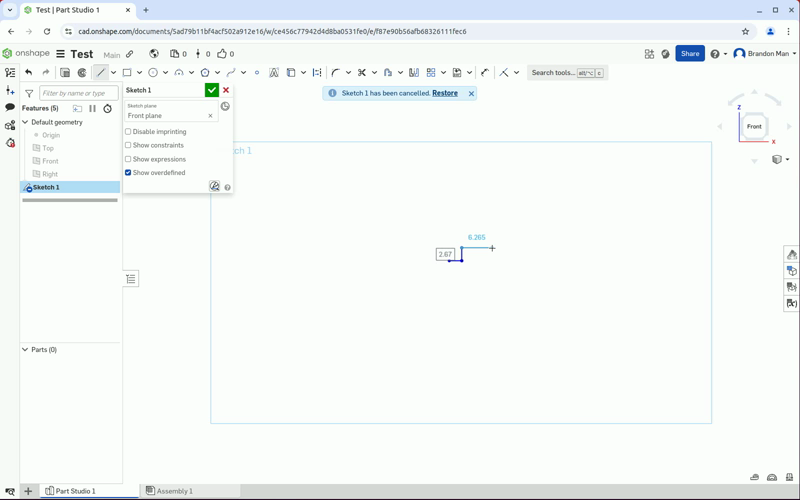
mouse_move(449, 247)
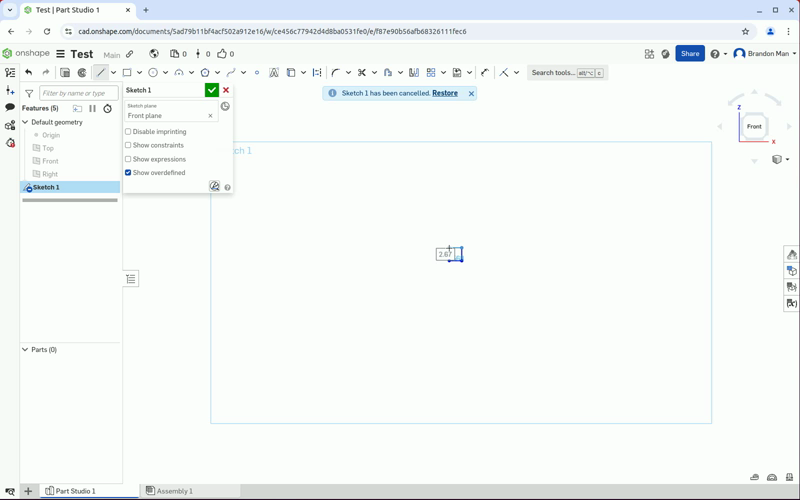
click(449, 247)
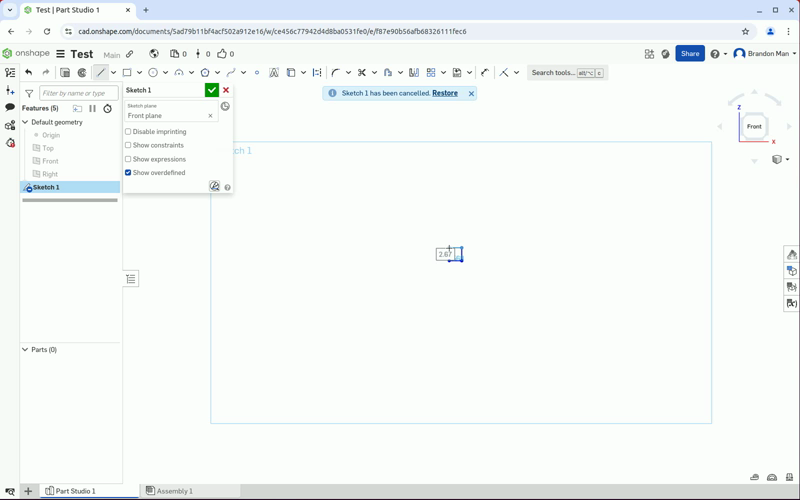
key_up(shift)
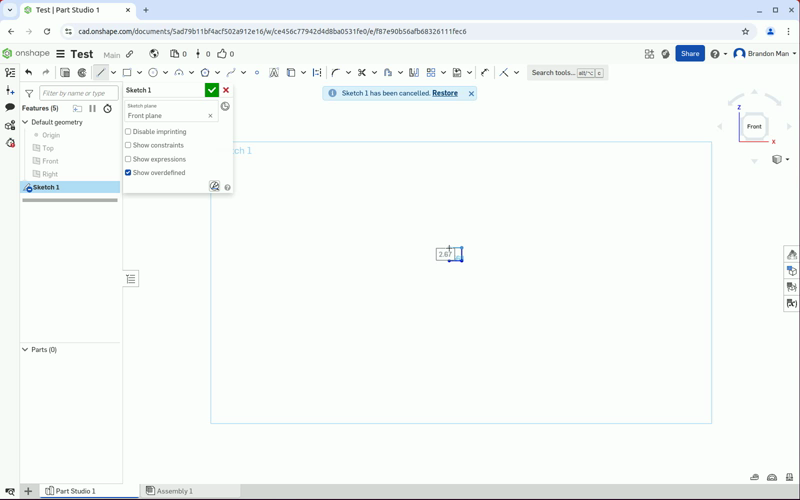
mouse_move(479, 247)
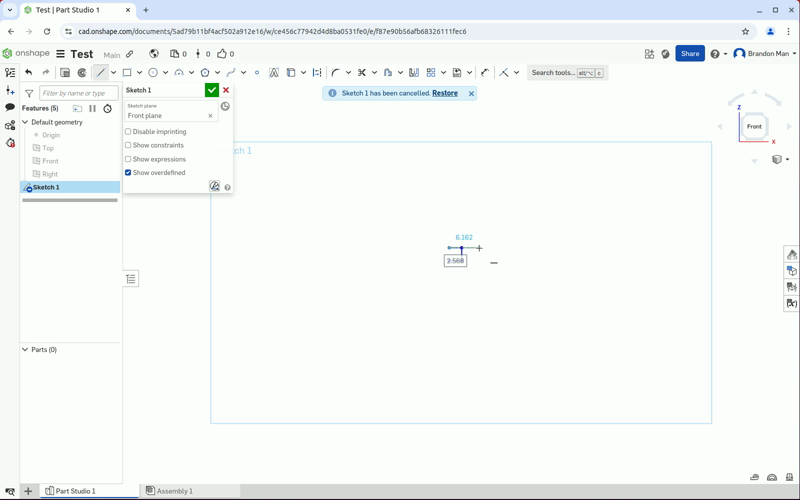
key_down(shift)
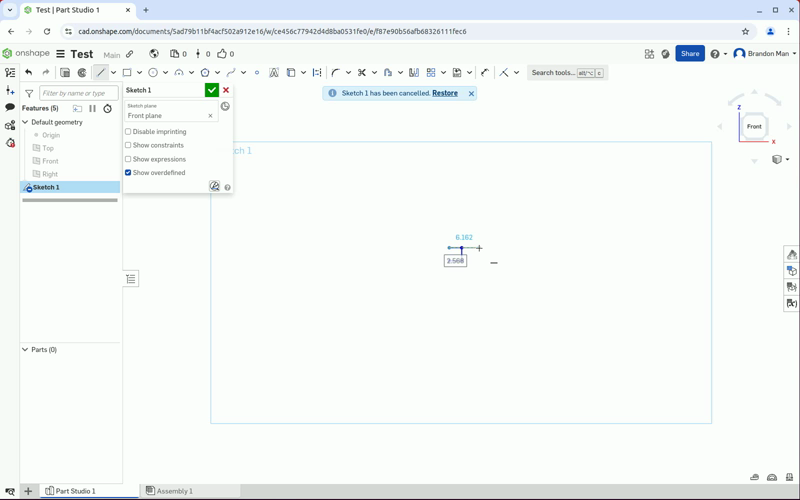
mouse_move(449, 260)
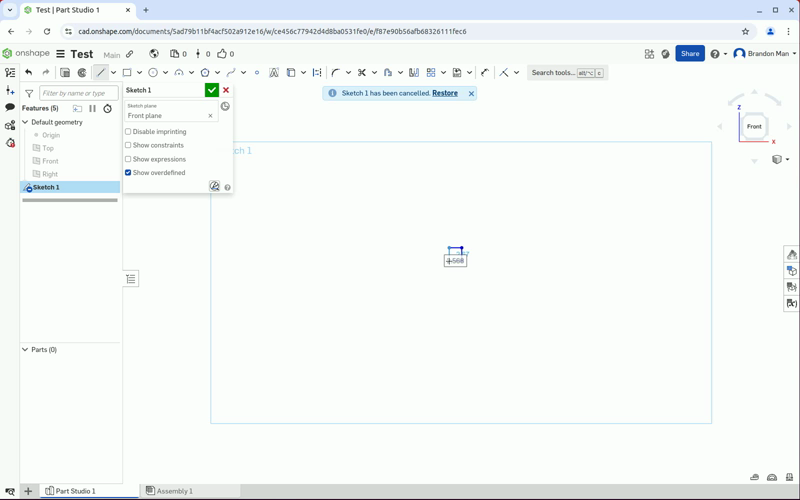
key_up(shift)
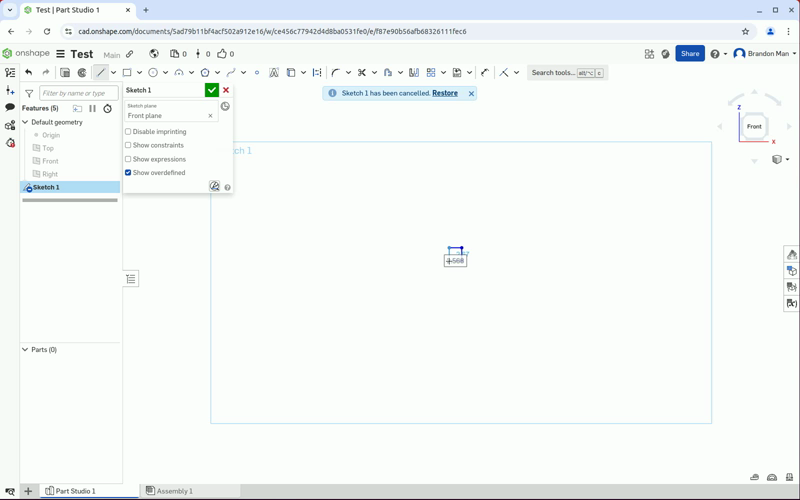
click(449, 260)
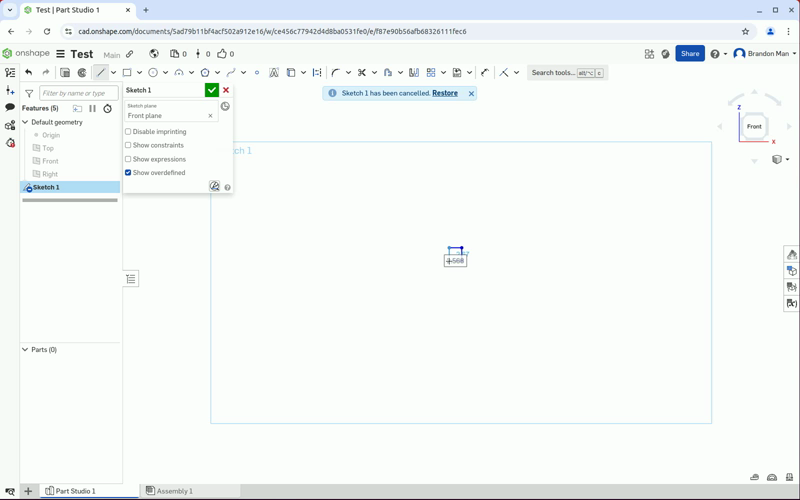
key(esc)
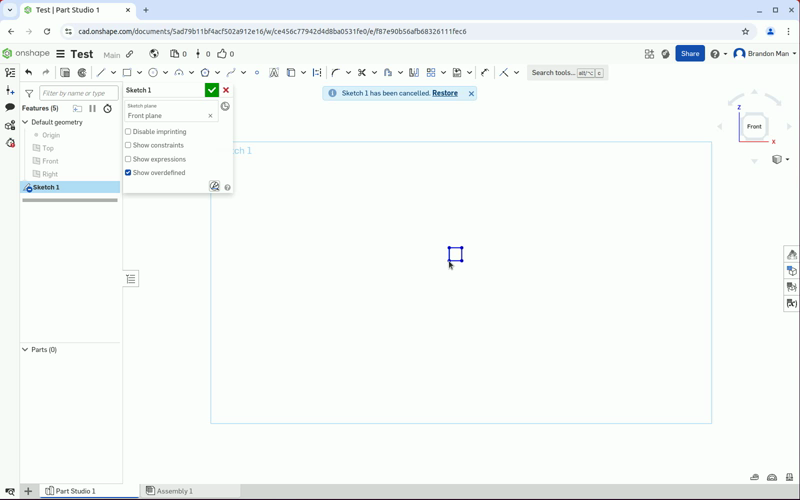
mouse_move(458, 251)
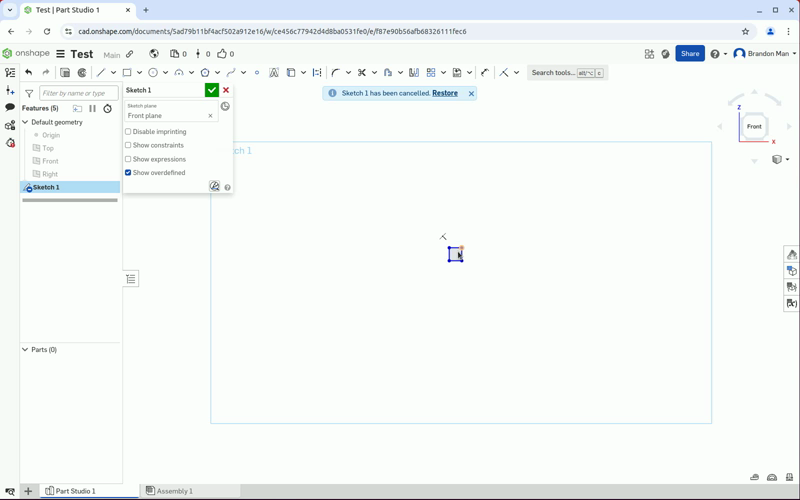
scroll(6)
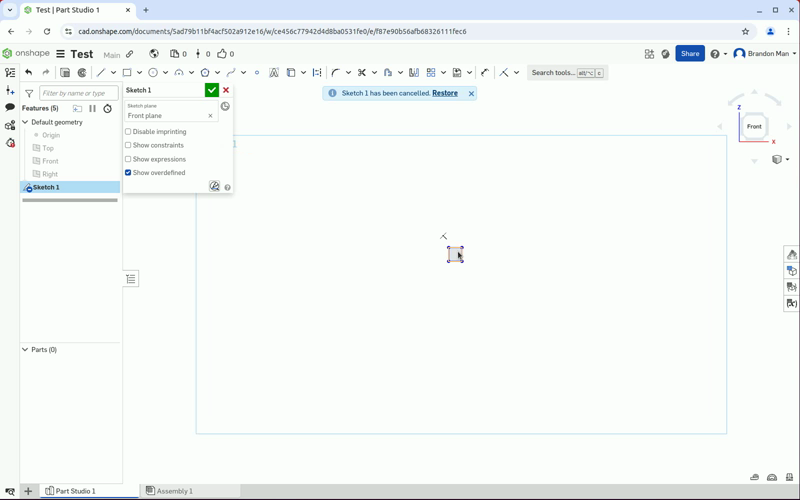
scroll(6)
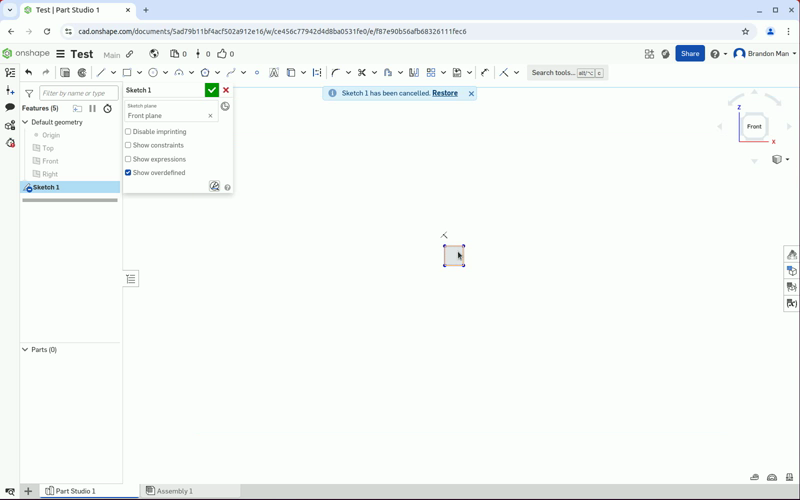
scroll(6)
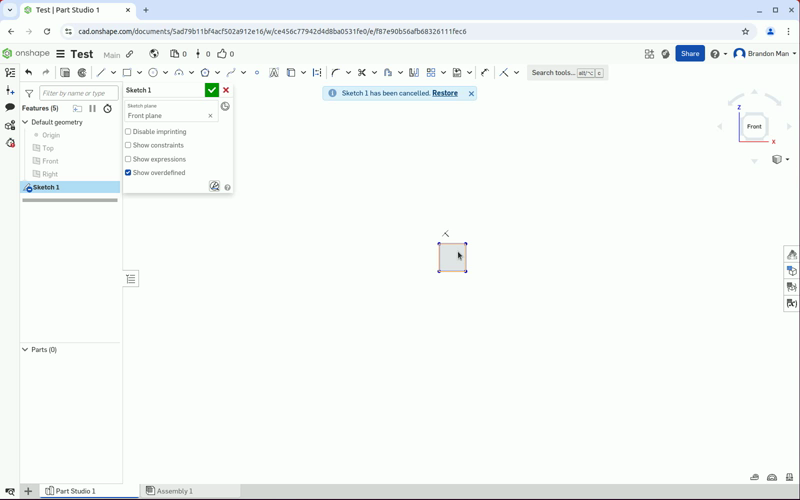
scroll(6)
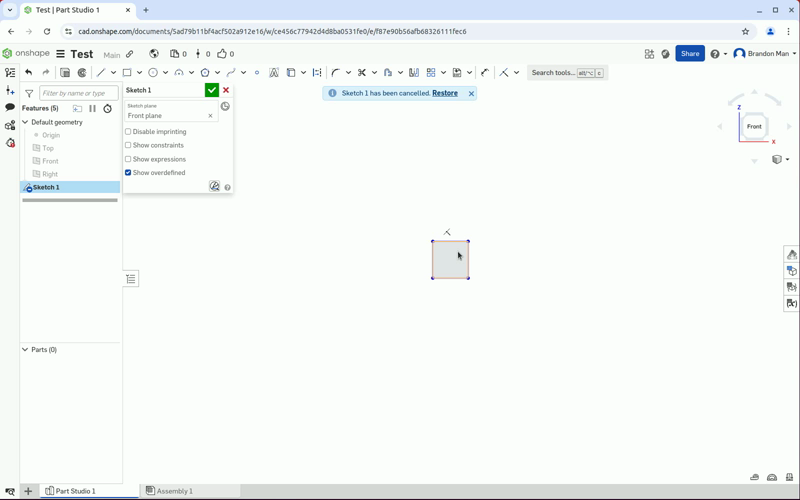
scroll(6)
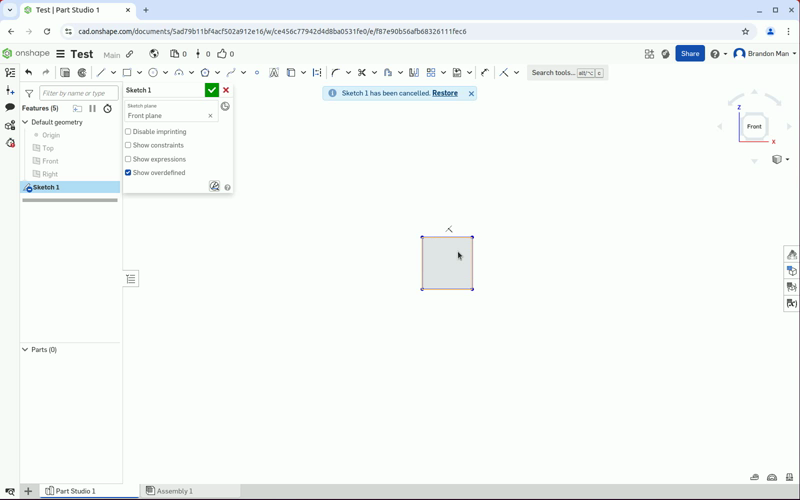
scroll(6)
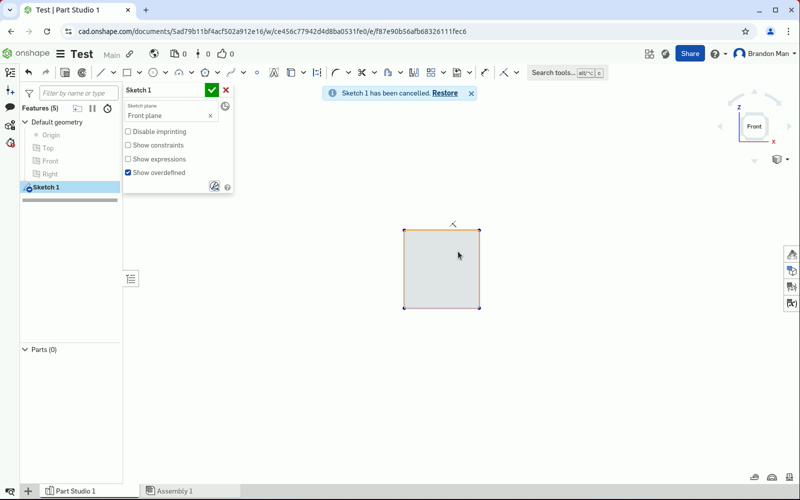
scroll(6)
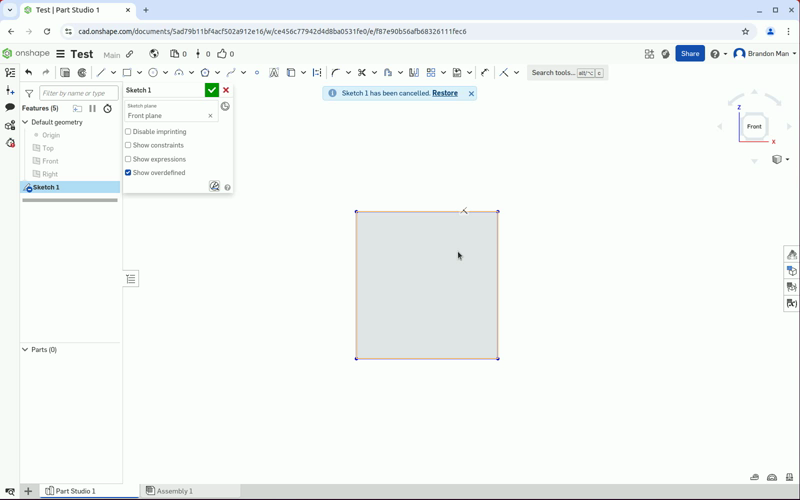
click(458, 251)
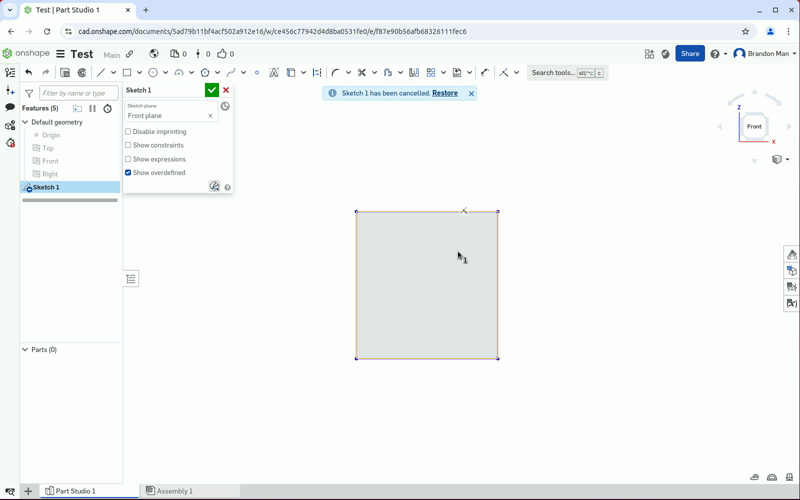
scroll(-6)
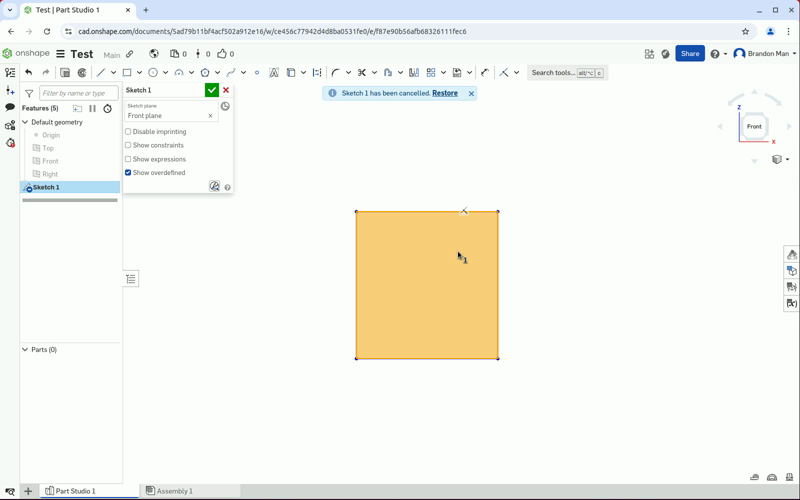
scroll(-6)
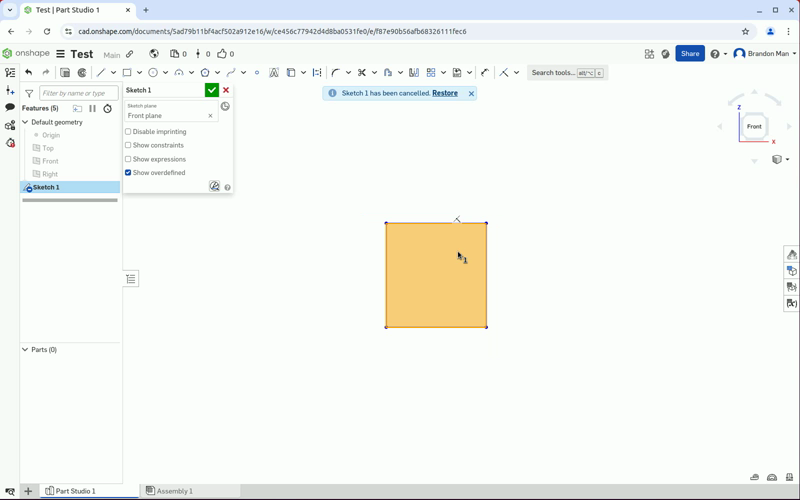
scroll(-6)
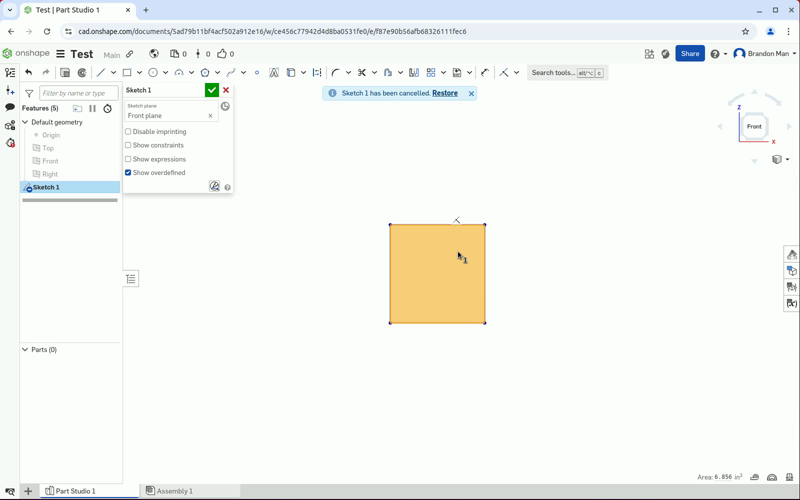
scroll(-6)
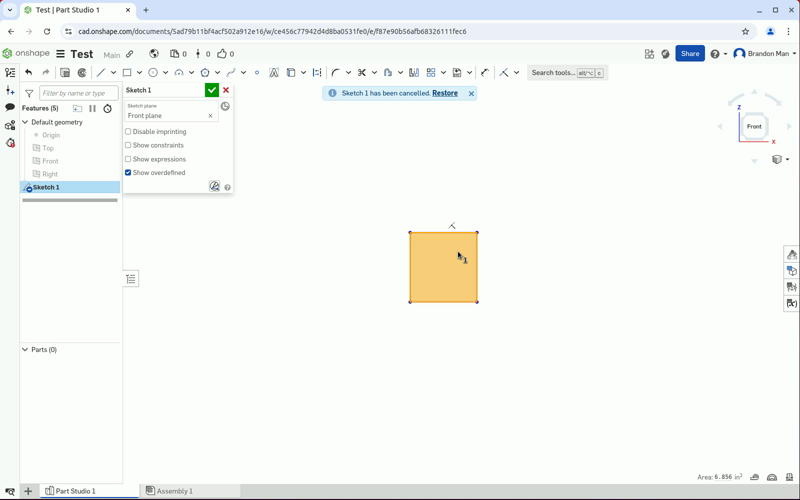
scroll(-6)
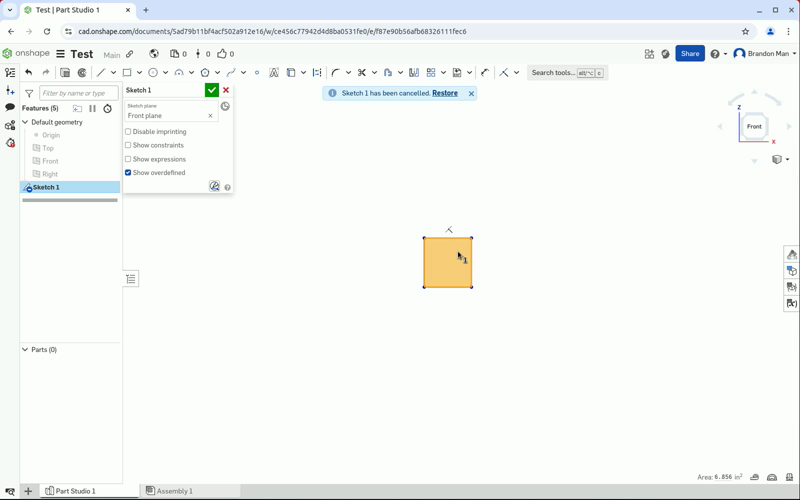
scroll(-6)
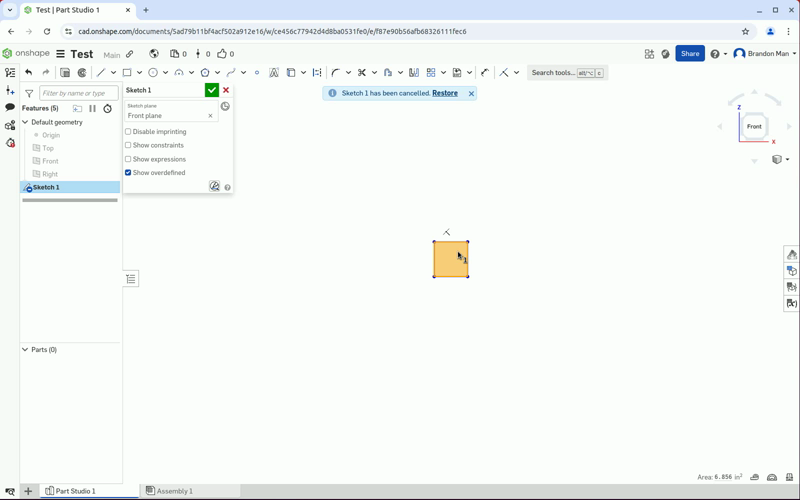
scroll(-6)
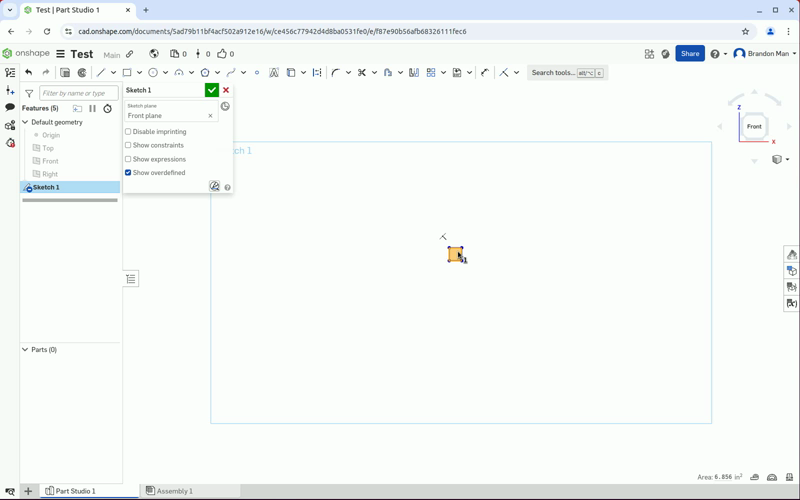
mouse_move(73, 352)
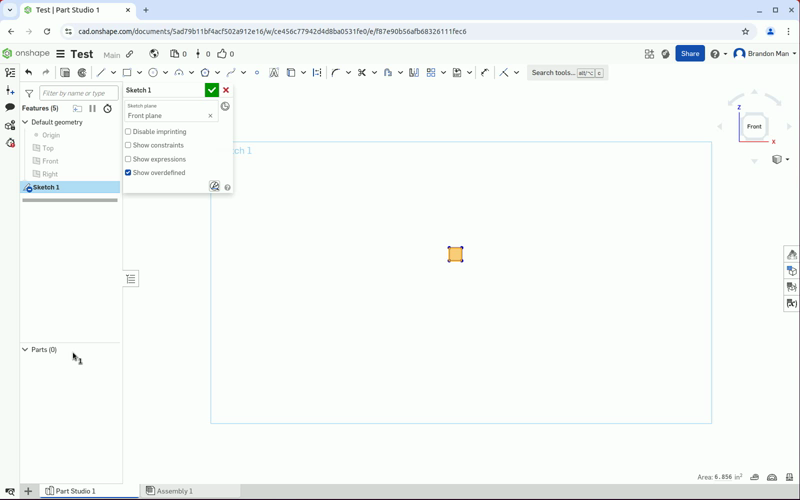
key(shift+y)
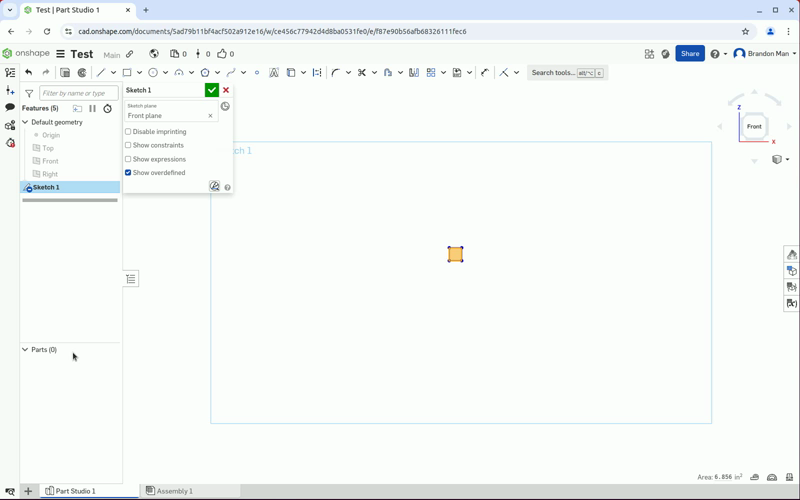
key(shift+e)
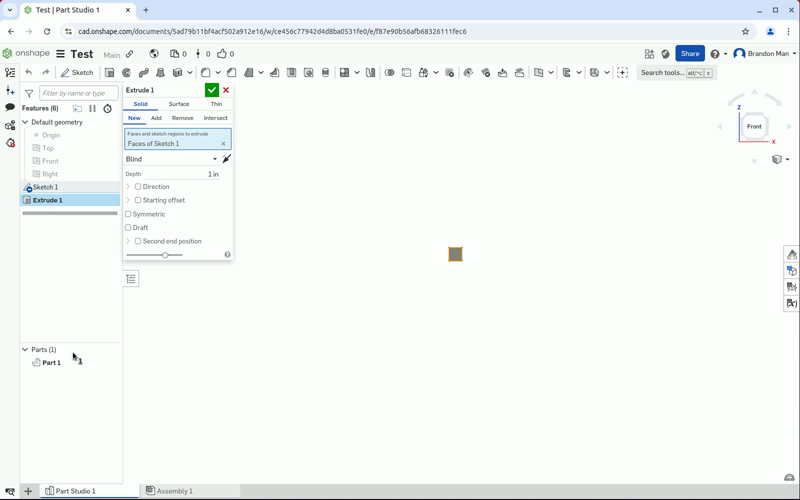
mouse_move(143, 106)
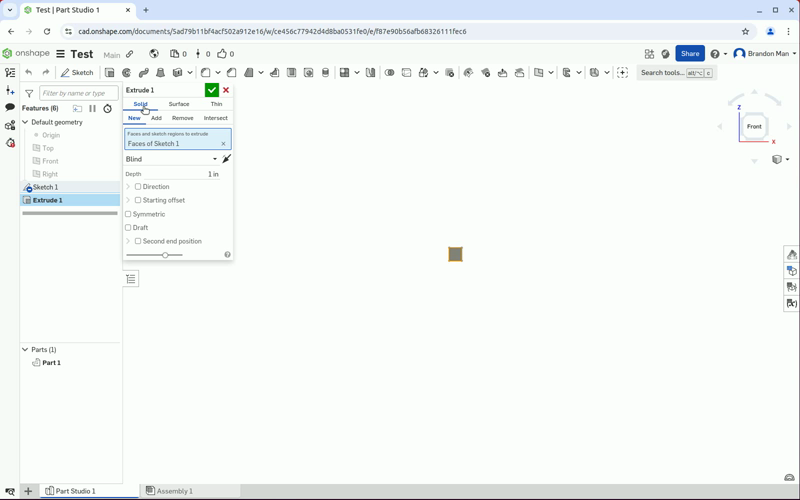
click(143, 106)
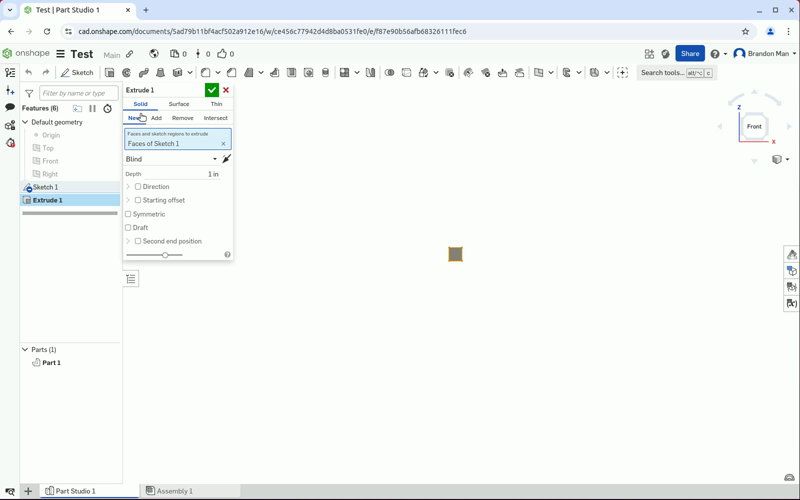
mouse_move(137, 120)
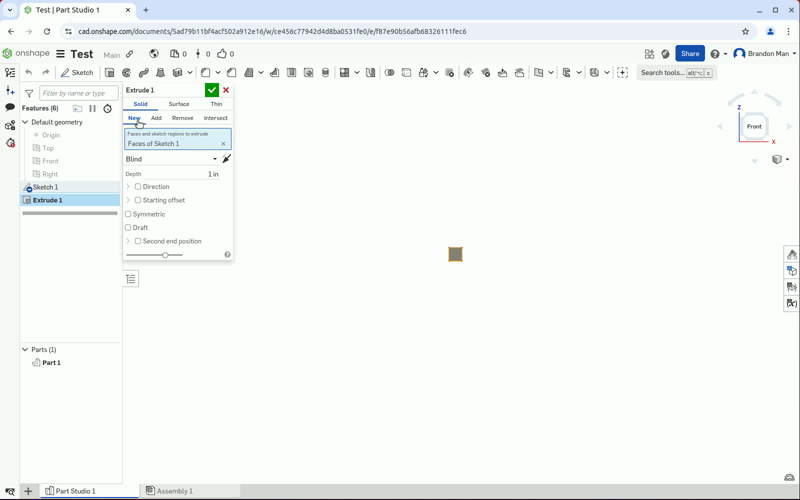
click(137, 120)
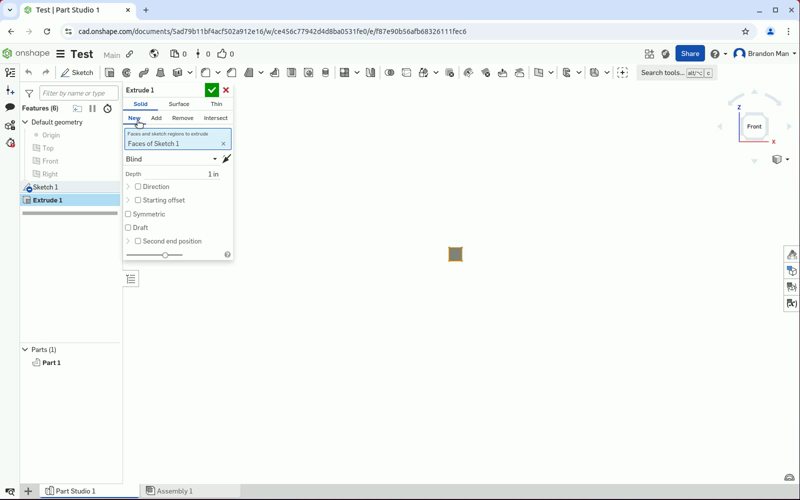
key(tab, 4)
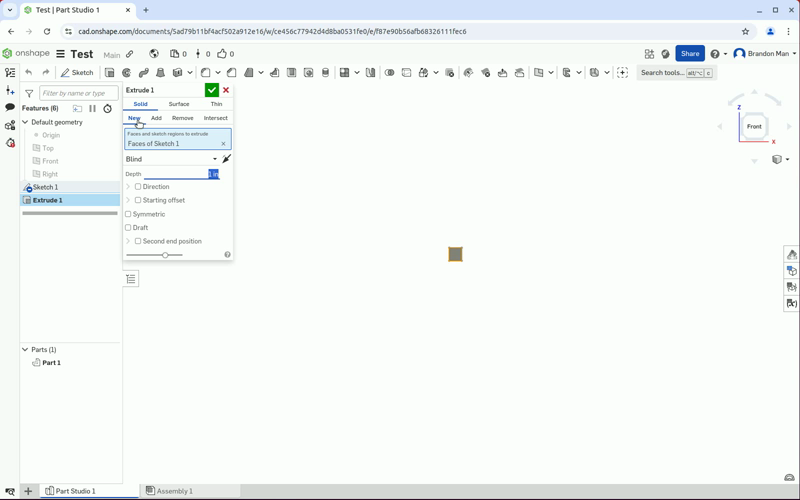
text(0.481)
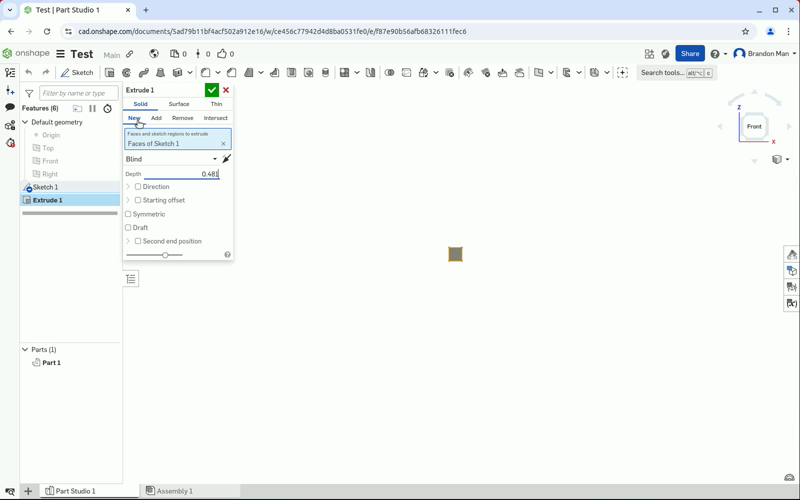
key(enter)
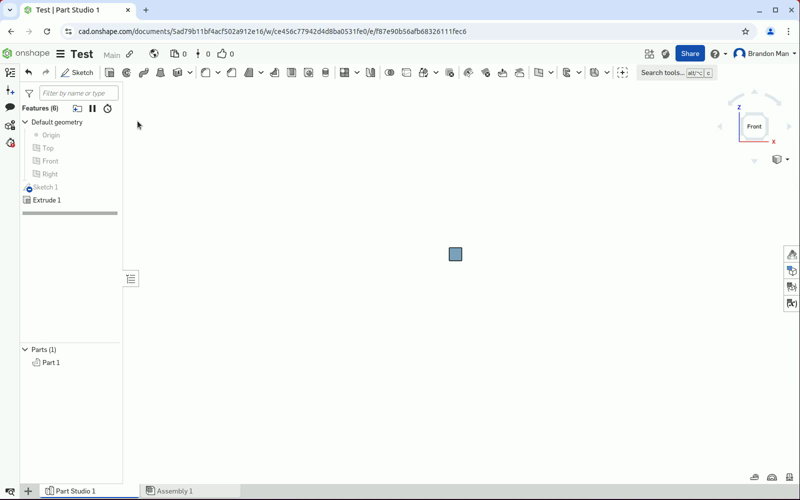
key(shift+h)
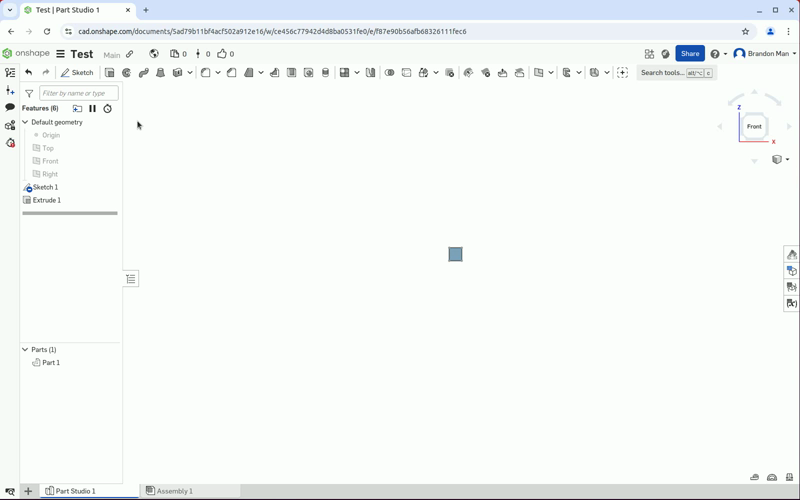
key(shift+h)
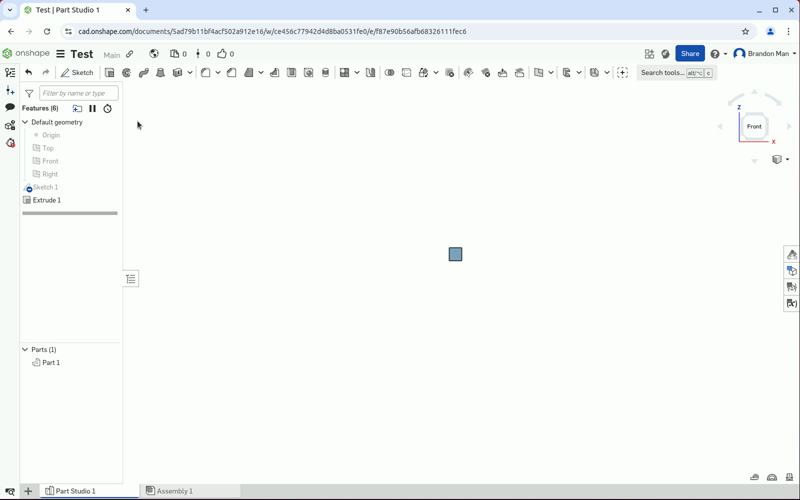
mouse_move(73, 189)
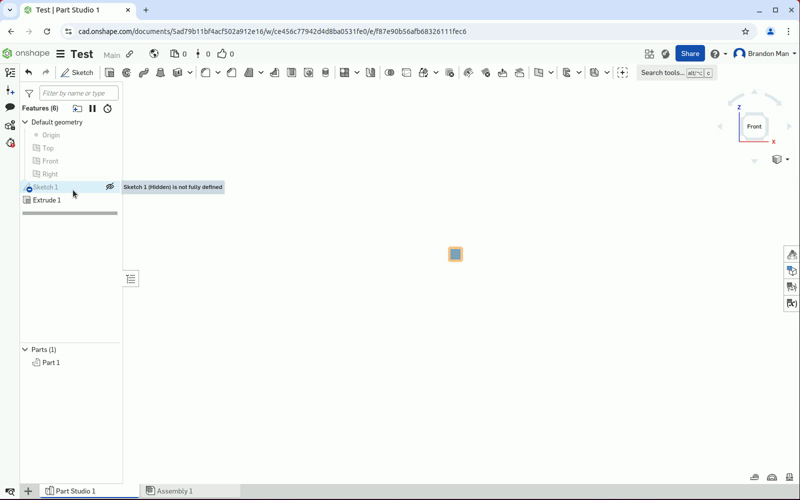
click(73, 189)
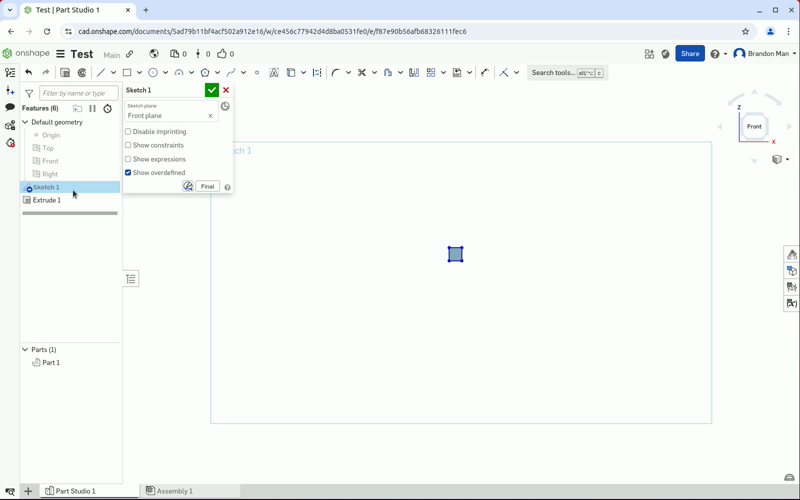
mouse_move(229, 92)
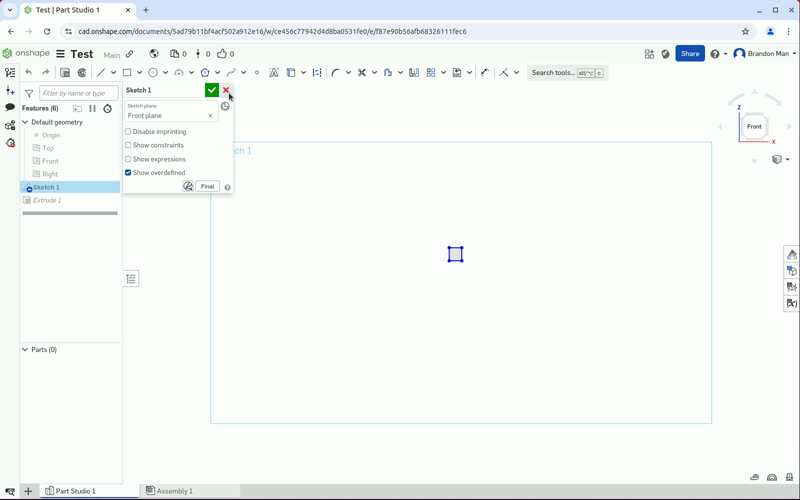
click(229, 92)
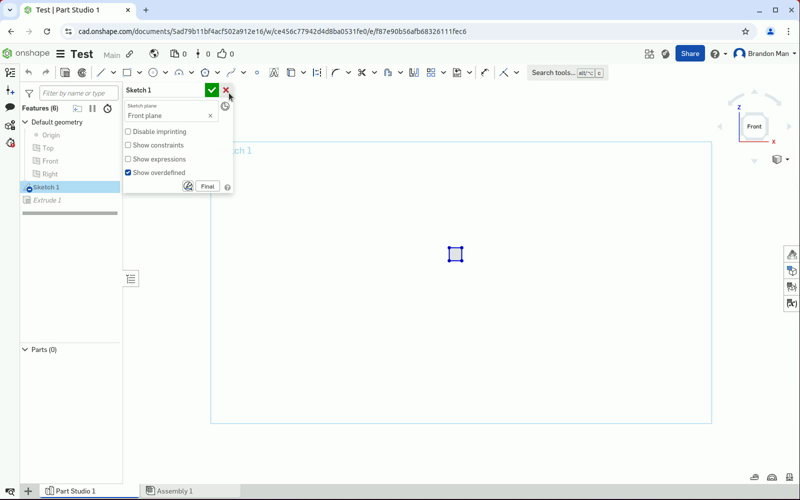
key(shift+s)
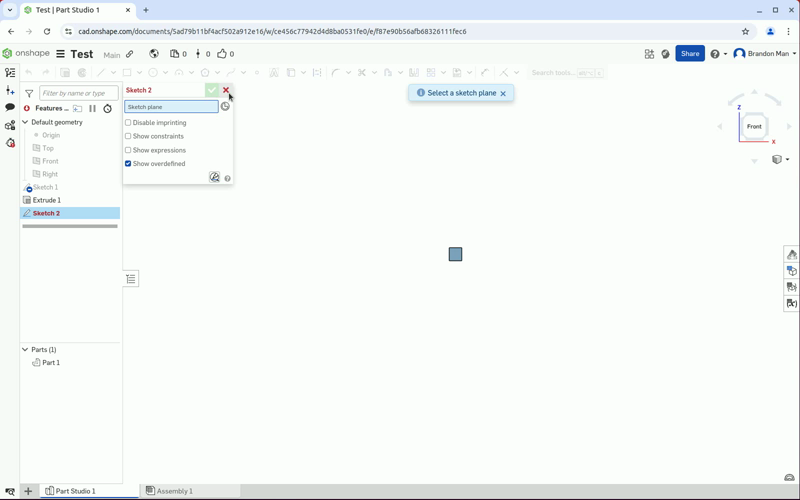
mouse_move(73, 163)
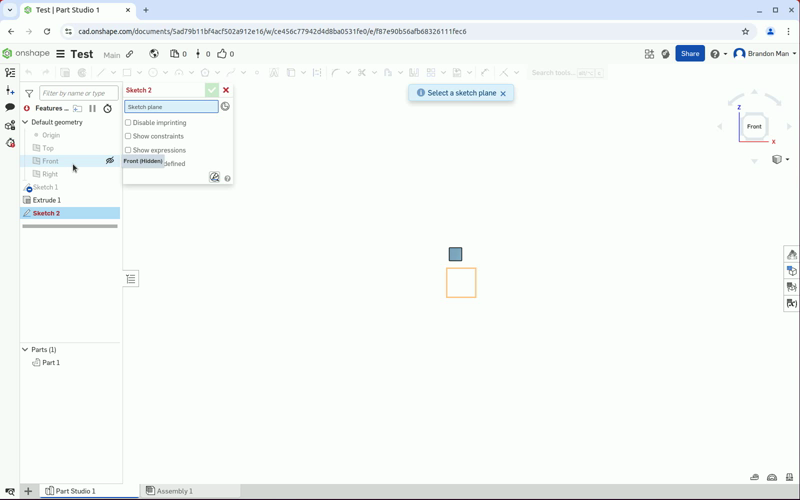
click(73, 163)
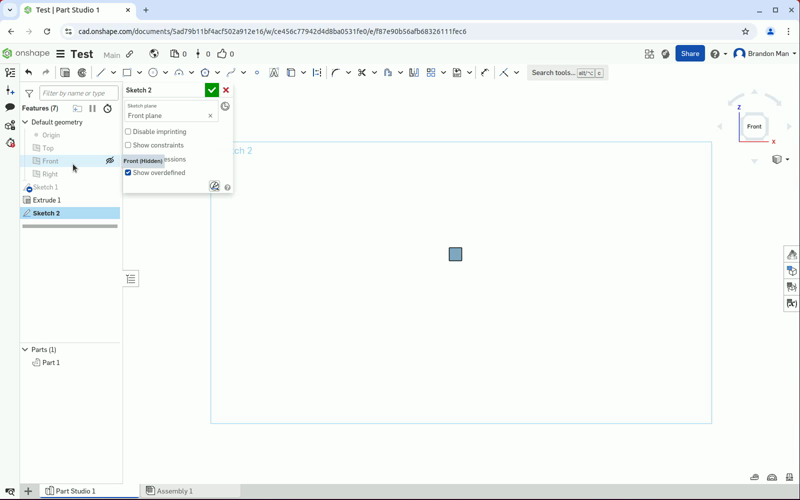
mouse_move(73, 352)
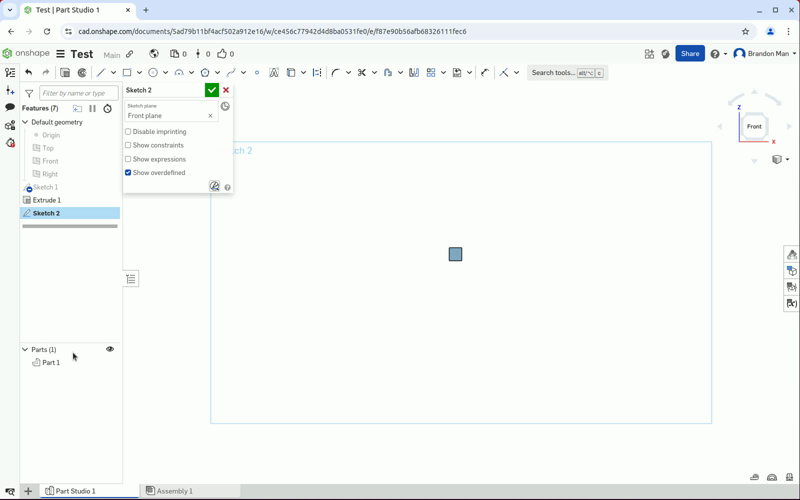
key(y)
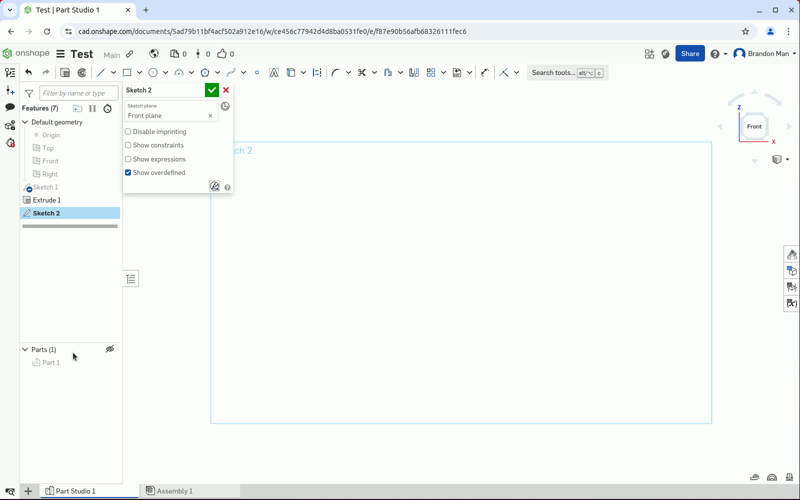
key(l)
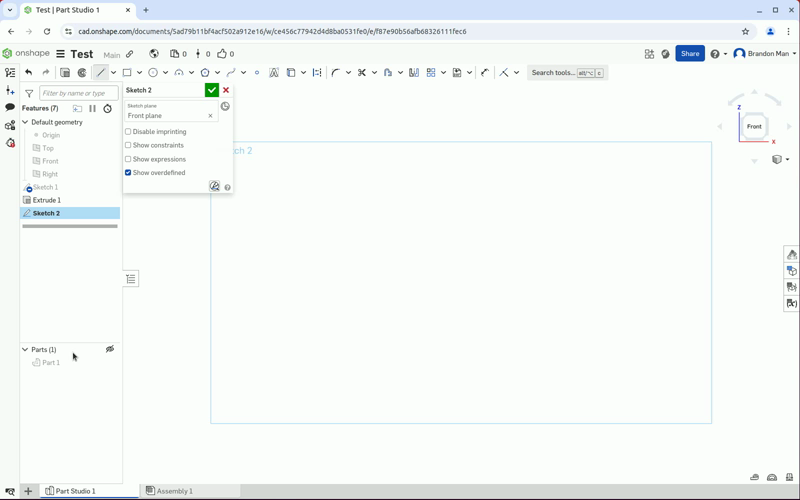
key_down(shift)
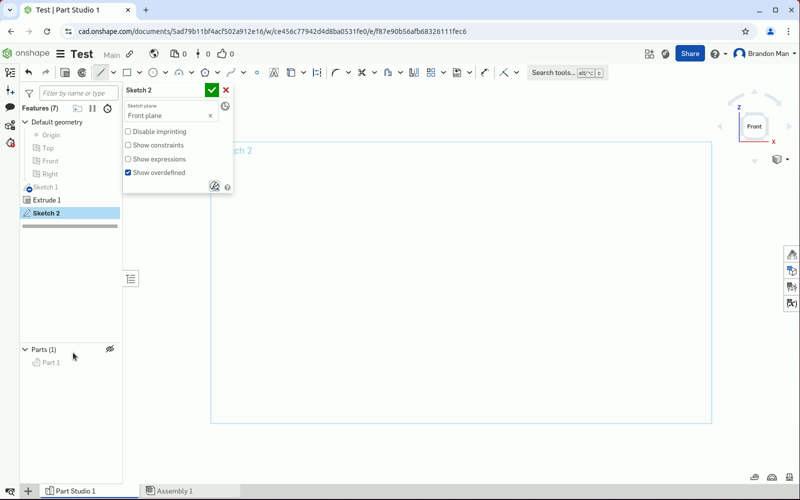
mouse_move(449, 260)
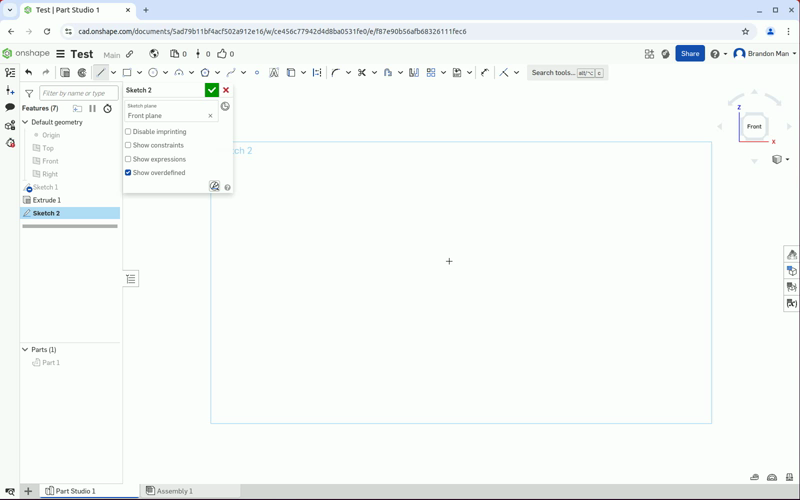
click(449, 260)
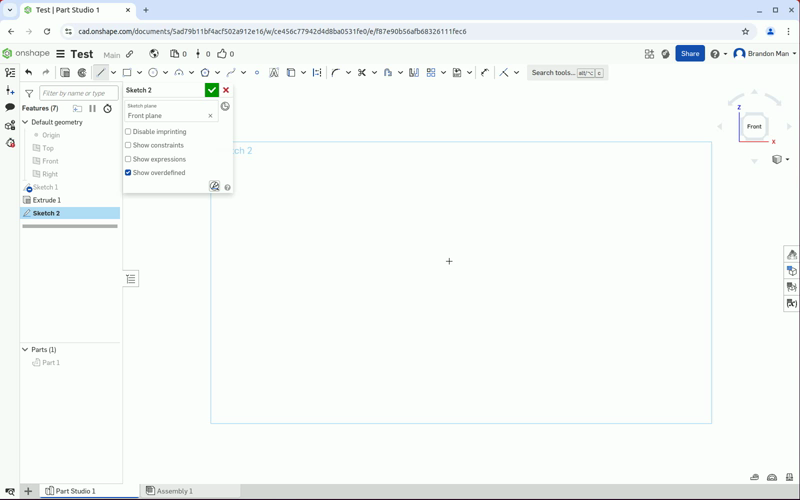
key_up(shift)
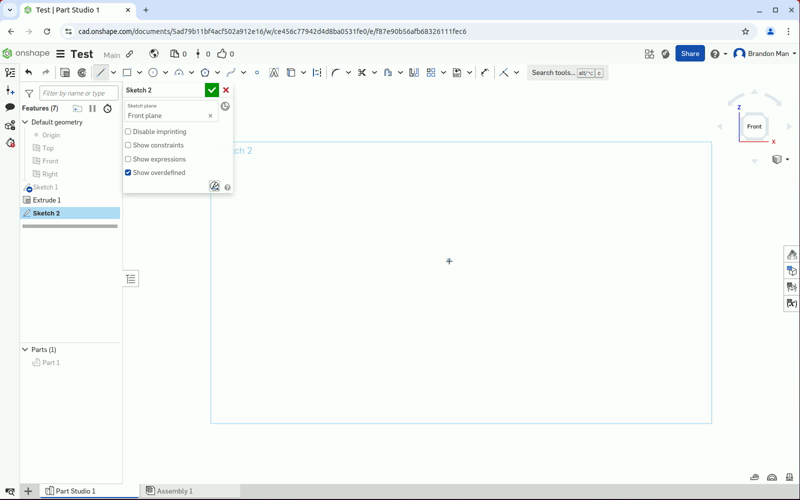
key_down(shift)
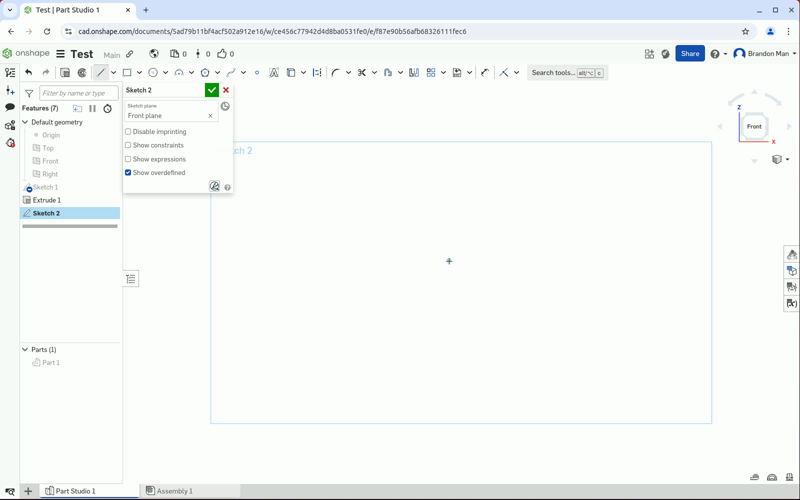
mouse_move(479, 260)
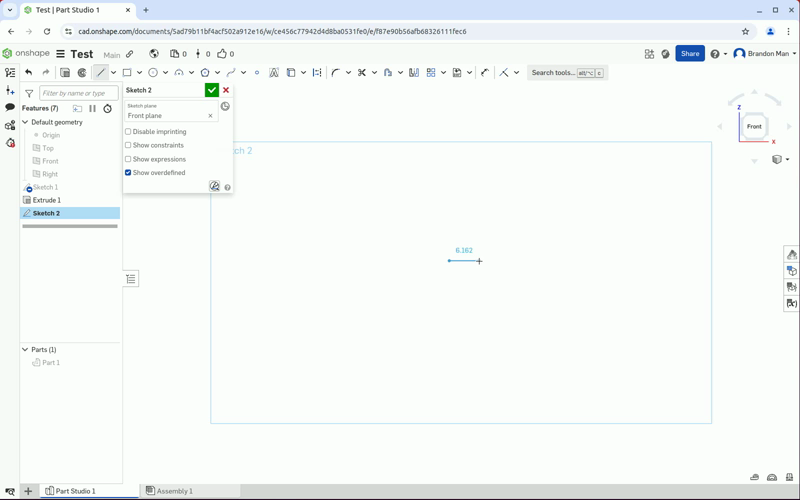
mouse_move(461, 273)
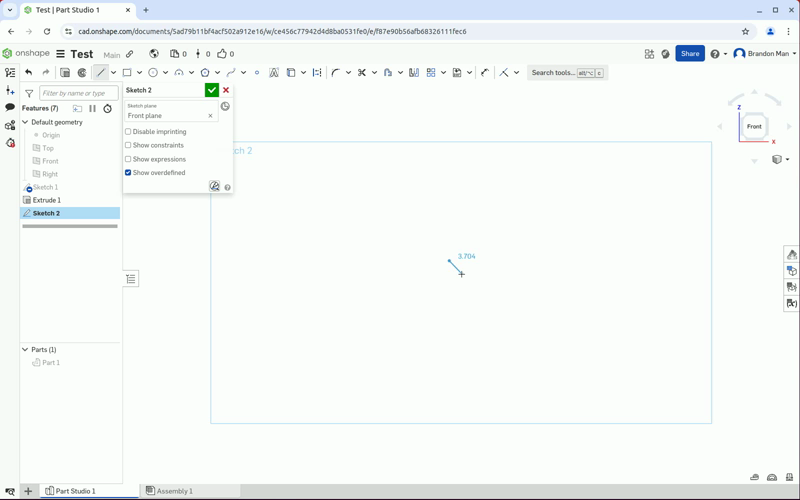
click(461, 273)
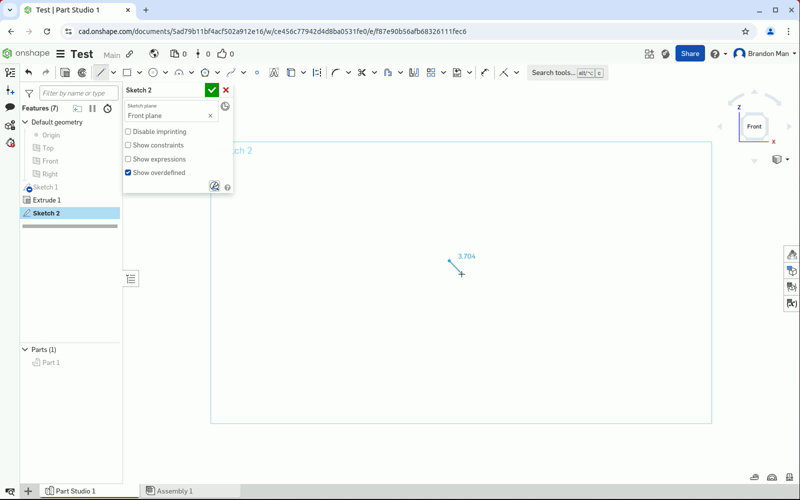
key_up(shift)
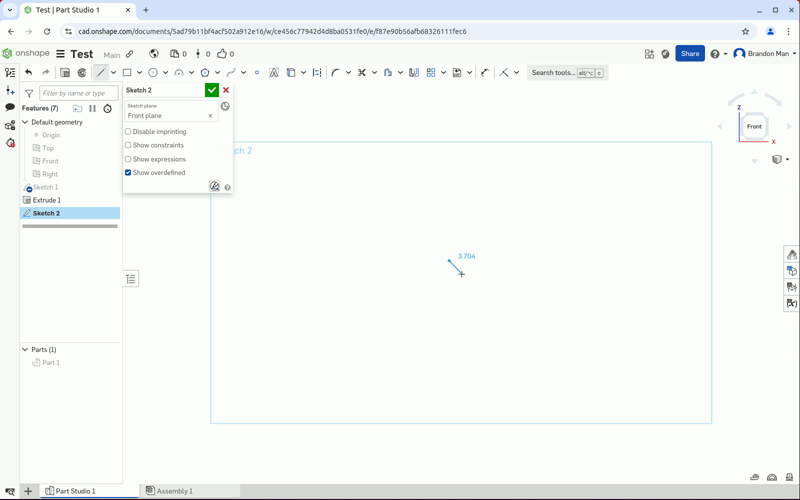
key_down(shift)
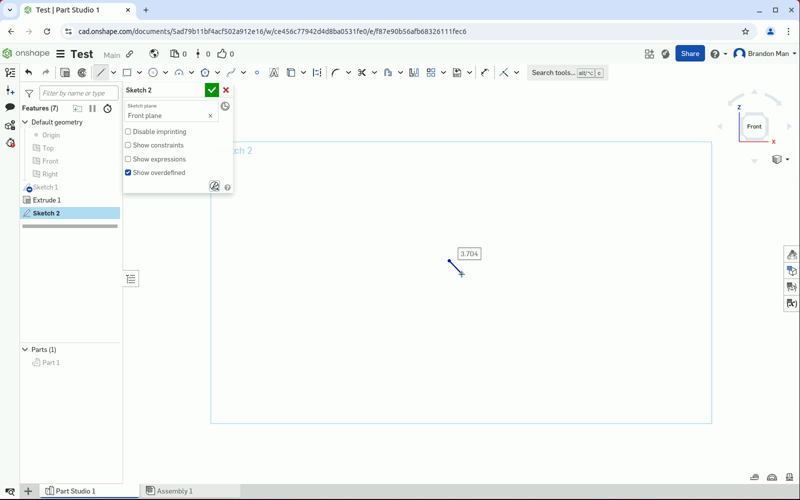
mouse_move(492, 273)
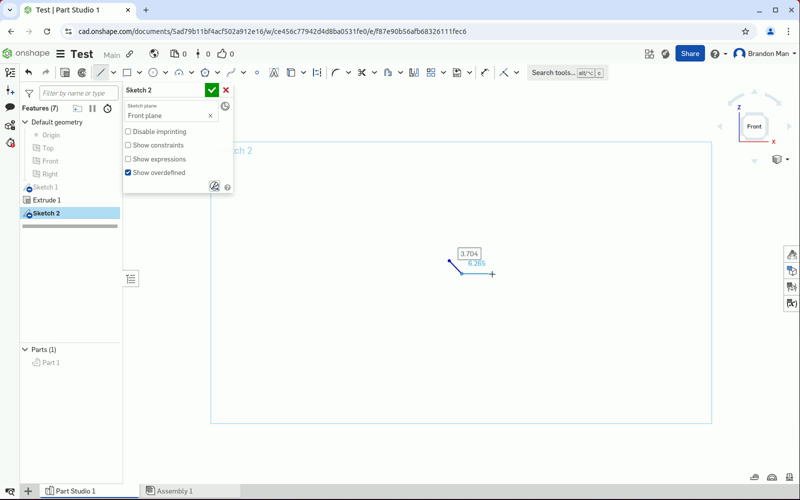
mouse_move(461, 260)
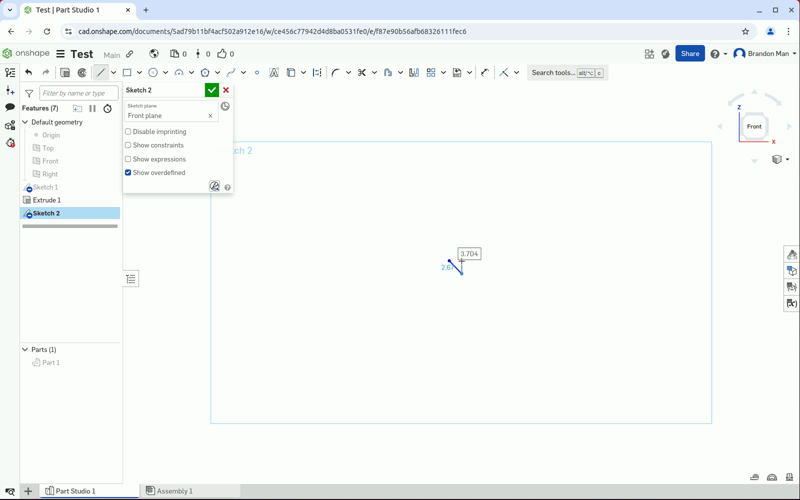
click(461, 260)
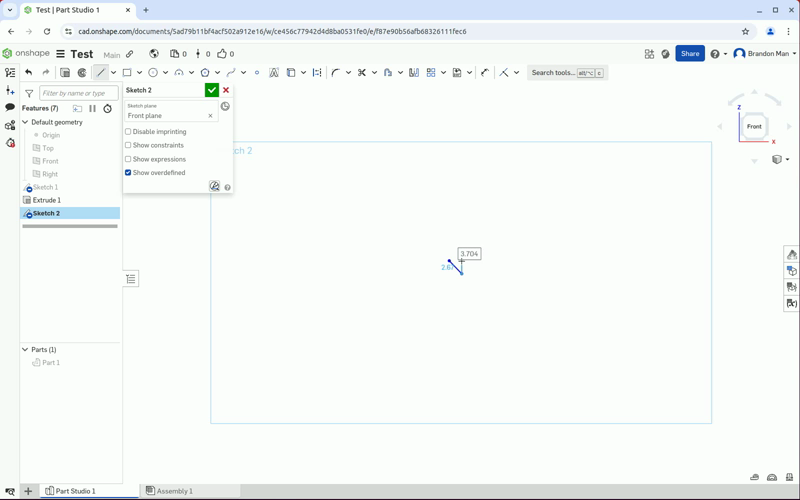
key_up(shift)
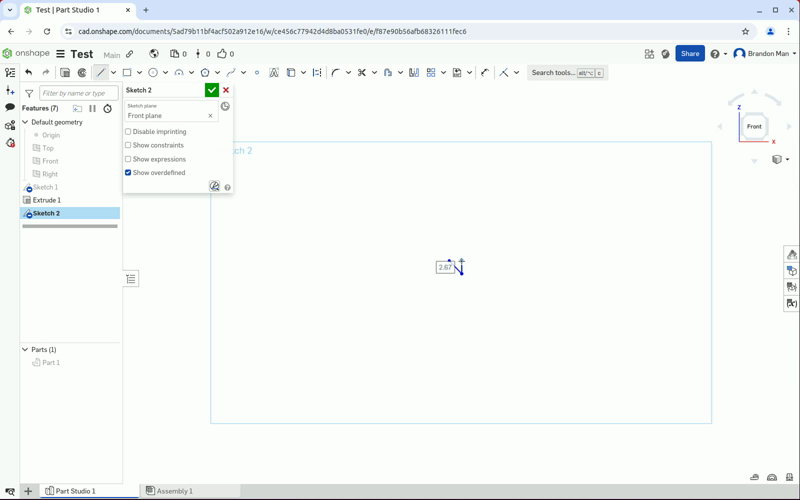
mouse_move(492, 260)
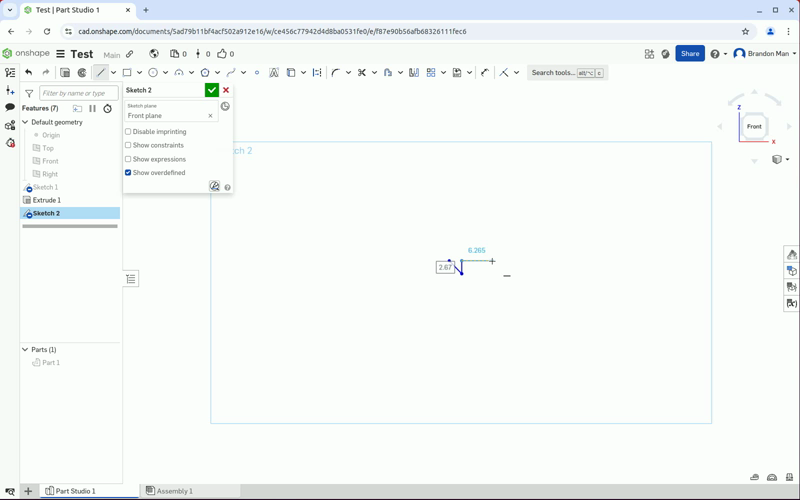
key_down(shift)
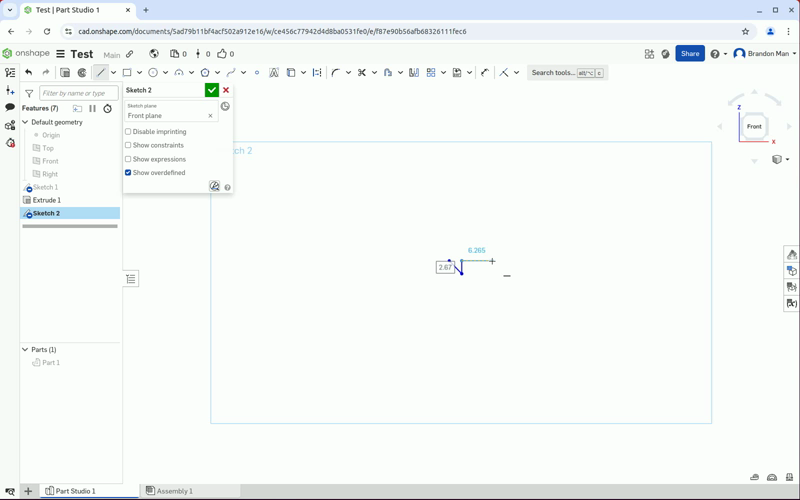
mouse_move(449, 260)
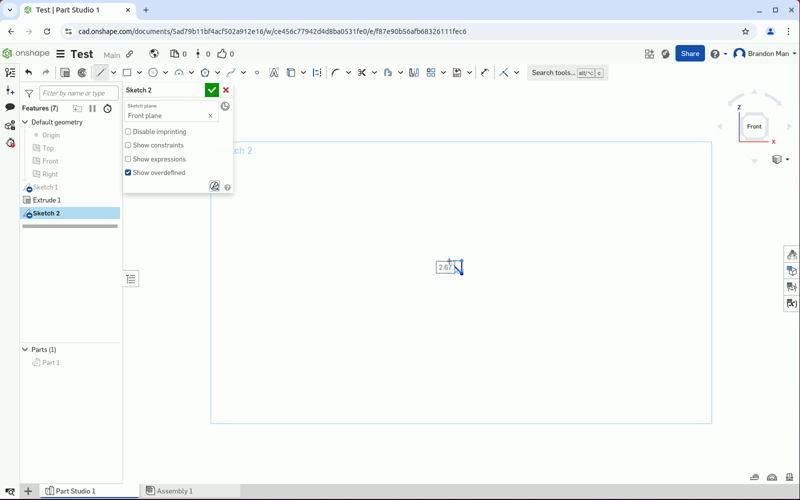
key_up(shift)
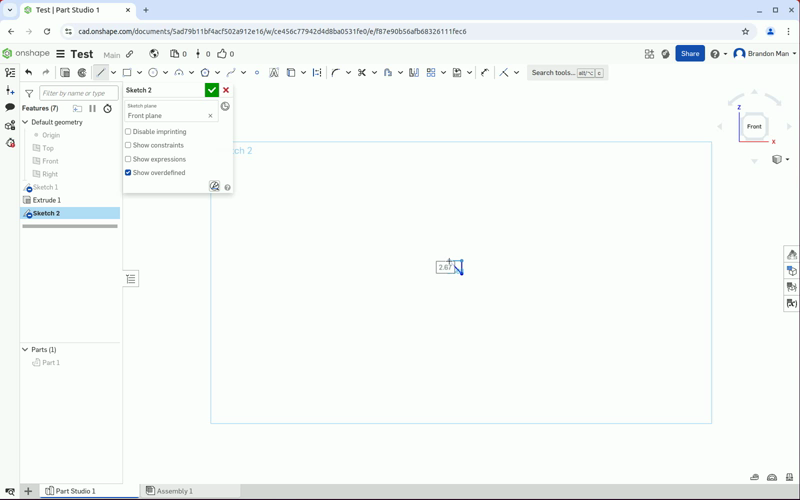
click(449, 260)
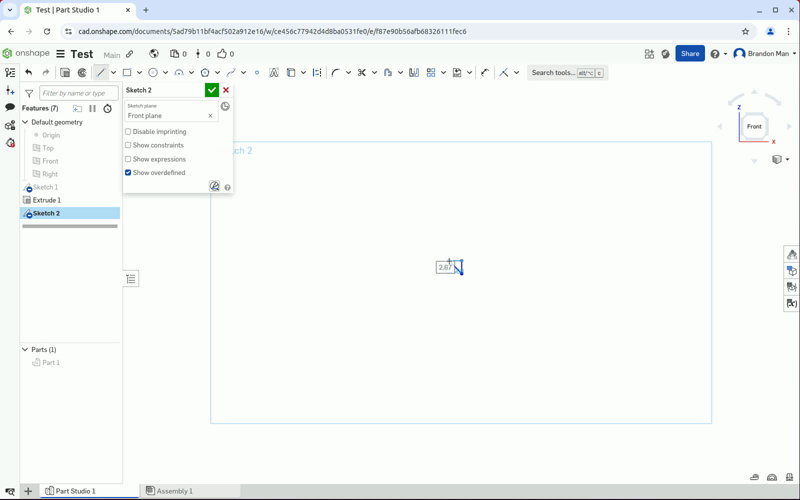
key(esc)
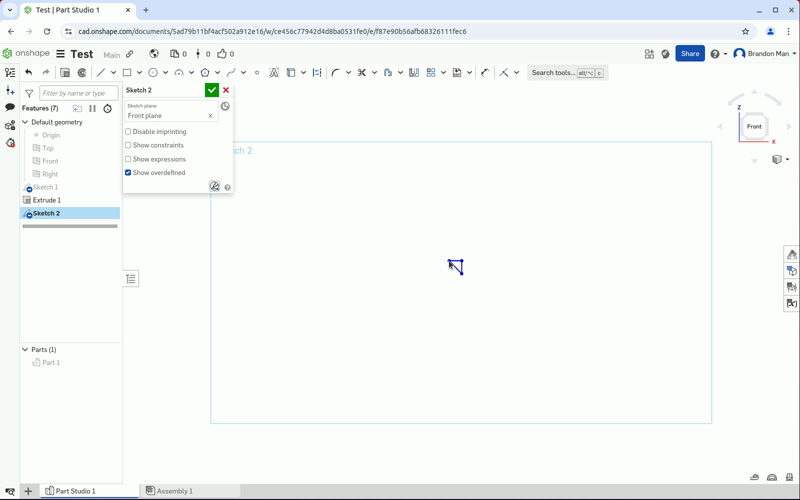
mouse_move(459, 262)
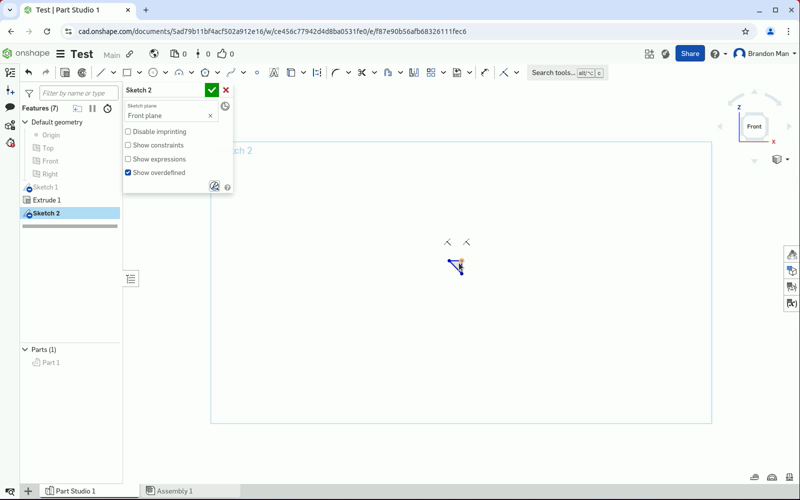
scroll(6)
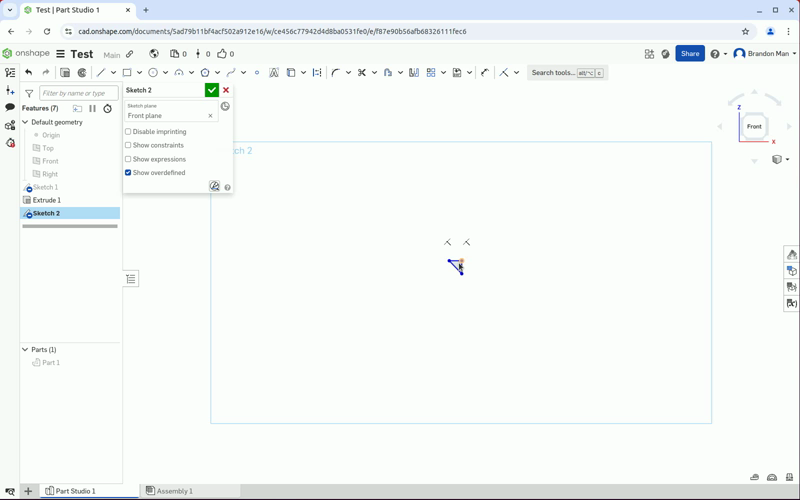
scroll(6)
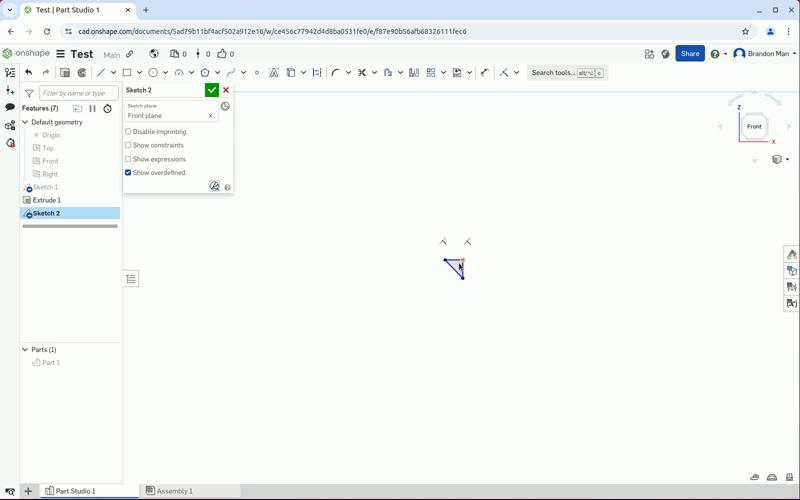
scroll(6)
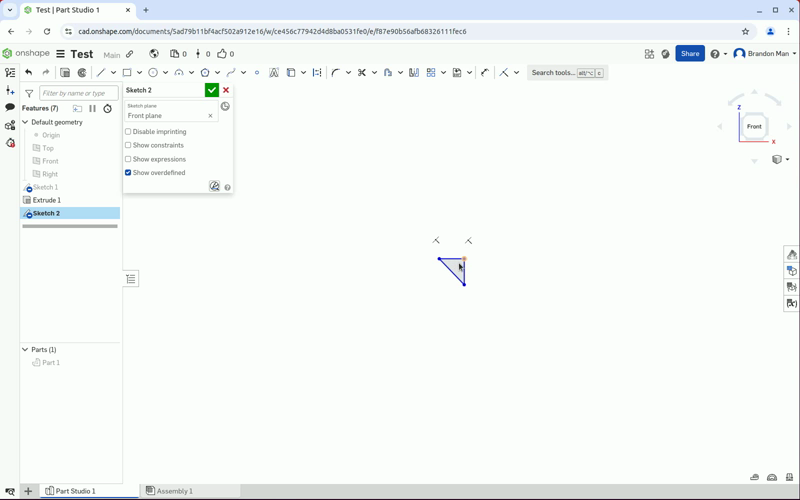
scroll(6)
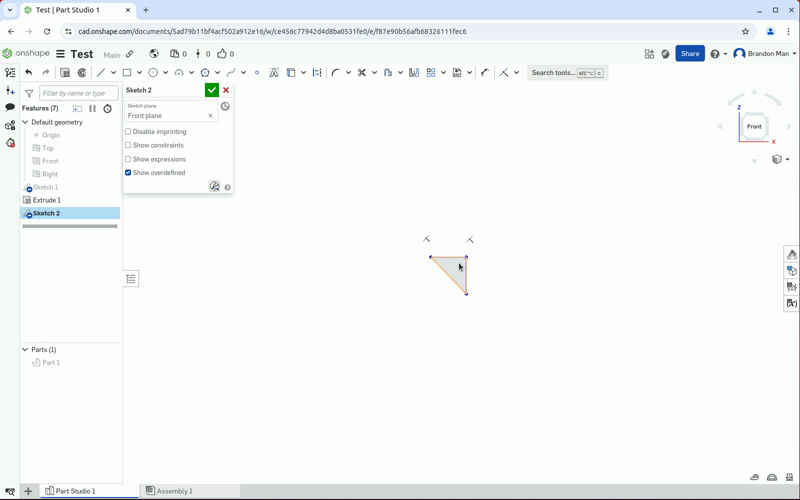
scroll(6)
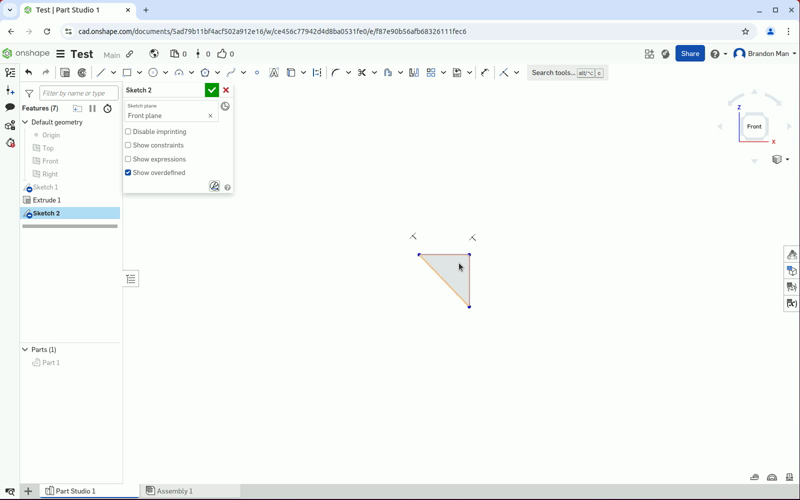
scroll(6)
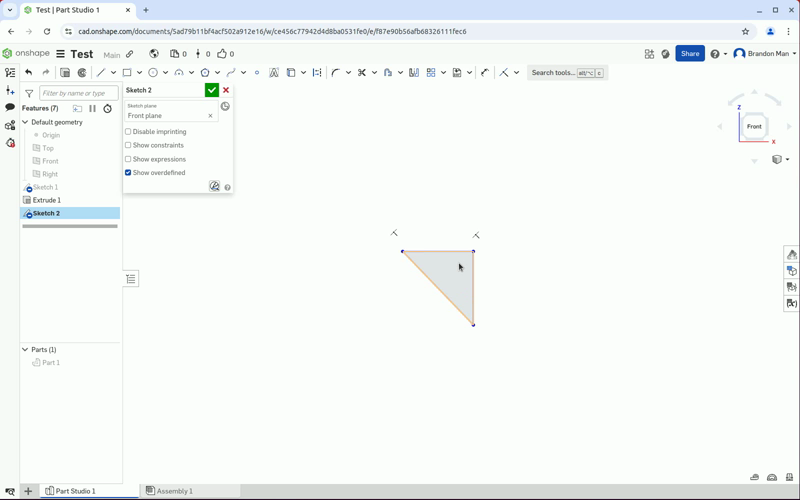
scroll(6)
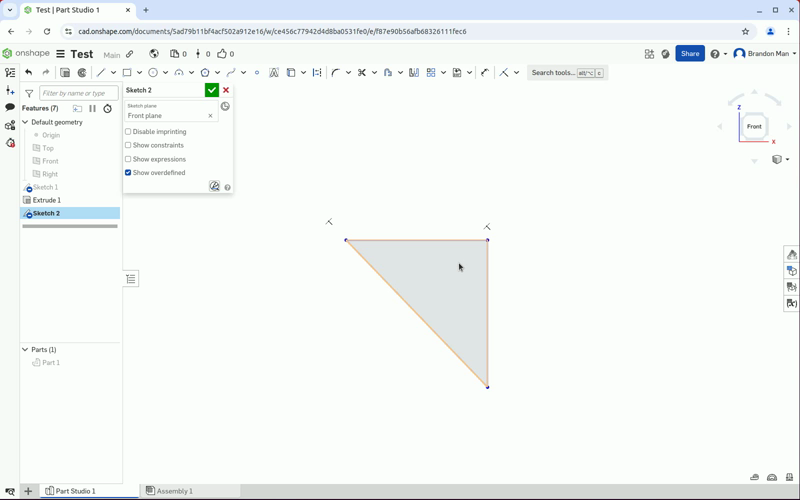
click(459, 262)
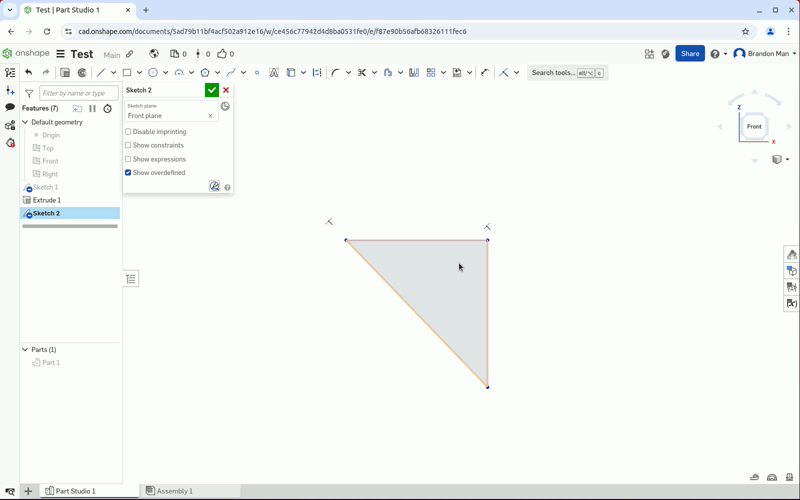
scroll(-6)
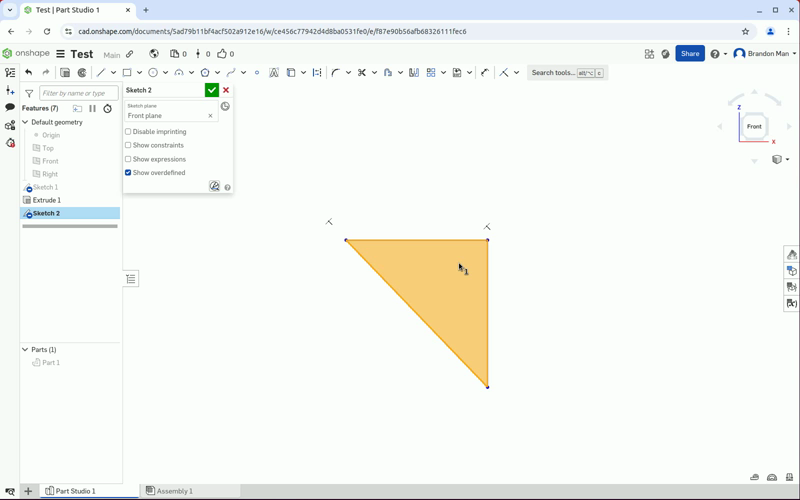
scroll(-6)
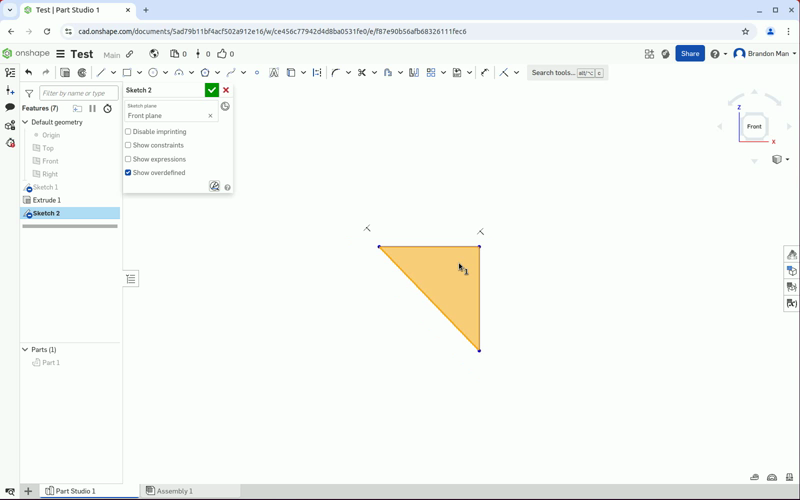
scroll(-6)
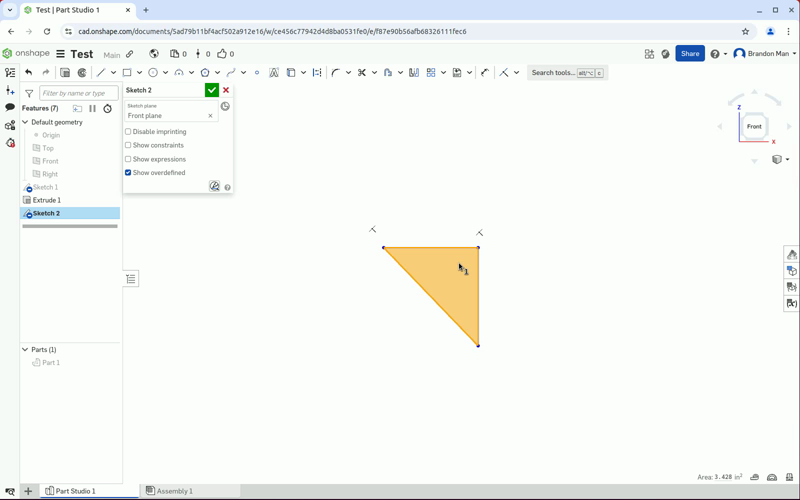
scroll(-6)
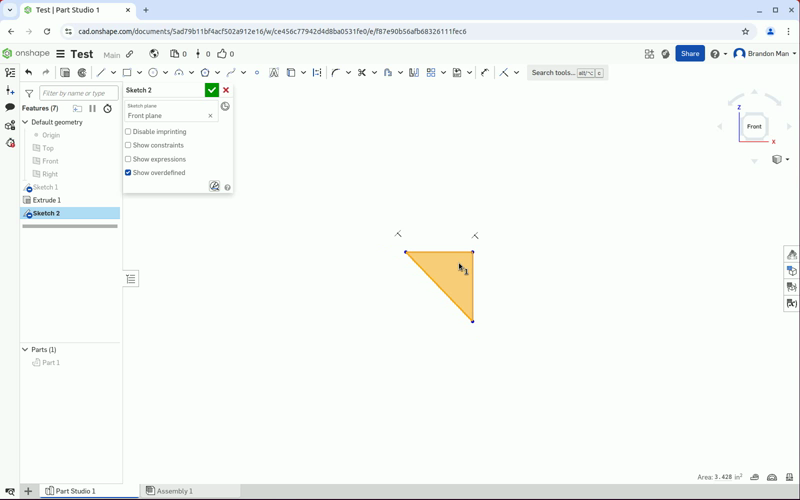
scroll(-6)
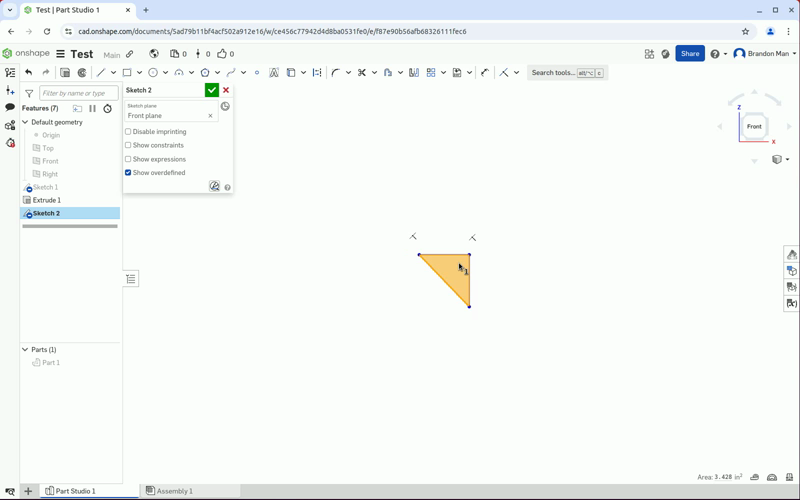
scroll(-6)
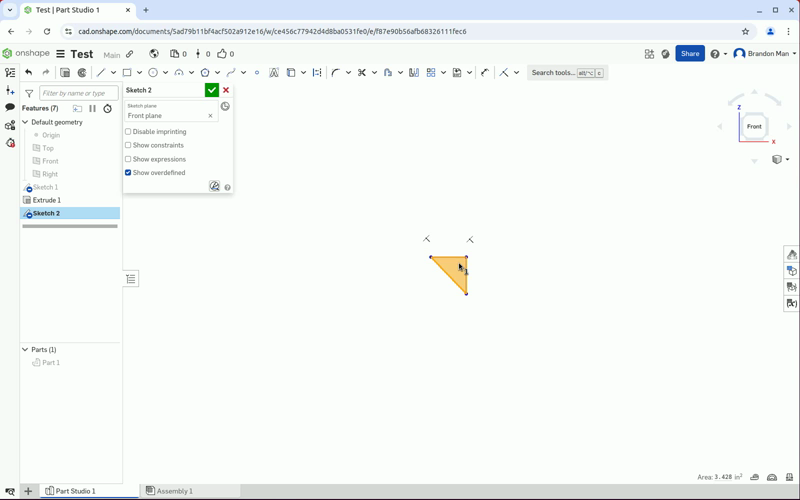
scroll(-6)
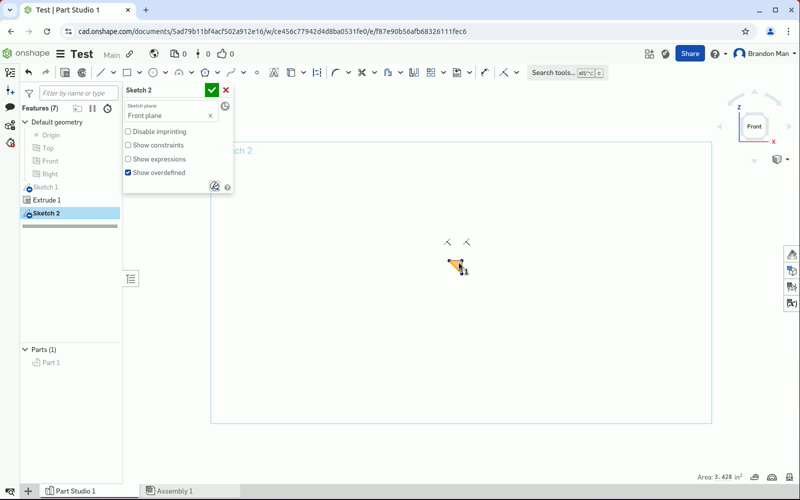
mouse_move(73, 352)
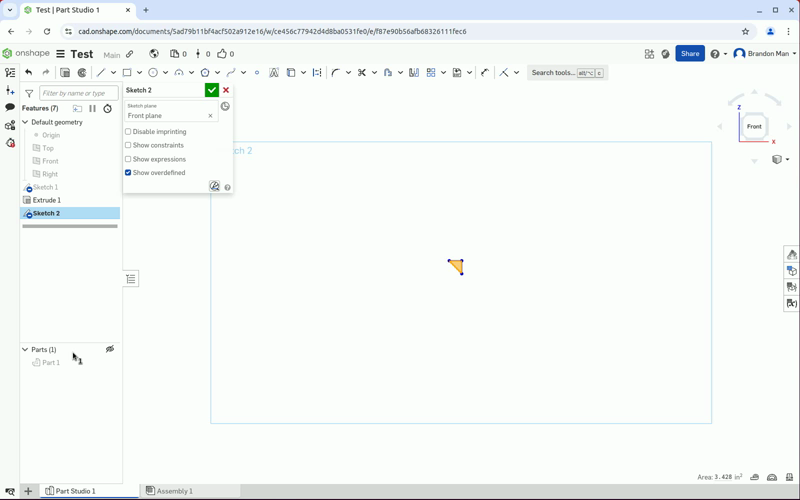
key(shift+y)
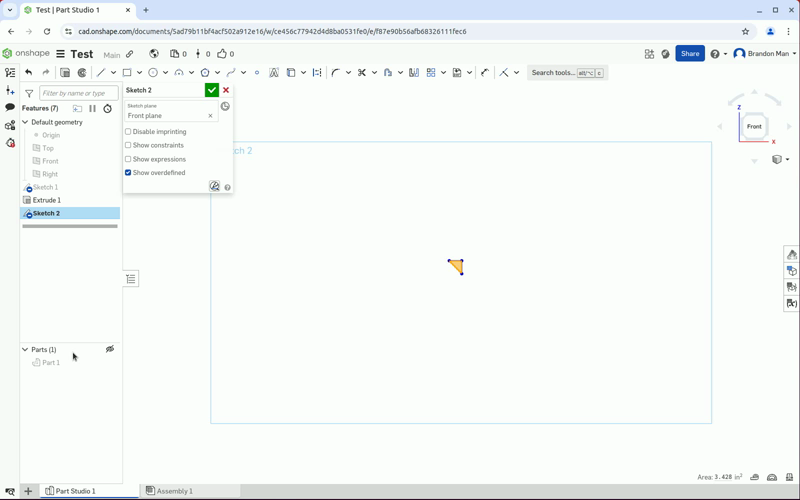
key(shift+e)
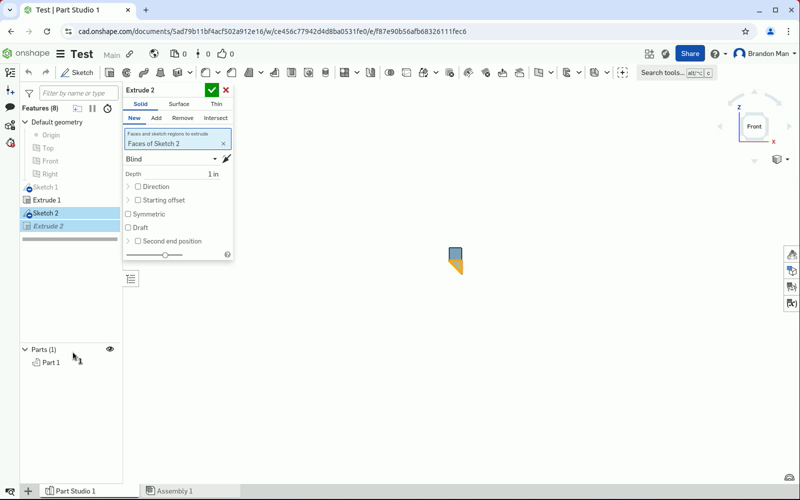
mouse_move(143, 106)
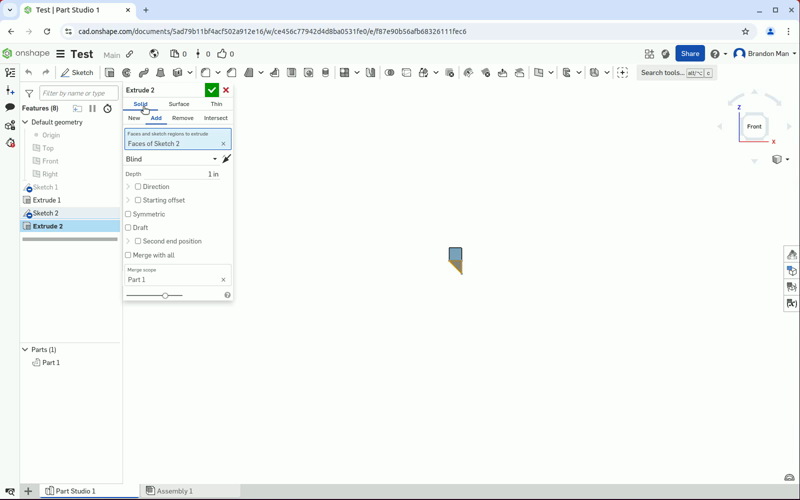
click(143, 106)
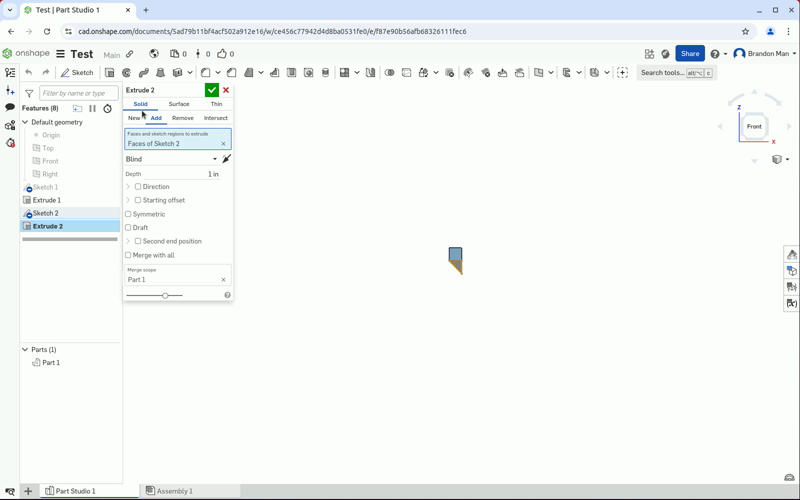
mouse_move(137, 120)
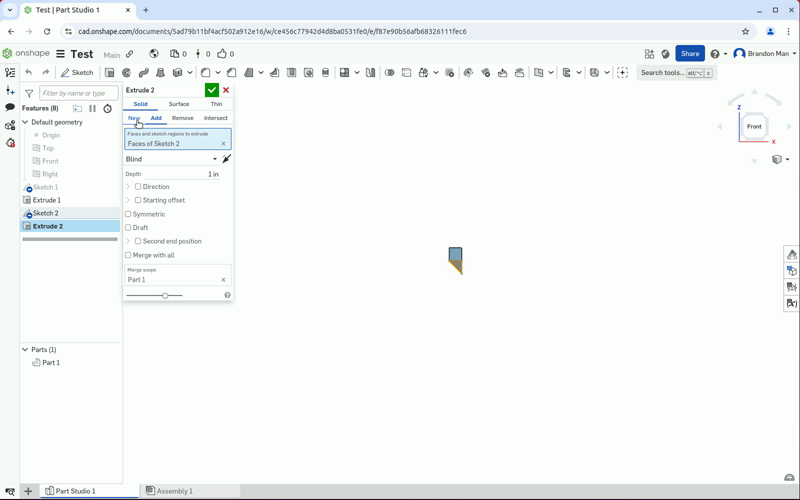
click(137, 120)
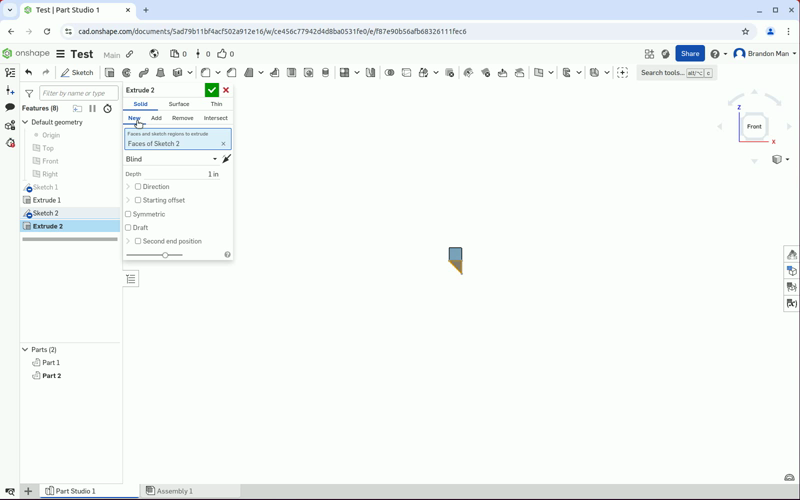
key(tab, 4)
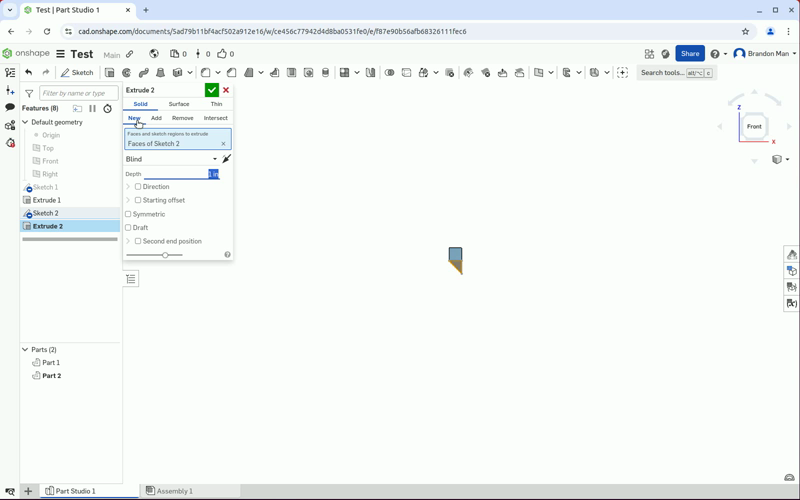
text(0.481)
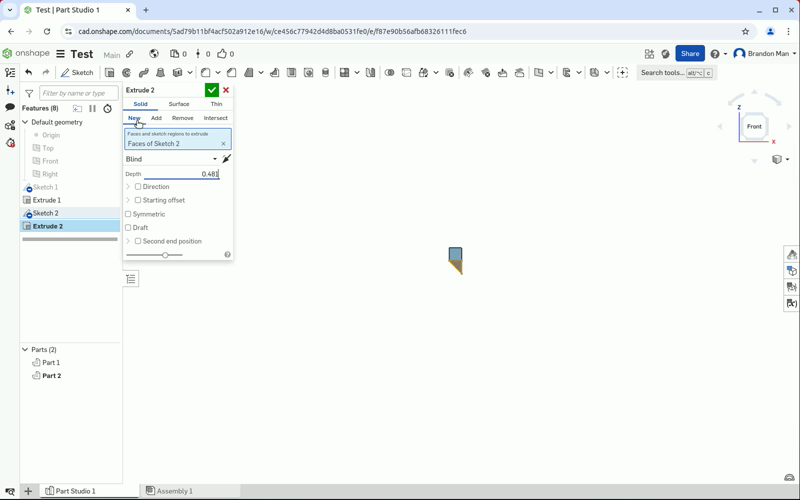
key(enter)
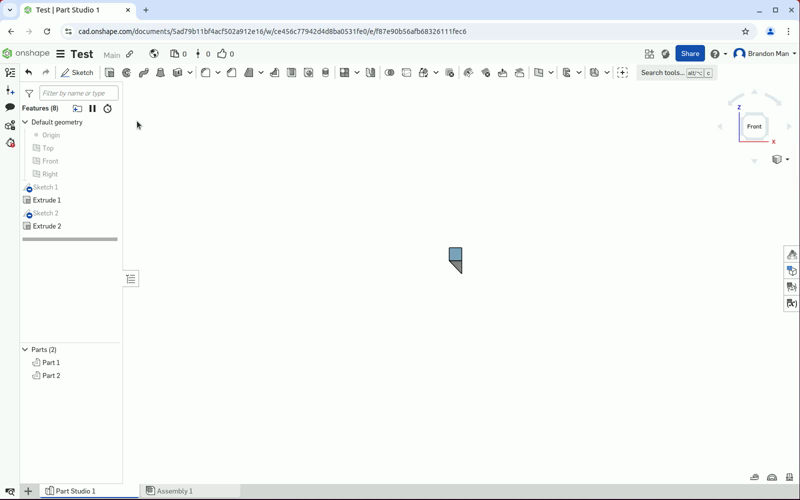
key(shift+h)
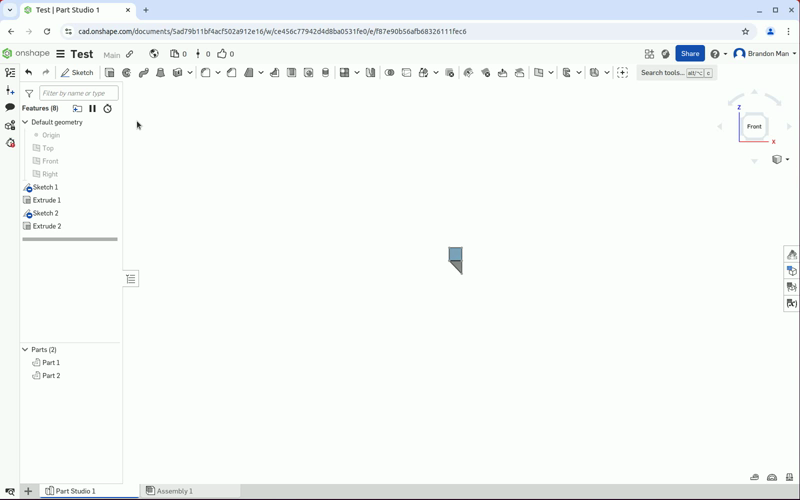
key(shift+h)
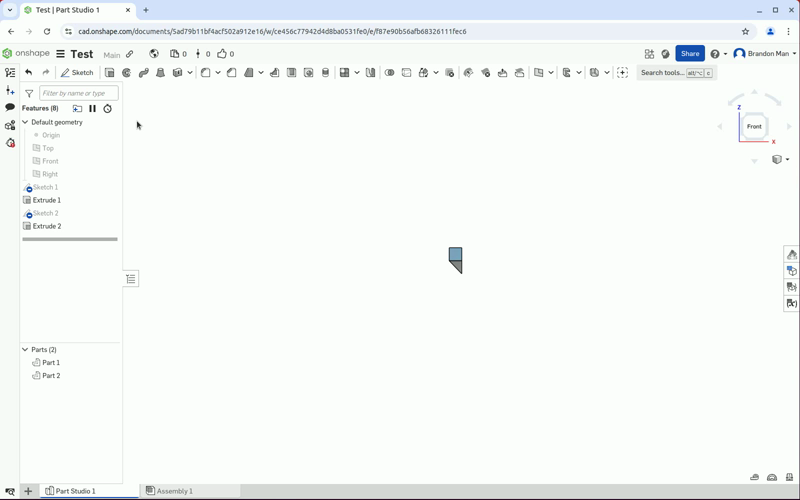
mouse_move(73, 189)
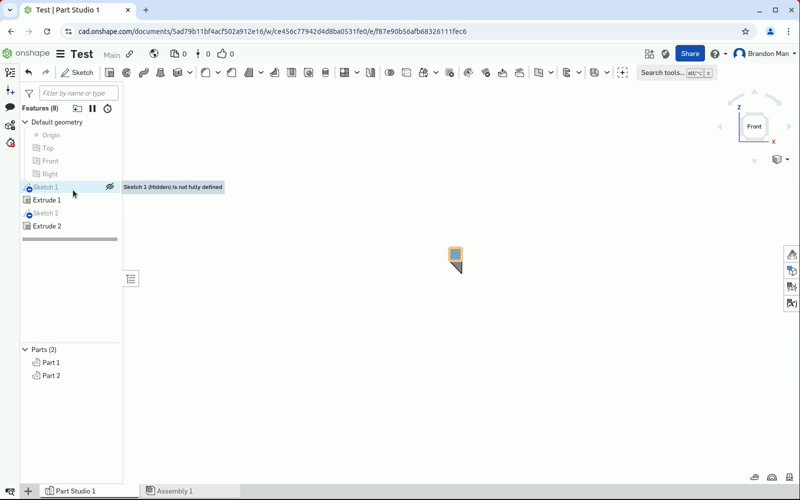
click(73, 189)
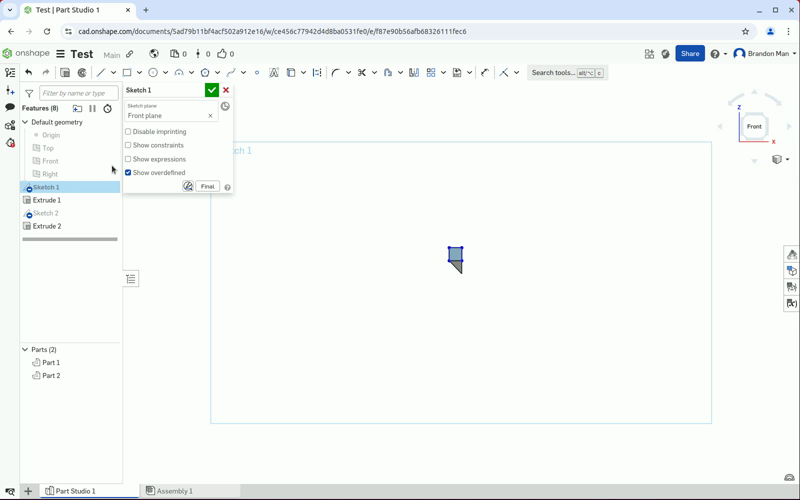
mouse_move(229, 92)
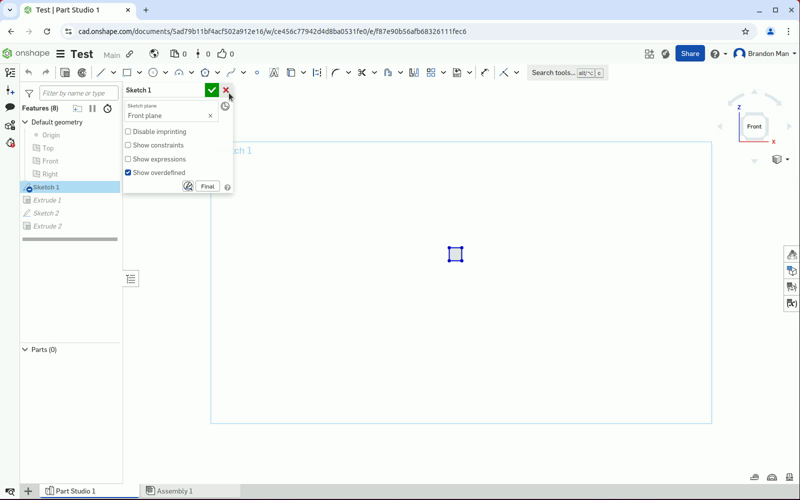
click(229, 92)
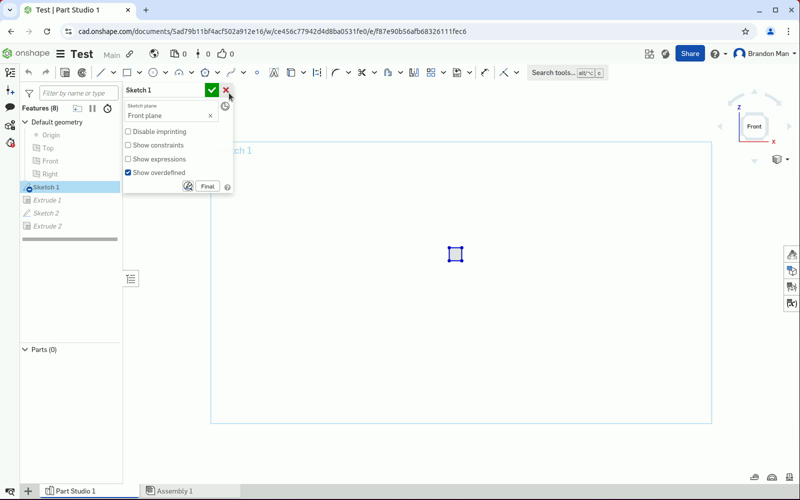
key(shift+s)
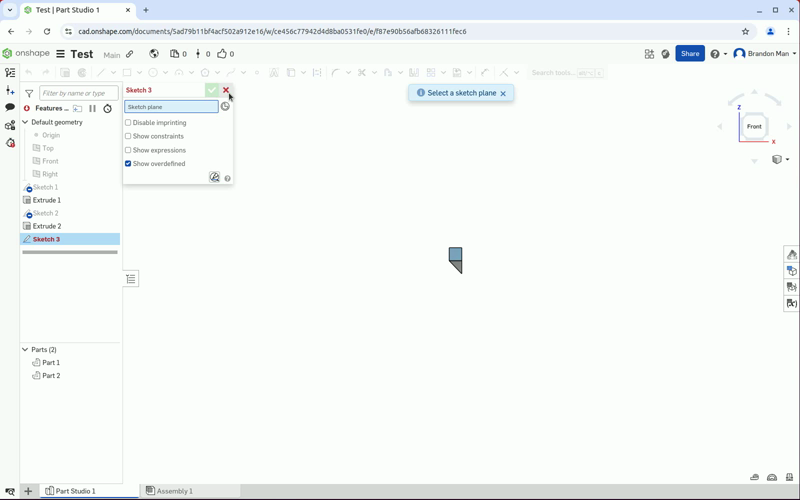
mouse_move(73, 163)
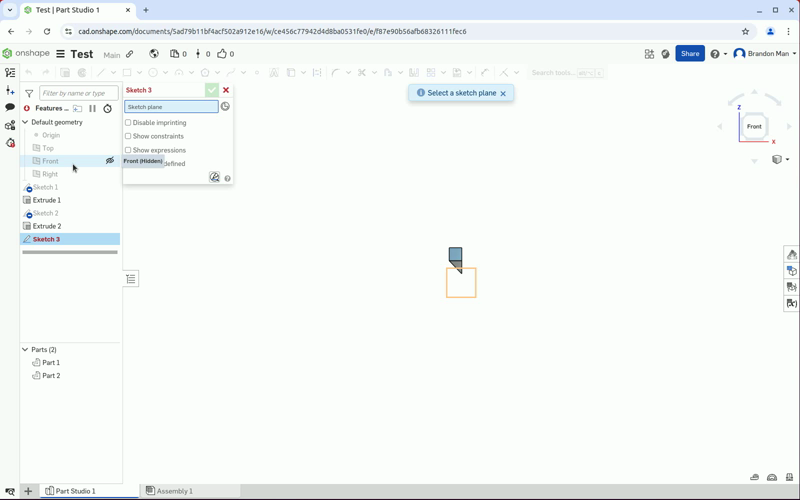
click(73, 163)
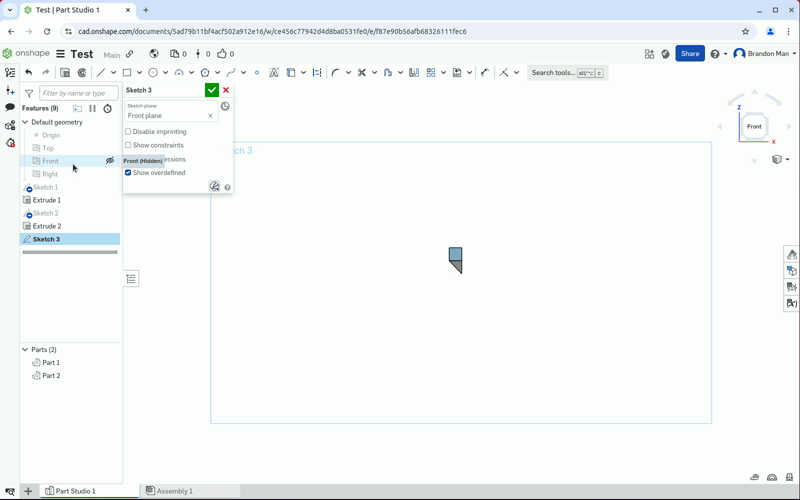
mouse_move(73, 352)
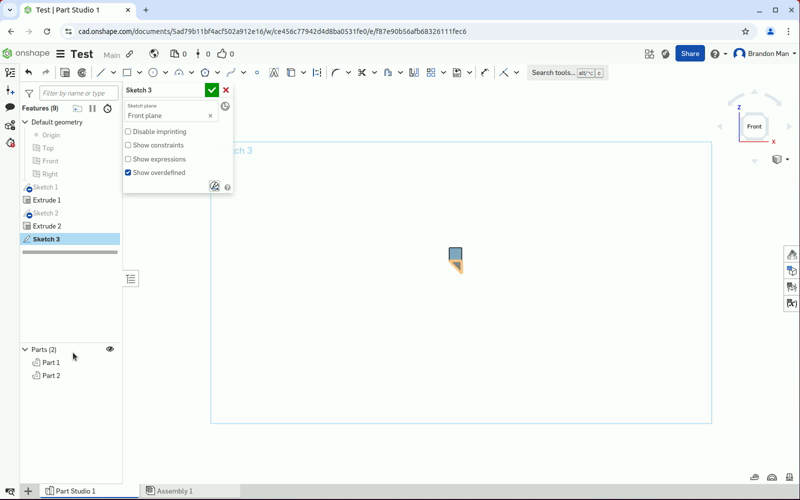
key(y)
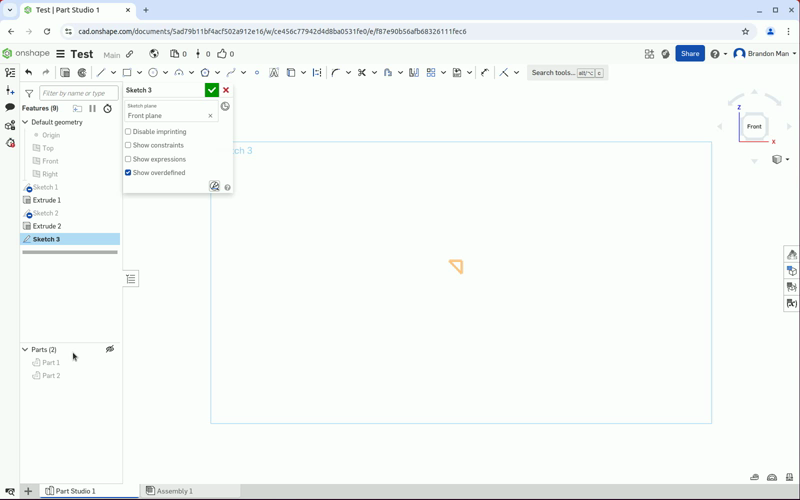
key(l)
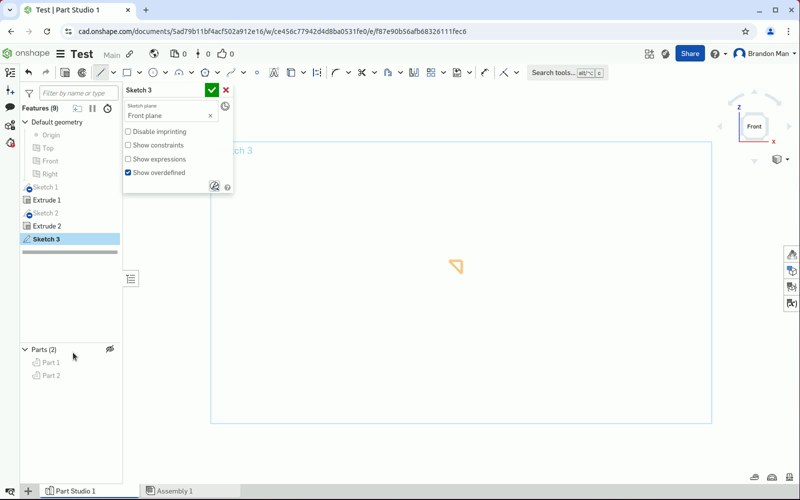
key_down(shift)
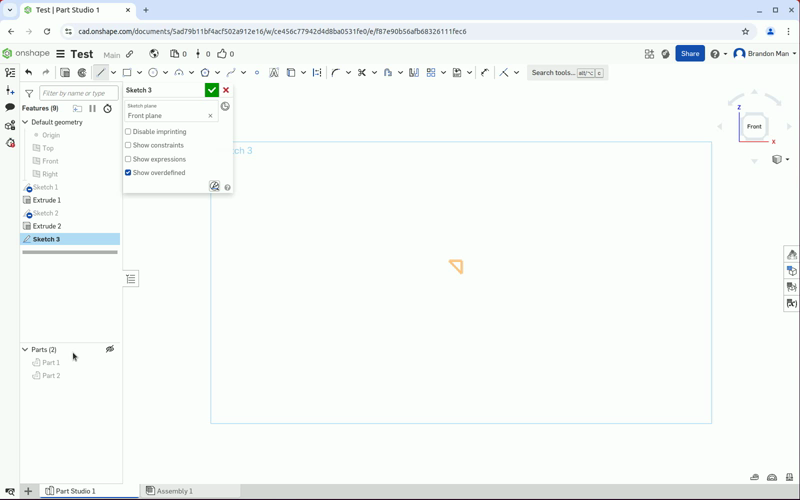
mouse_move(460, 271)
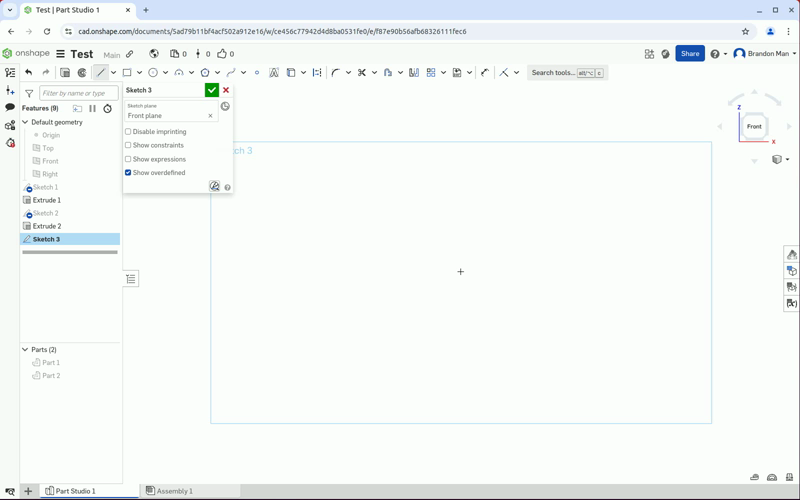
click(460, 271)
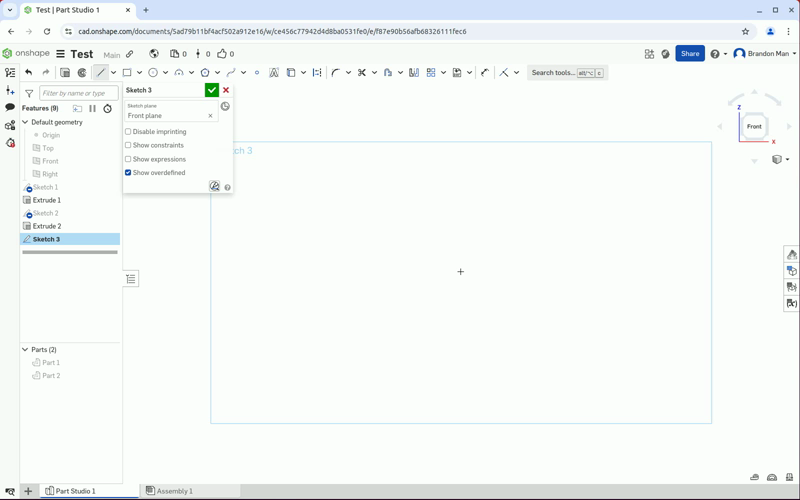
key_up(shift)
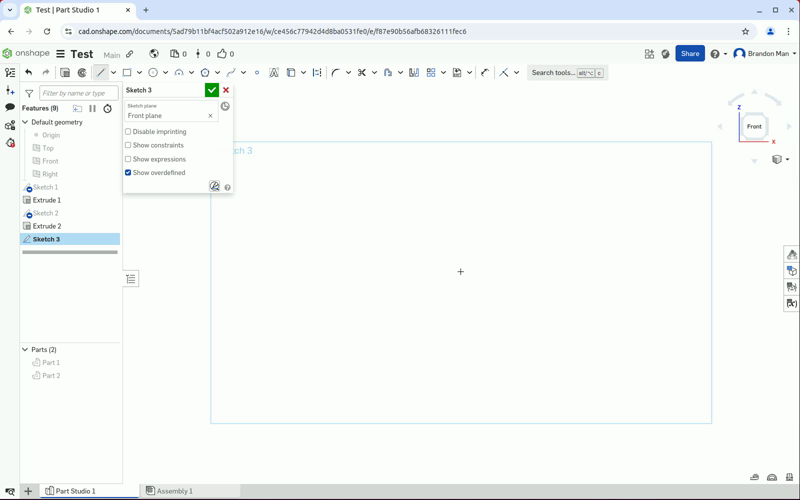
key_down(shift)
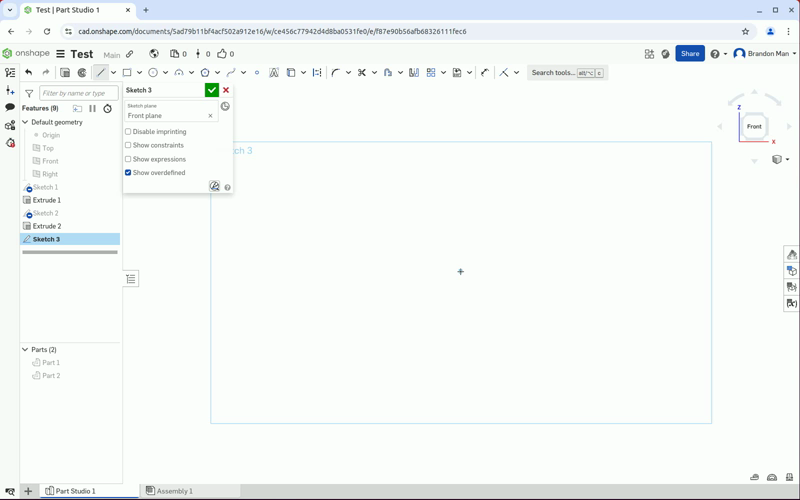
mouse_move(490, 271)
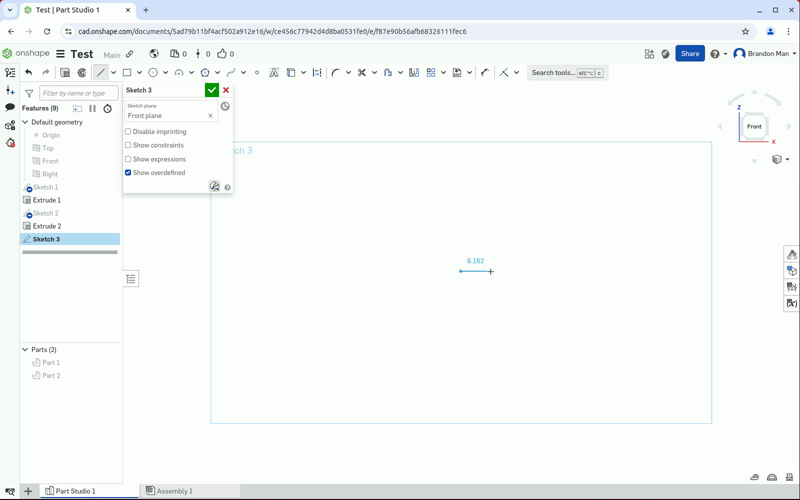
mouse_move(472, 282)
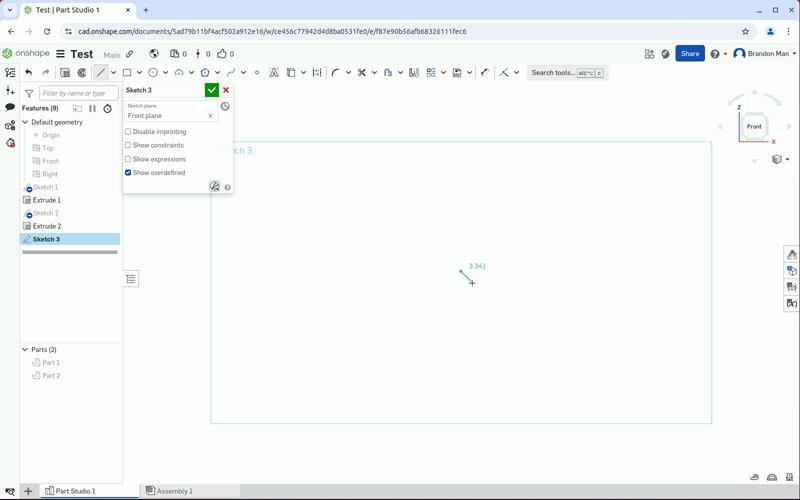
click(472, 282)
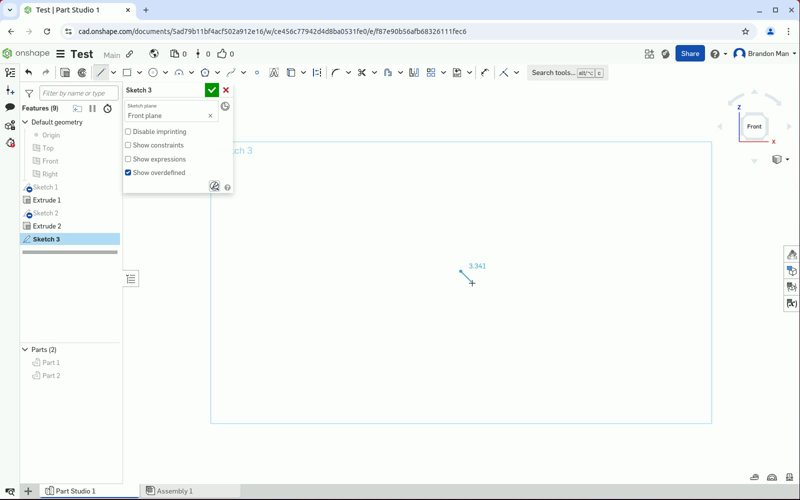
key_up(shift)
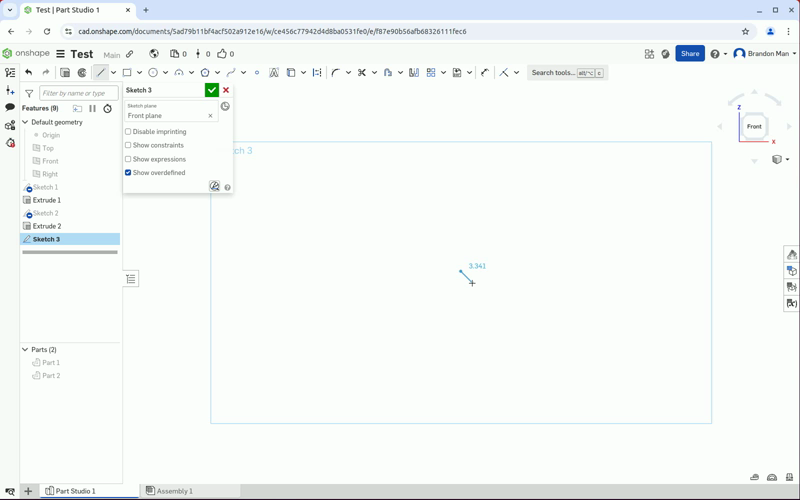
key_down(shift)
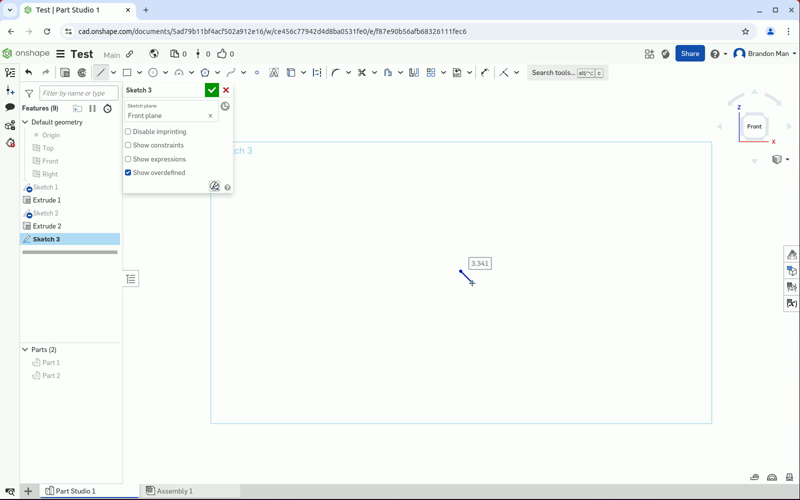
mouse_move(573, 282)
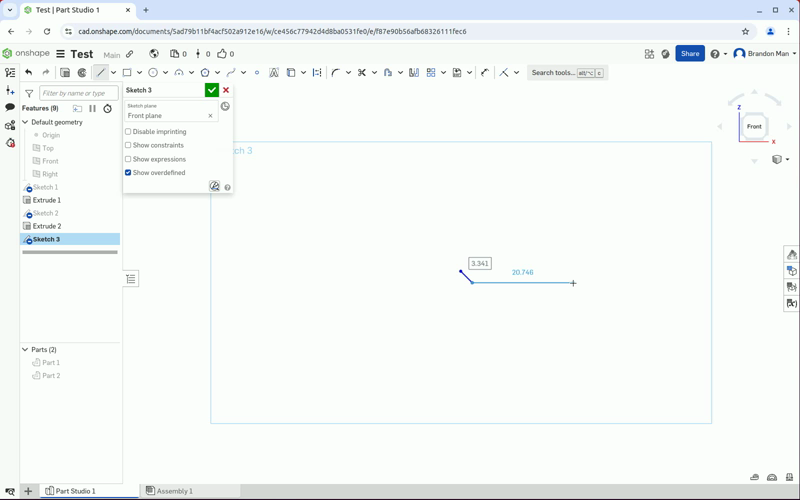
click(573, 282)
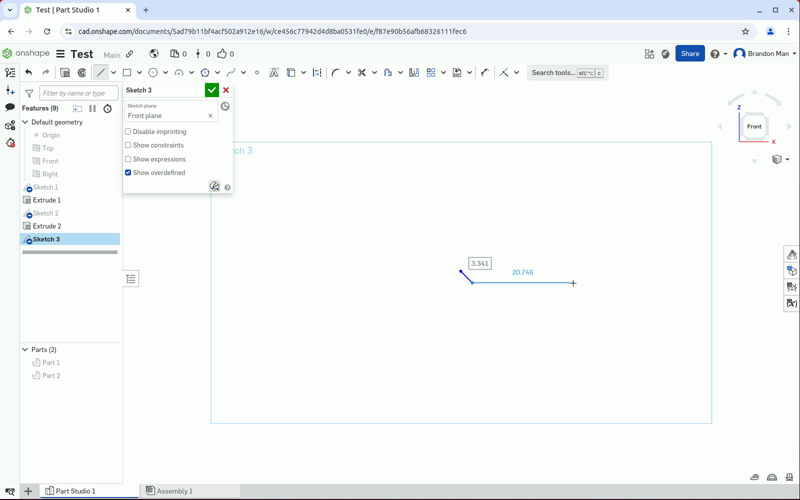
key_up(shift)
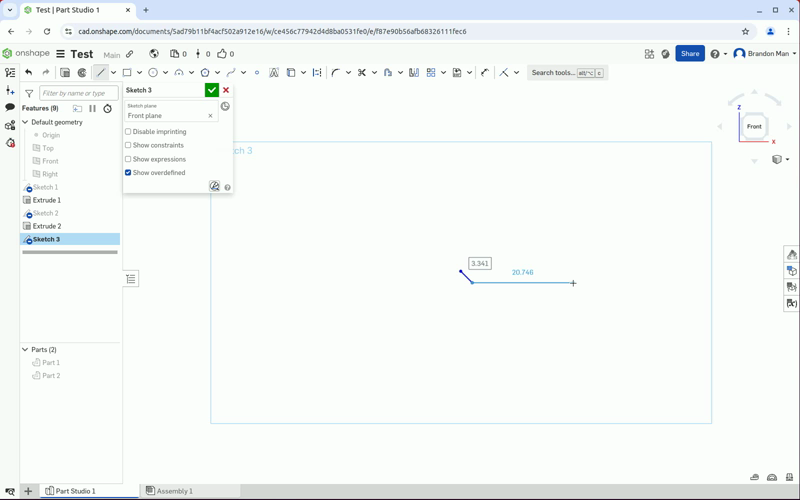
key_down(shift)
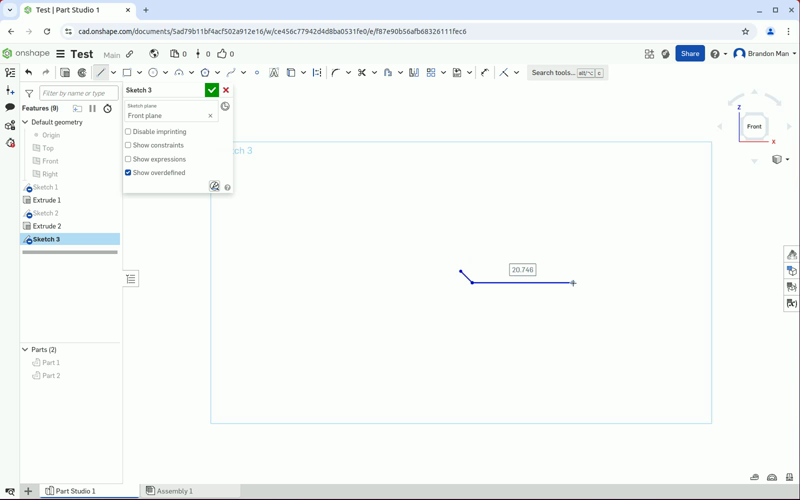
mouse_move(589, 282)
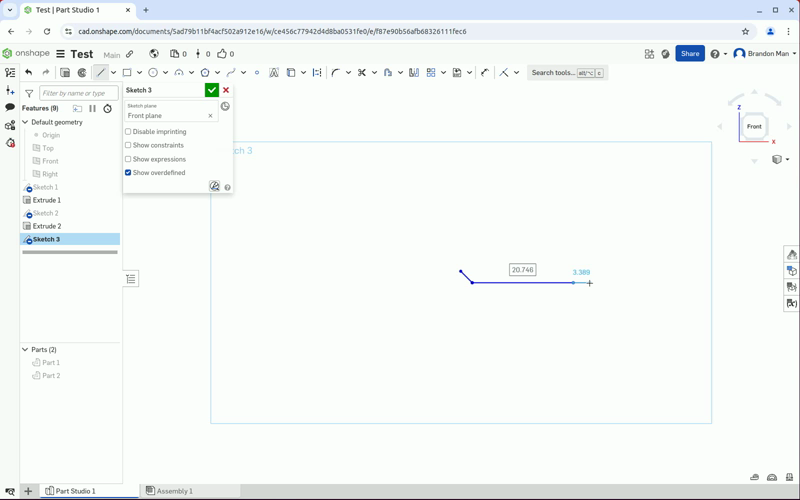
mouse_move(573, 248)
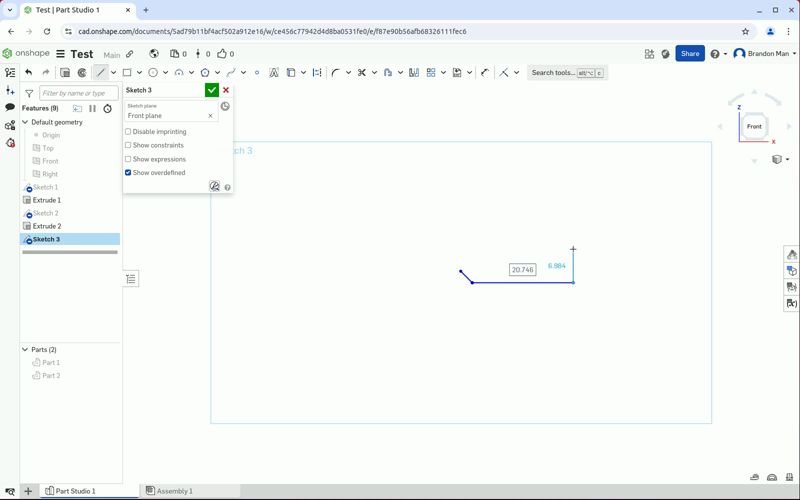
click(573, 248)
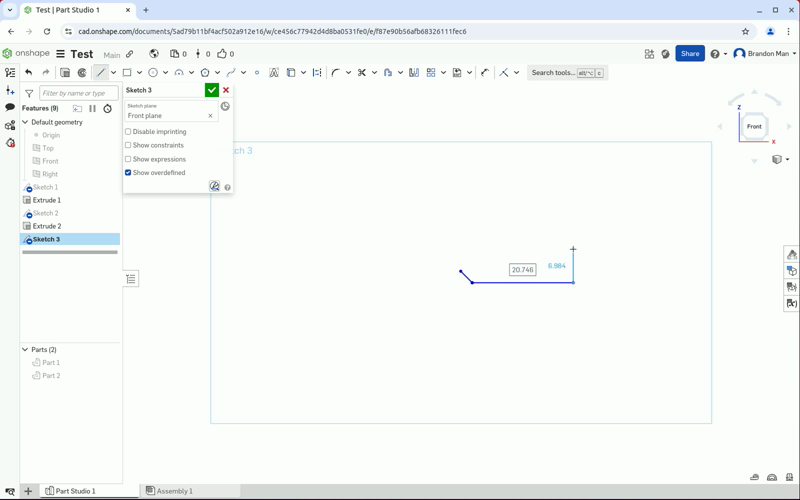
key_up(shift)
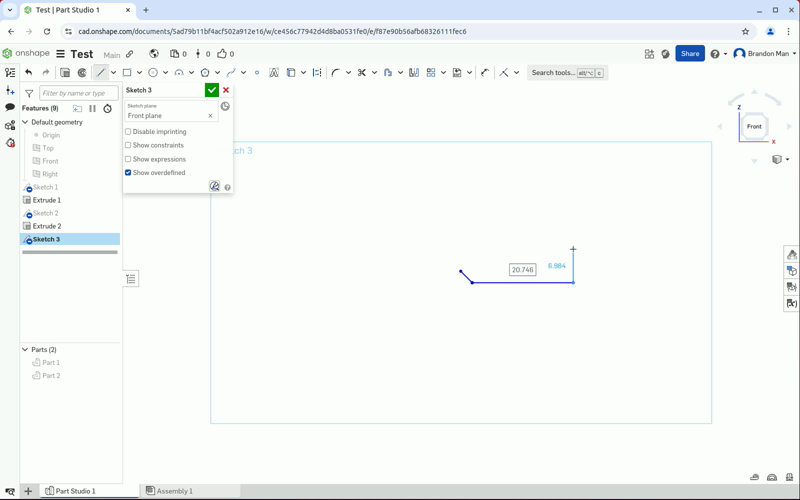
key_down(shift)
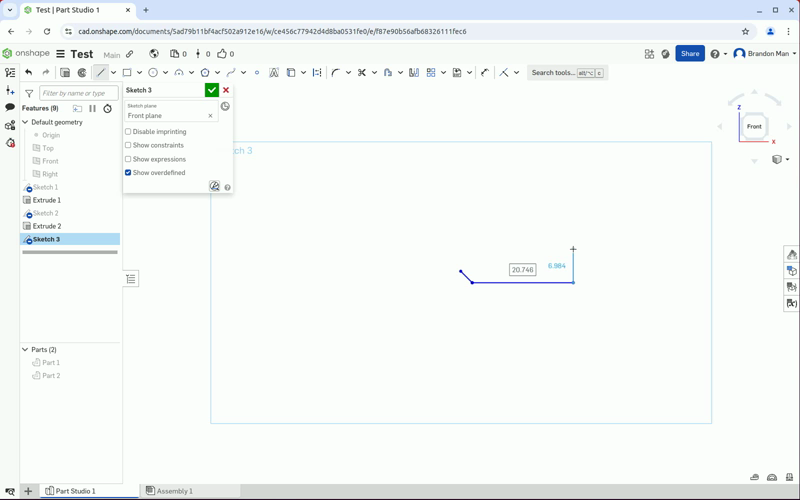
mouse_move(460, 248)
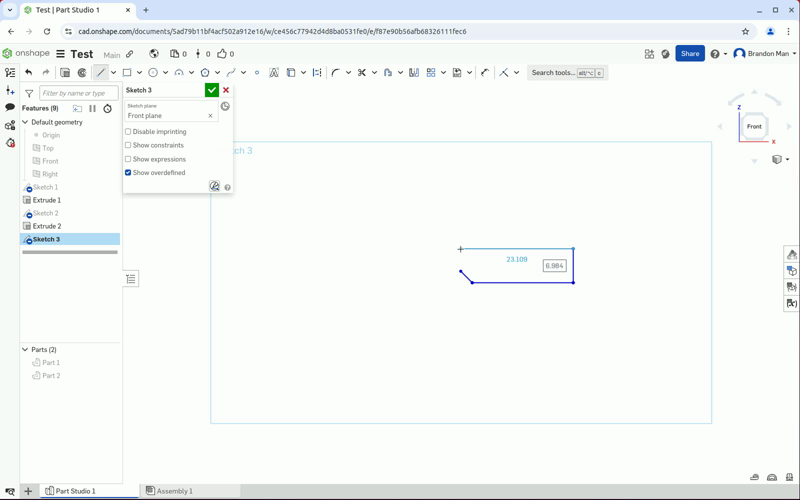
click(460, 248)
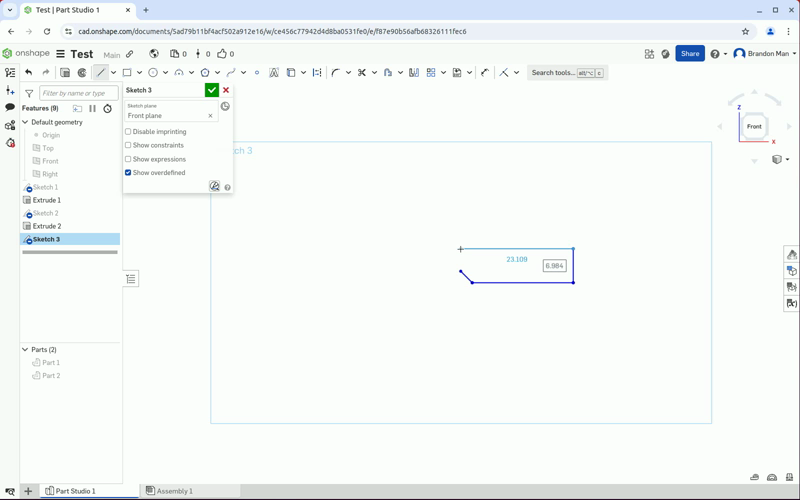
key_up(shift)
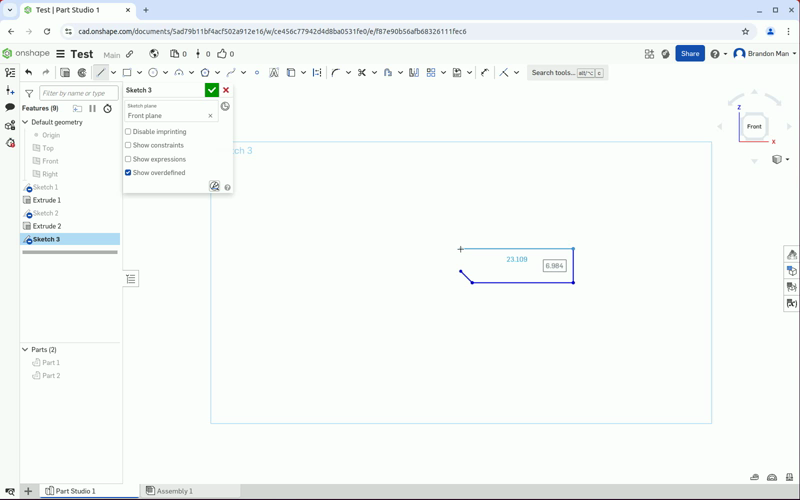
key_down(shift)
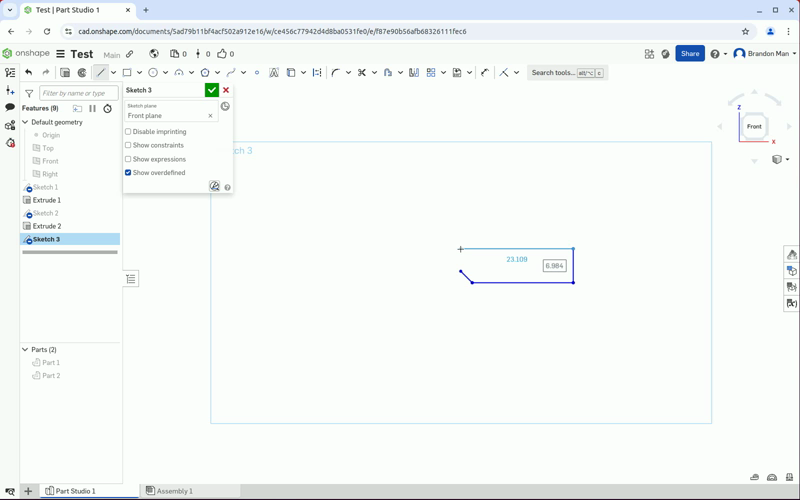
mouse_move(490, 248)
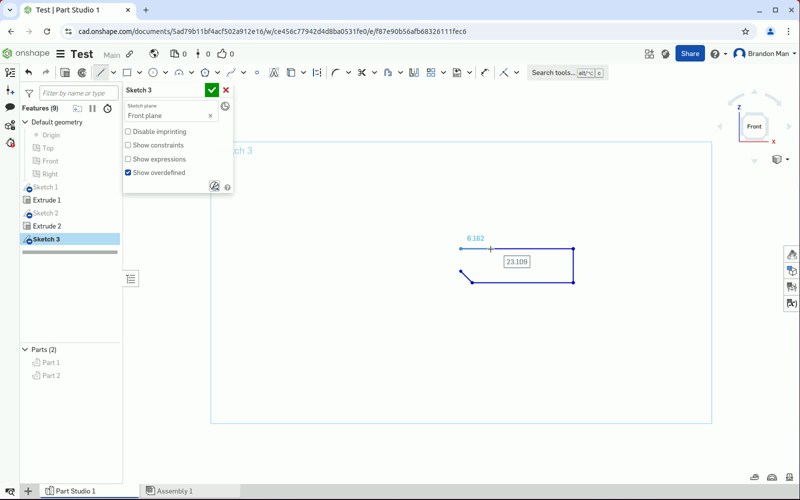
mouse_move(460, 259)
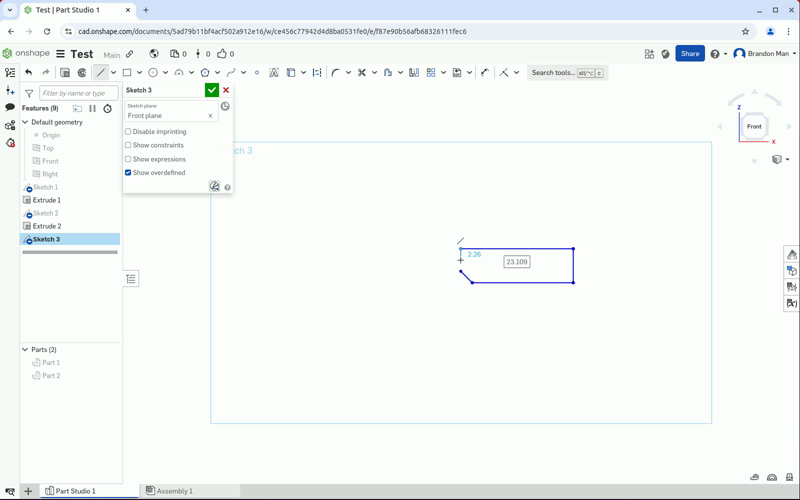
click(460, 259)
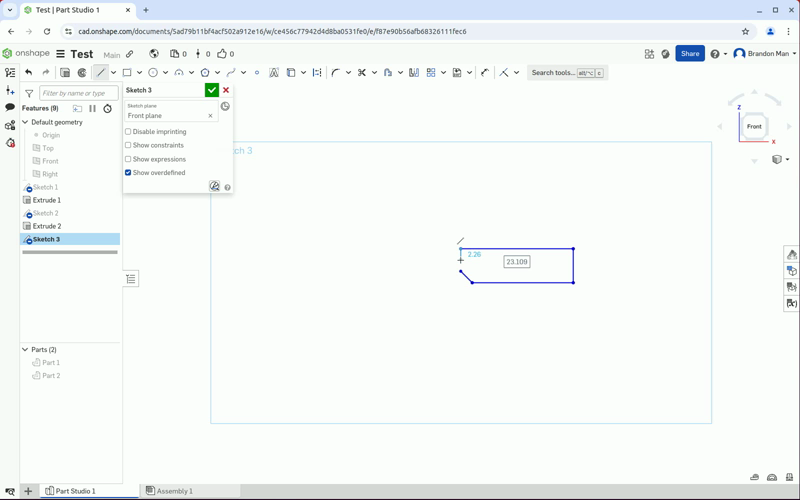
key_up(shift)
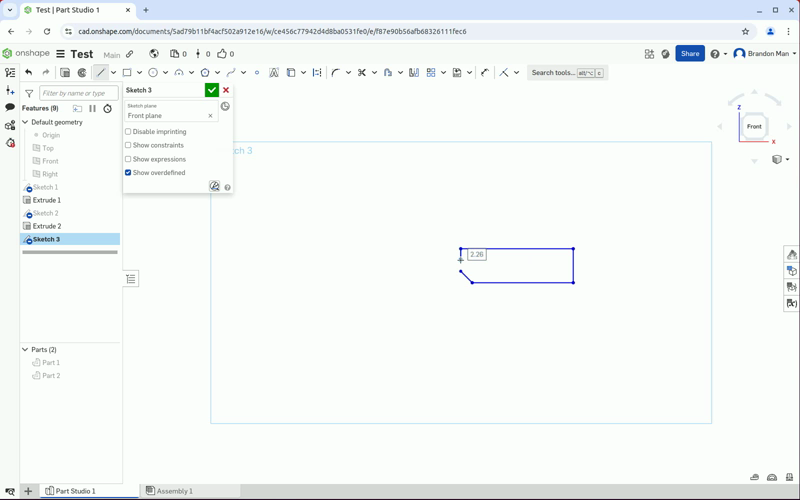
mouse_move(490, 259)
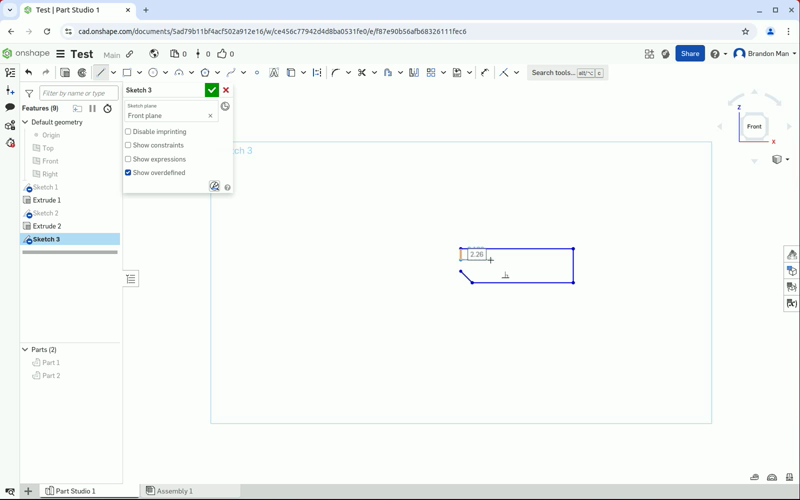
key_down(shift)
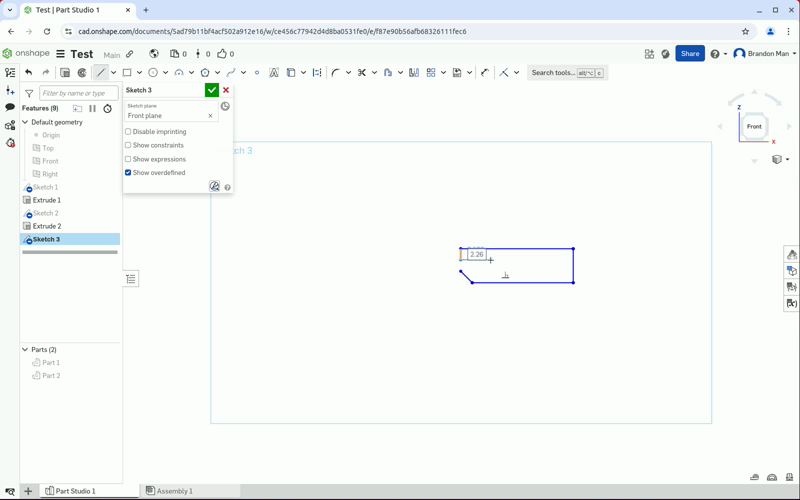
mouse_move(460, 271)
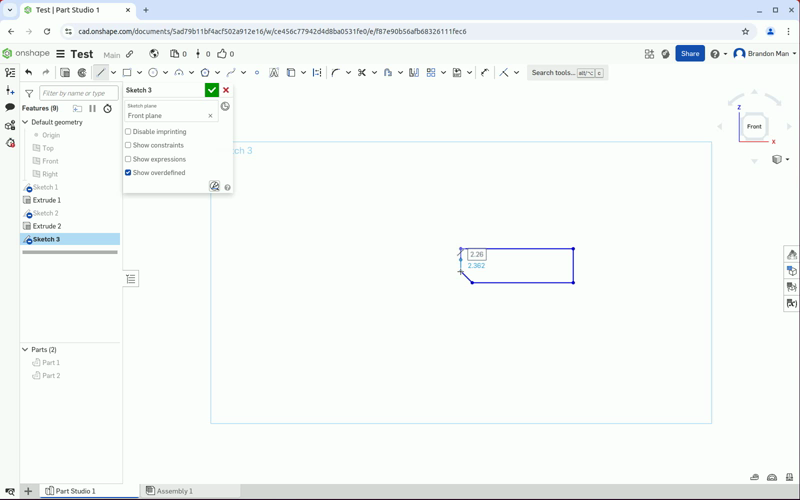
key_up(shift)
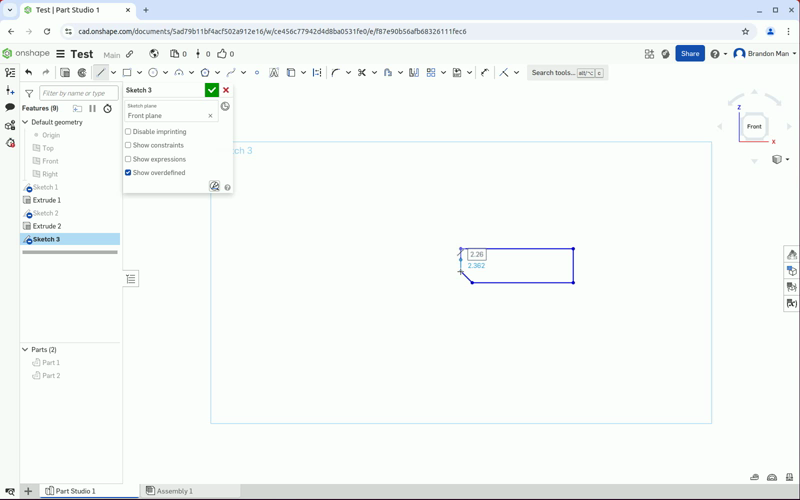
click(460, 271)
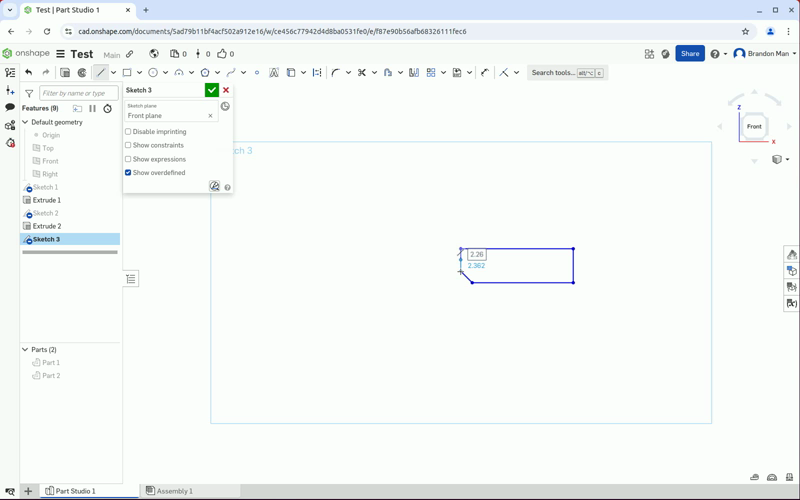
key(esc)
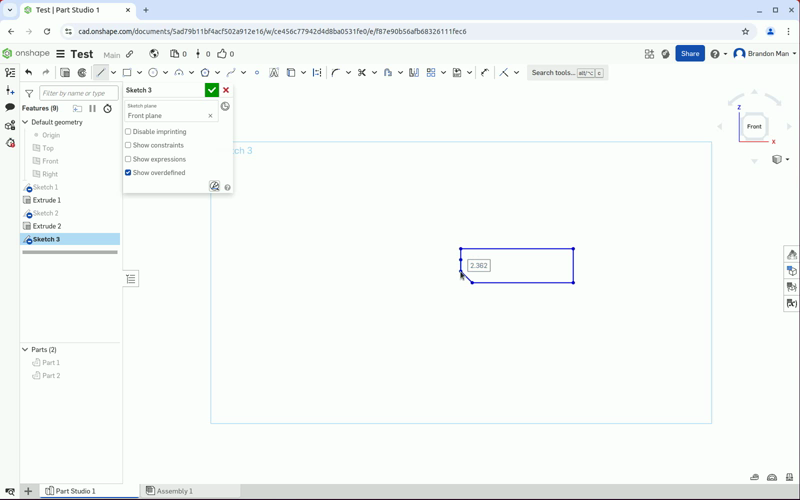
mouse_move(523, 255)
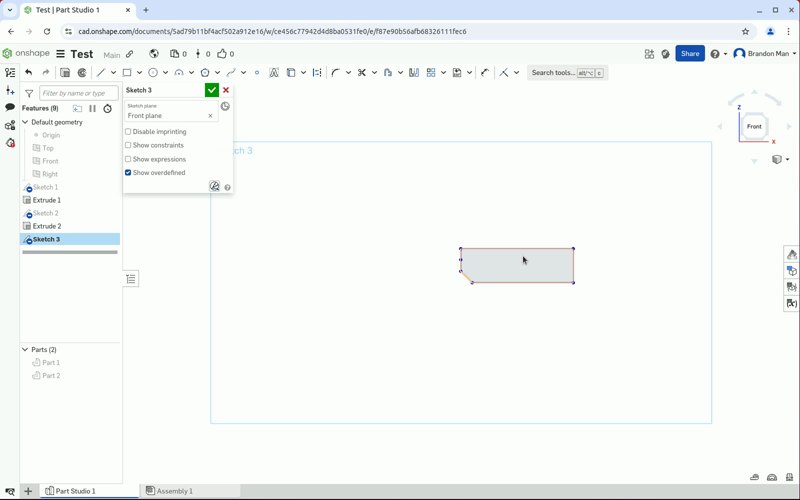
click(523, 255)
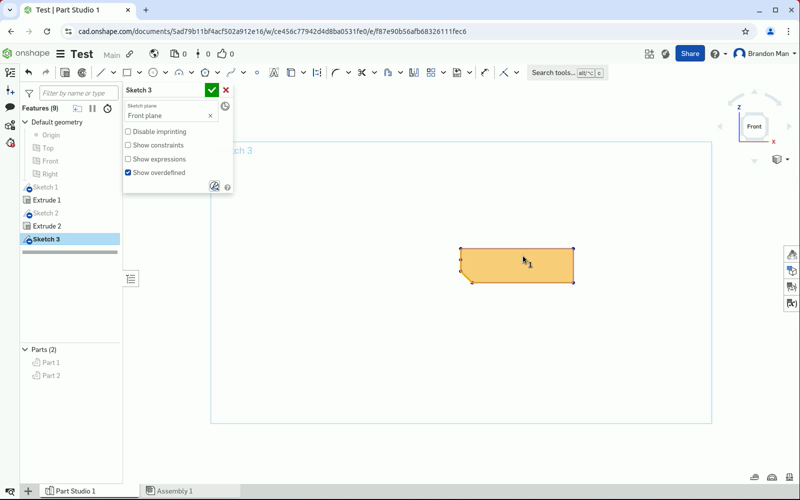
mouse_move(73, 352)
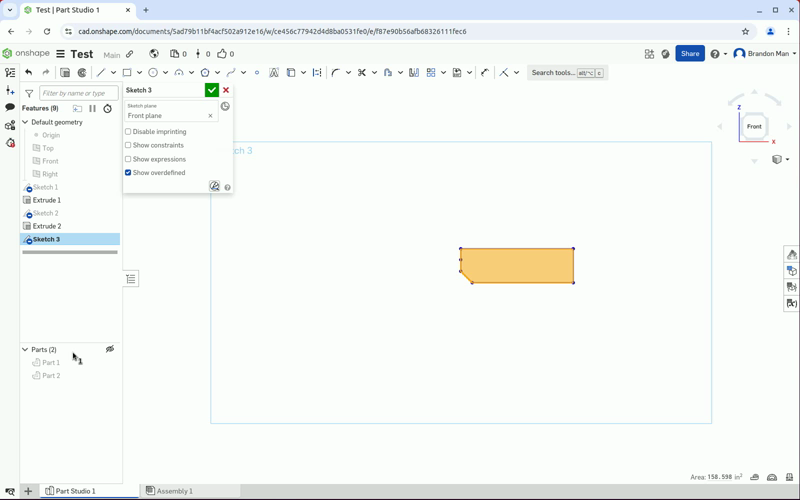
key(shift+y)
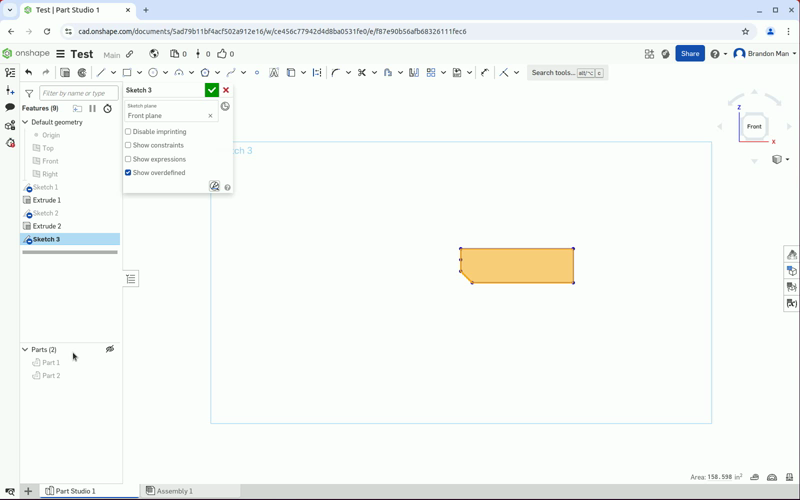
key(shift+e)
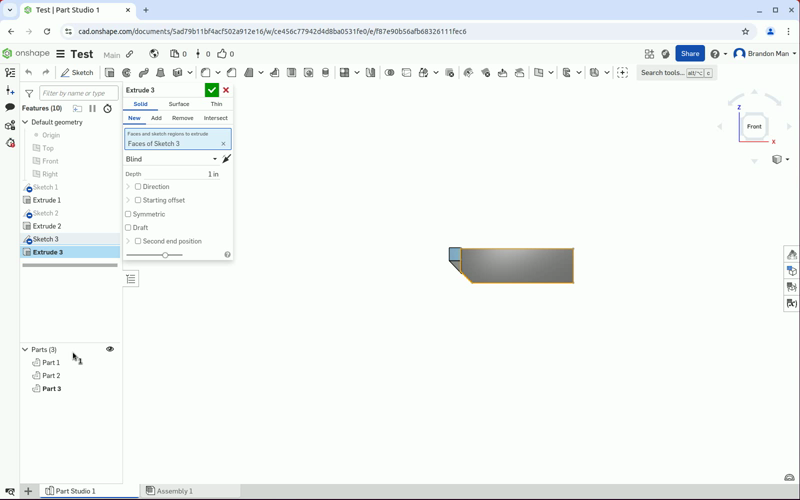
mouse_move(143, 106)
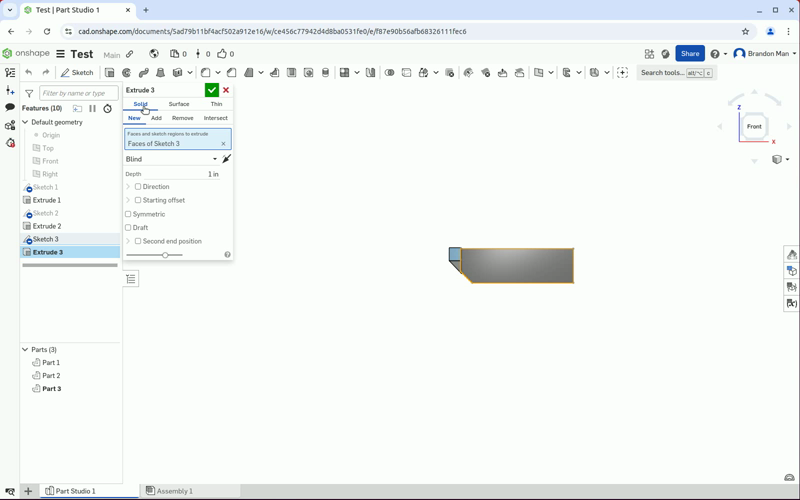
click(143, 106)
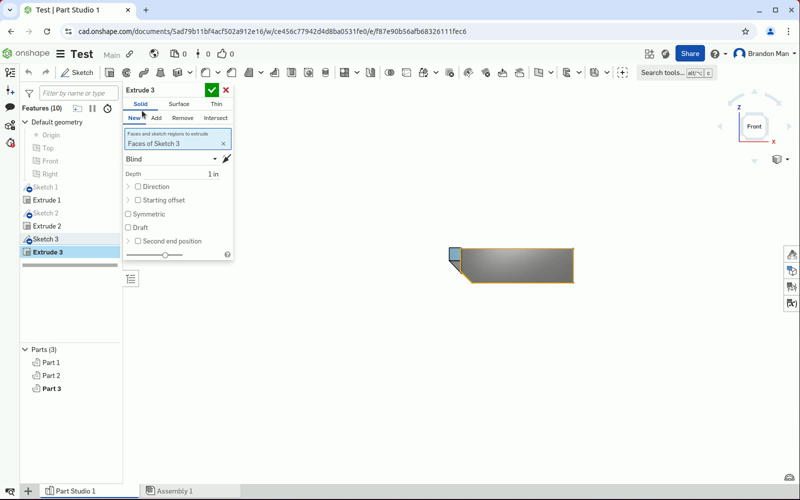
mouse_move(137, 120)
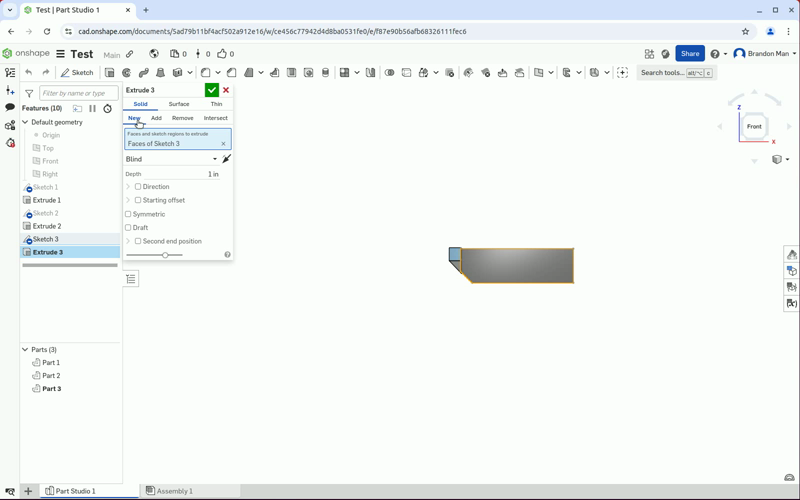
click(137, 120)
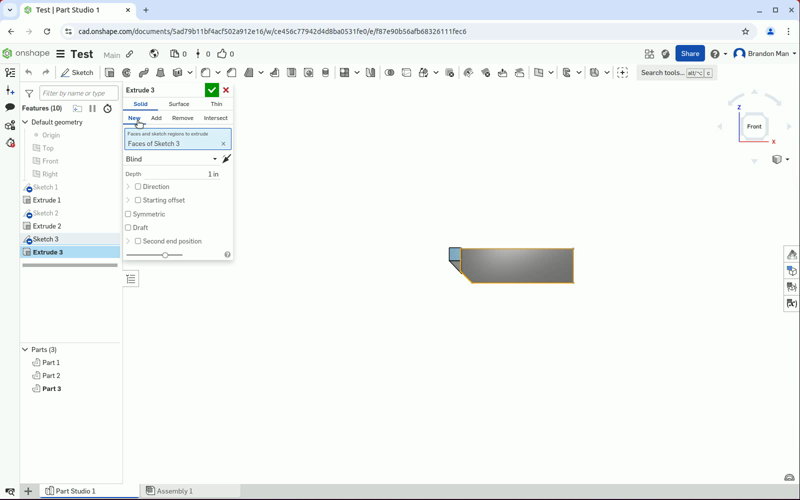
key(tab, 4)
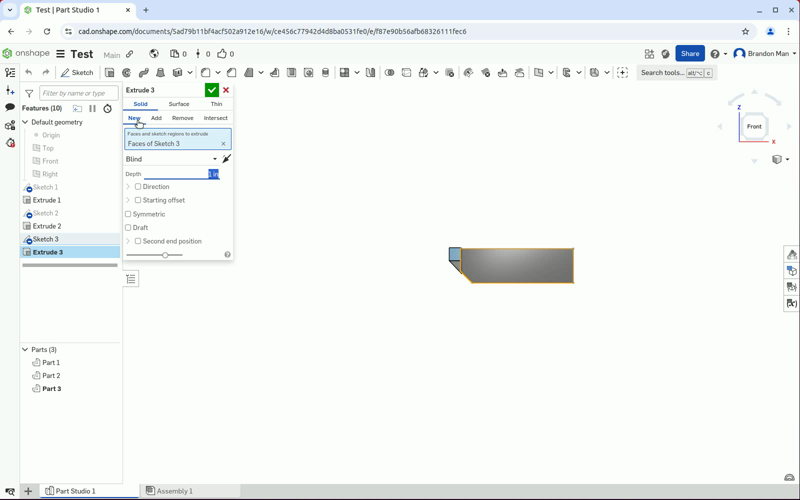
text(0.481)
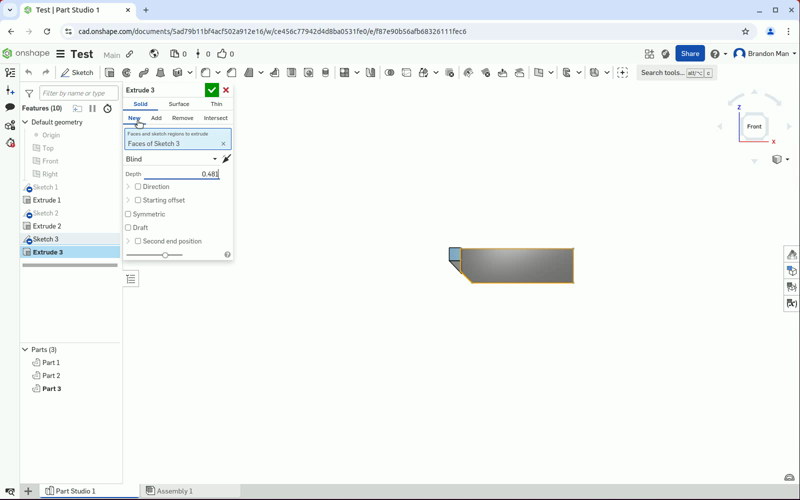
key(enter)
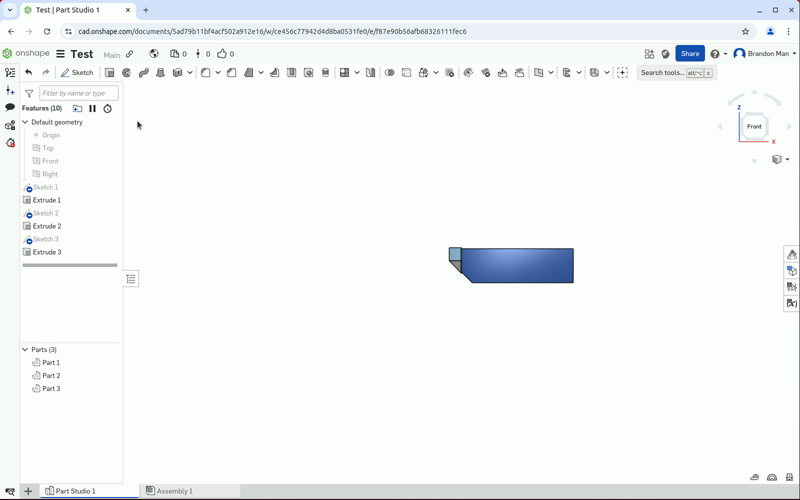
key(shift+h)
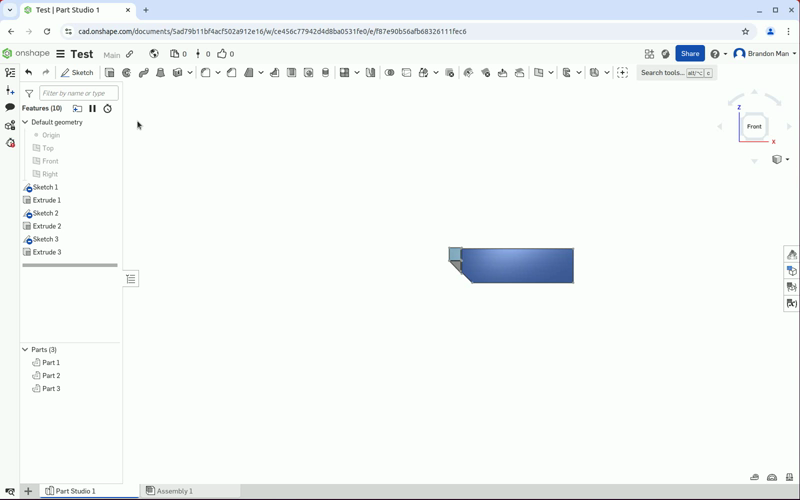
key(shift+h)
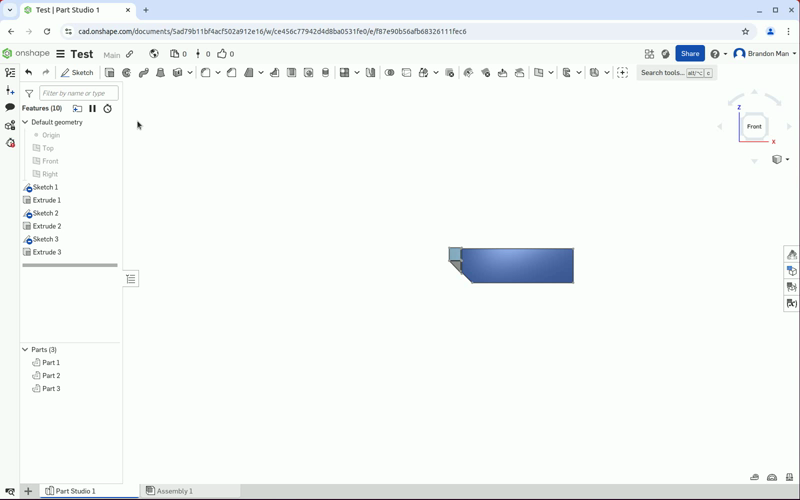
key(shift+7)
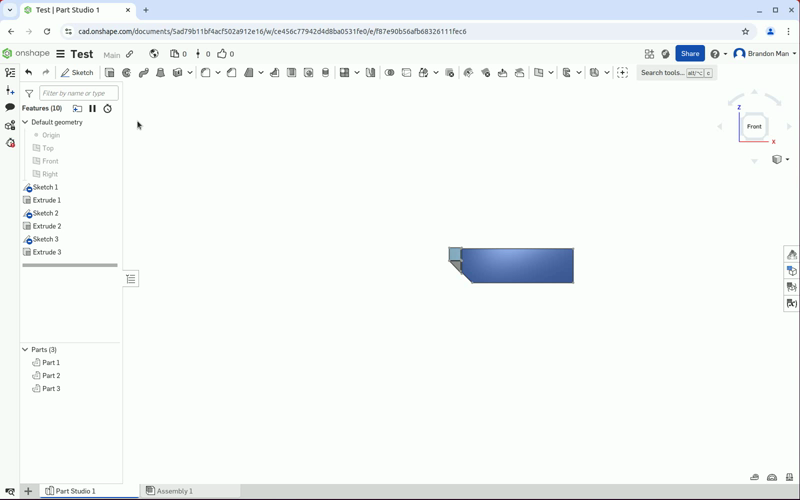
key(left, 2)
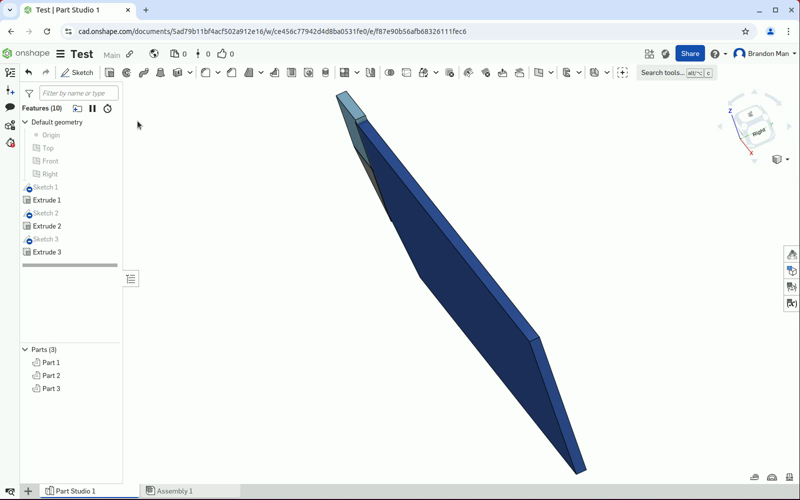
key(down, 2)
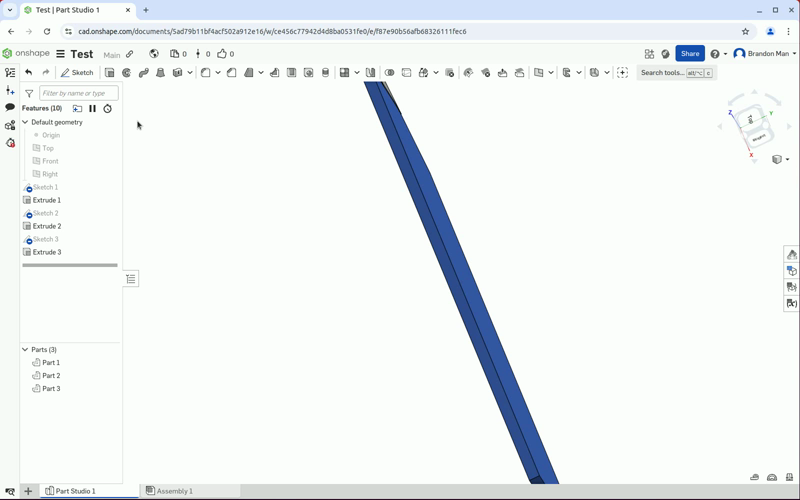
key(up, 2)
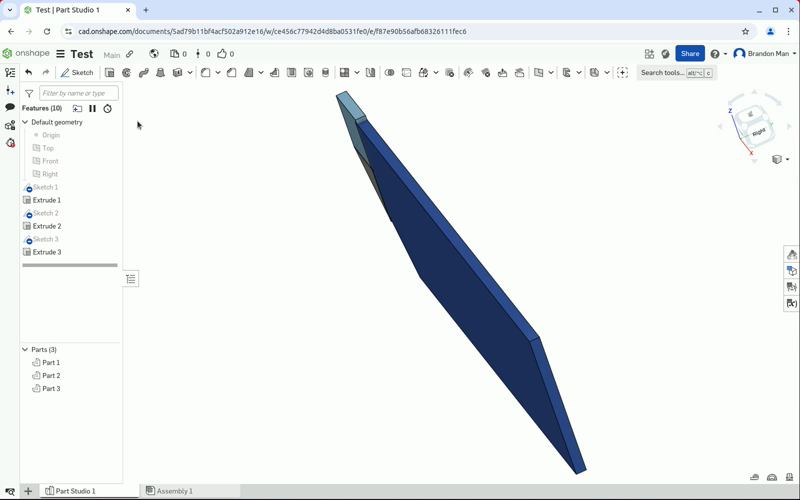
key(right, 2)
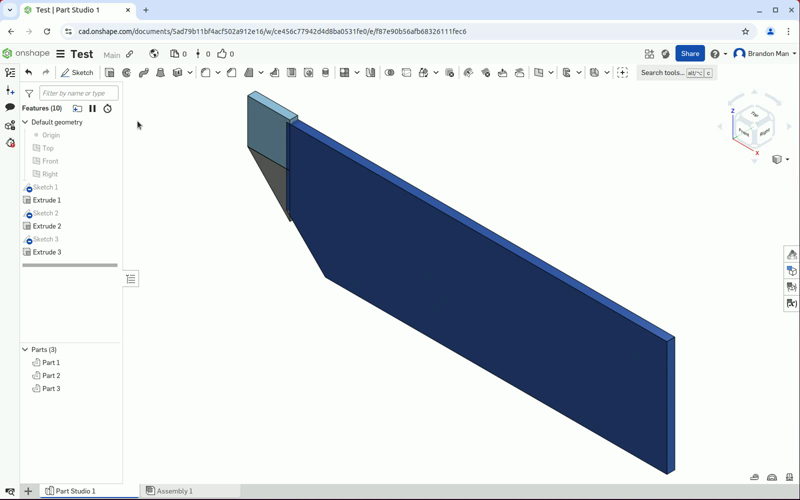
mouse_move(73, 189)
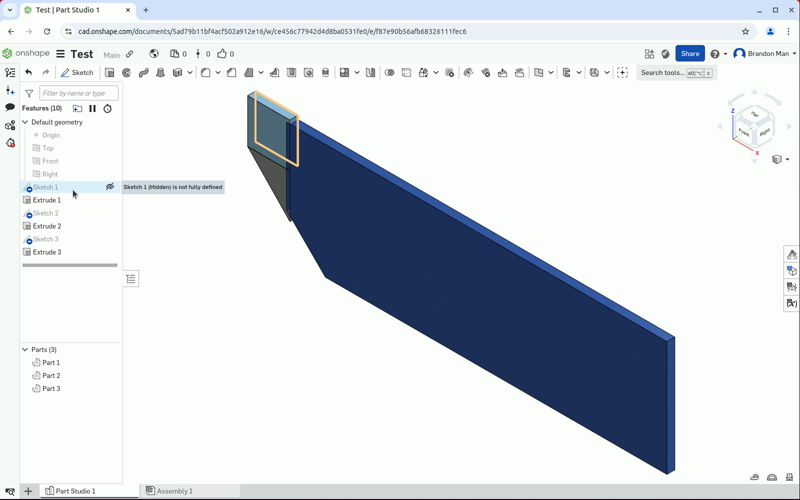
click(73, 189)